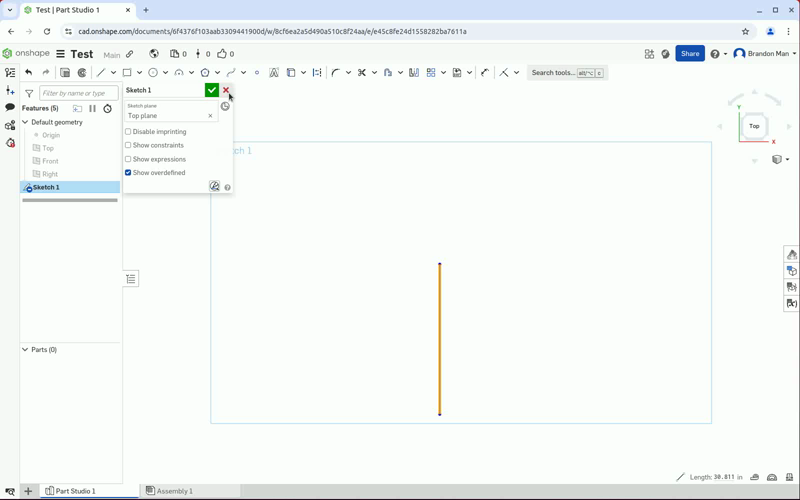
key(shift+h)
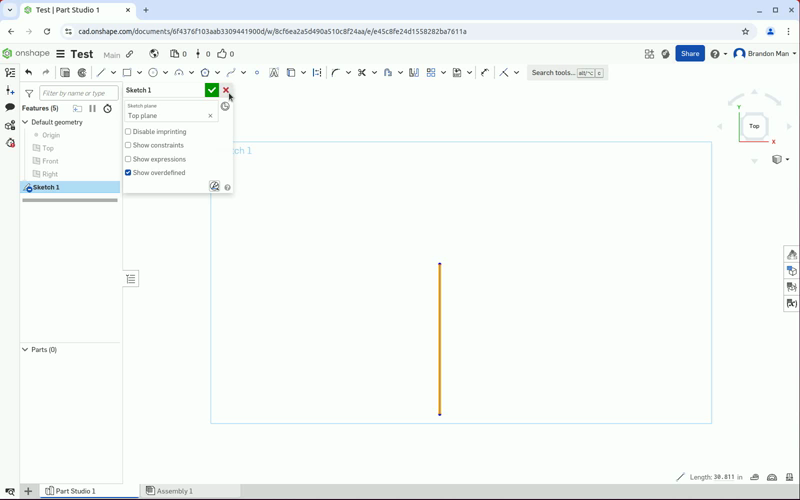
key(shift+s)
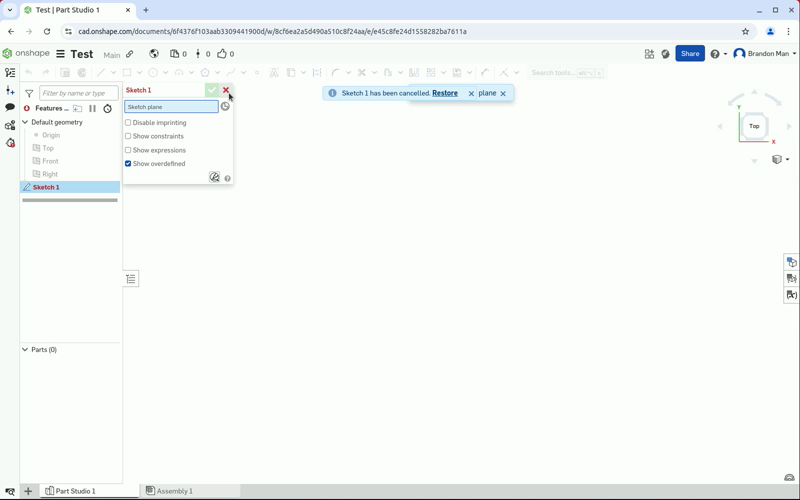
mouse_move(73, 150)
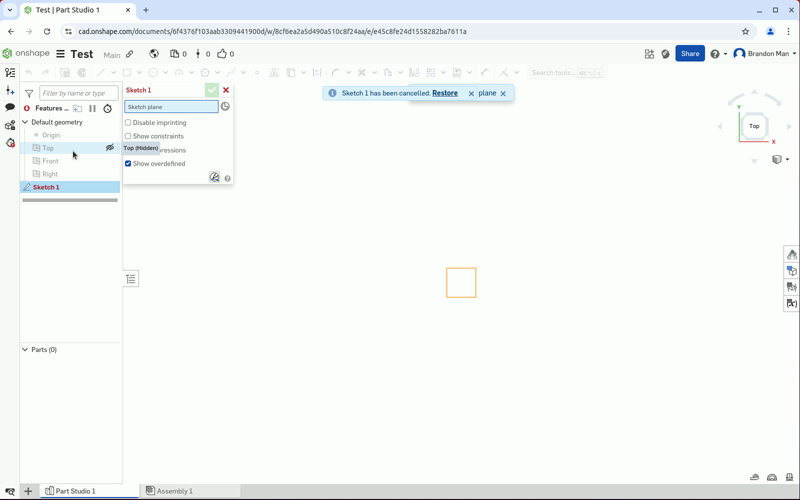
click(73, 150)
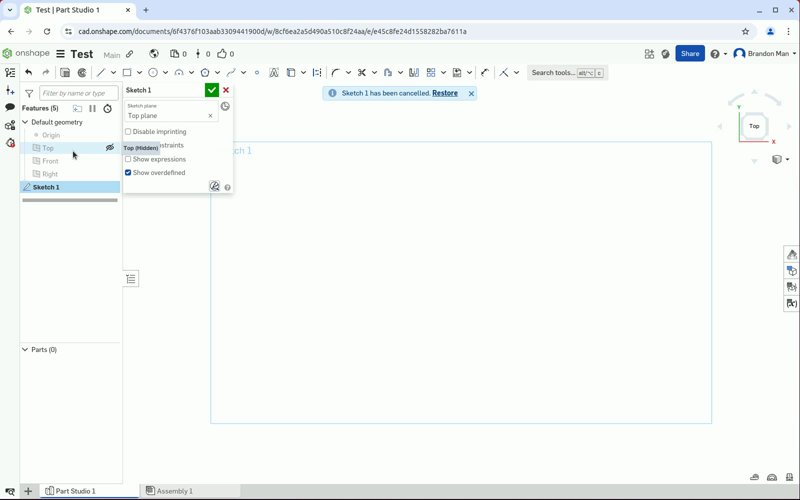
mouse_move(73, 352)
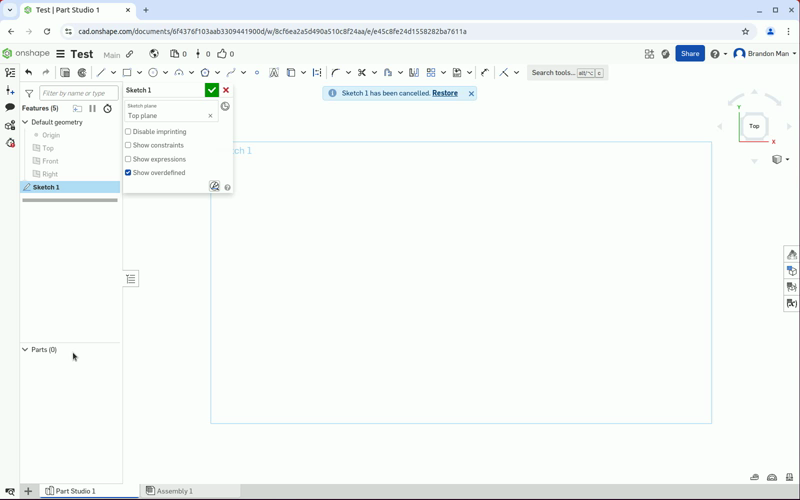
key(y)
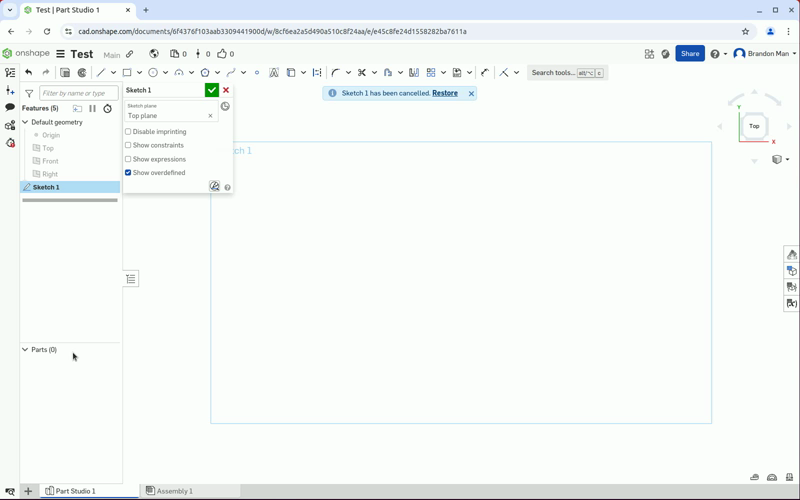
key(l)
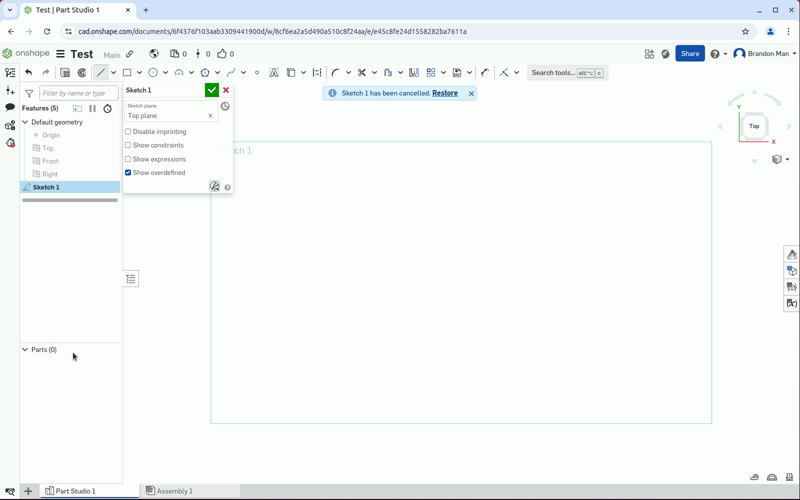
key_down(shift)
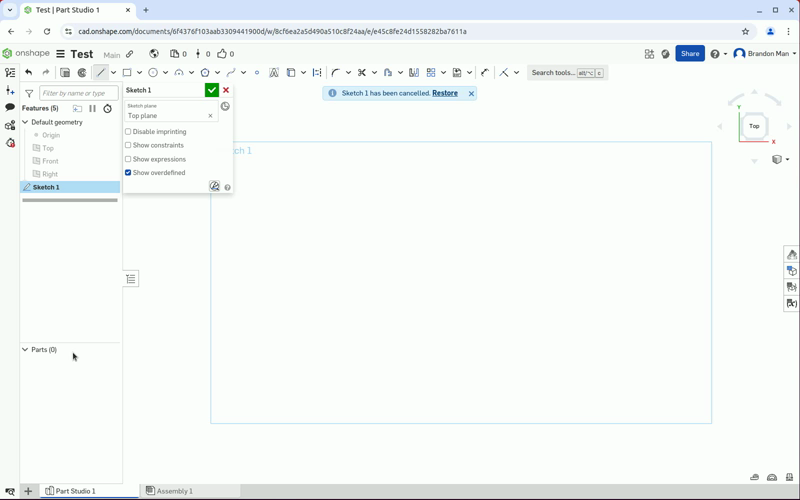
mouse_move(395, 363)
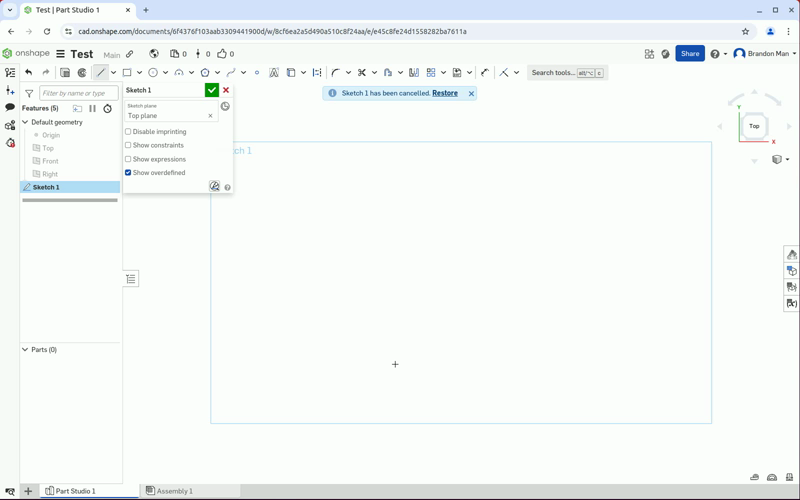
click(395, 363)
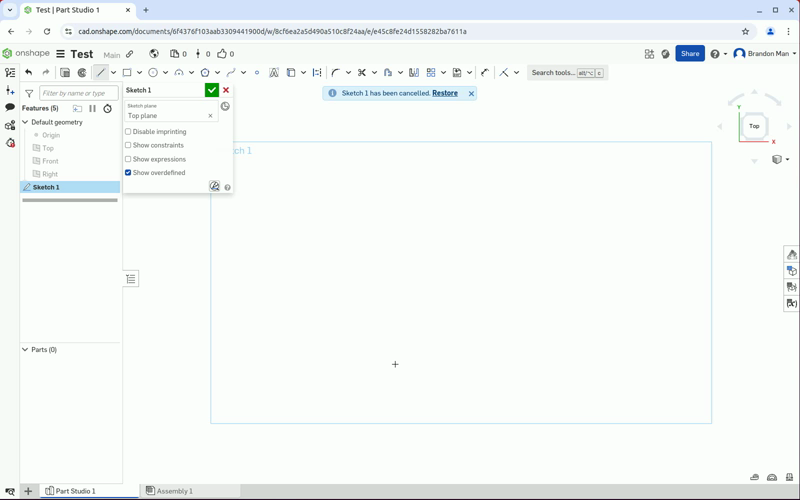
key_up(shift)
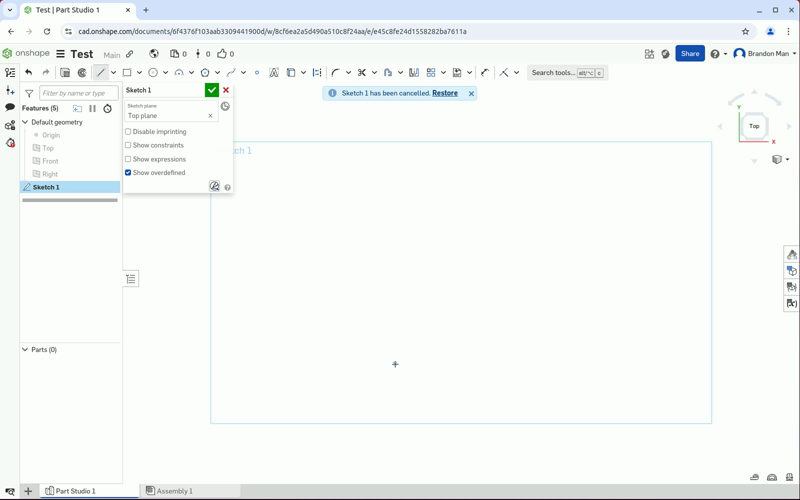
key_down(shift)
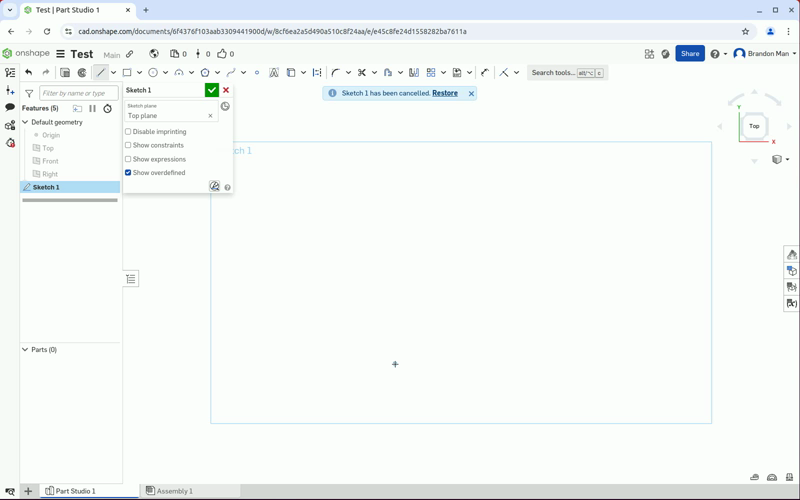
mouse_move(525, 363)
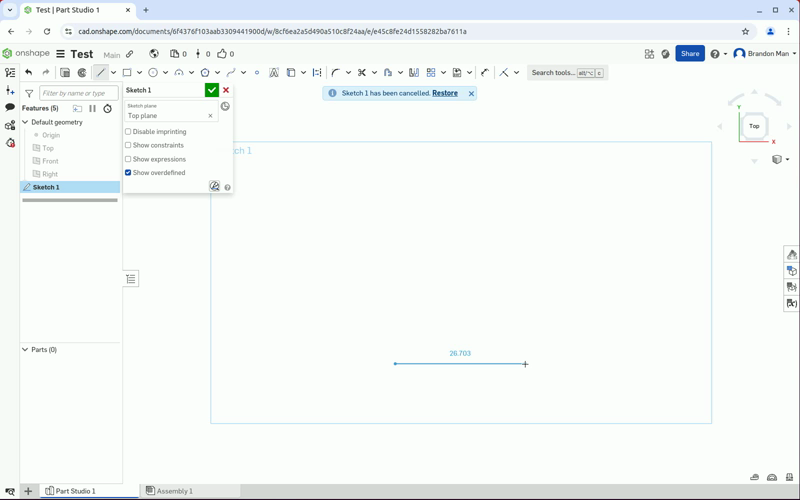
click(525, 363)
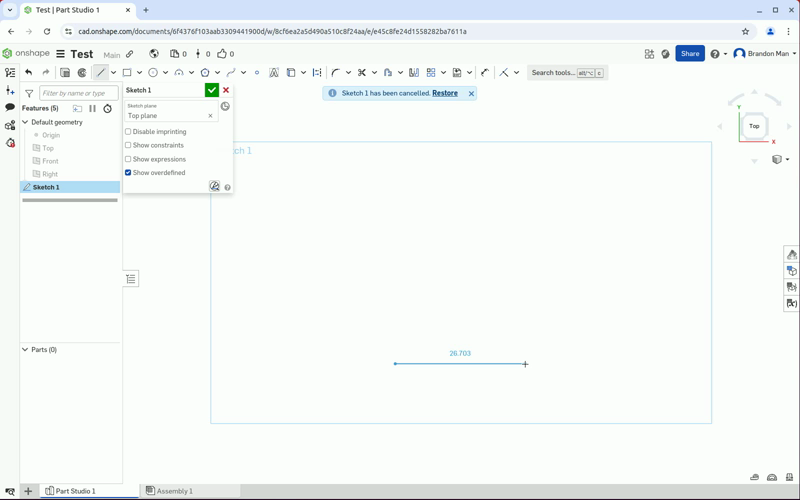
key_up(shift)
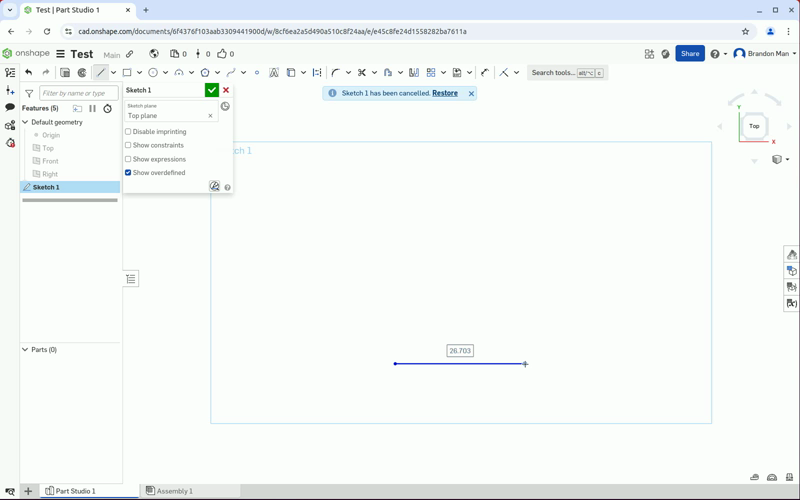
key_down(shift)
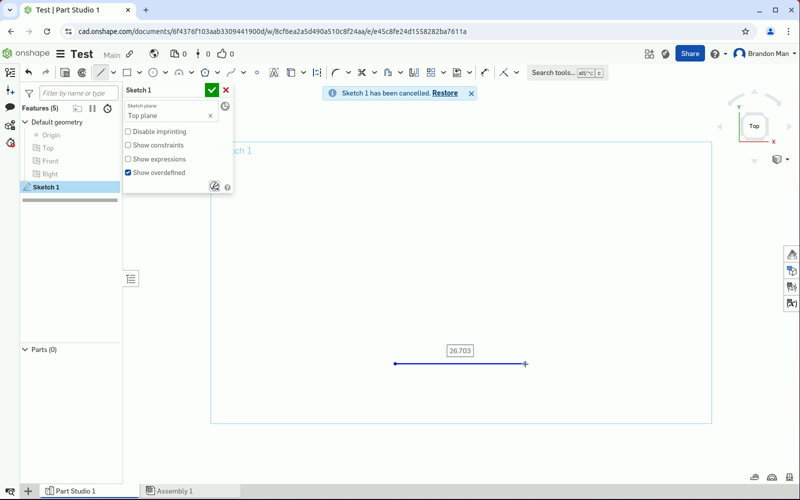
mouse_move(525, 201)
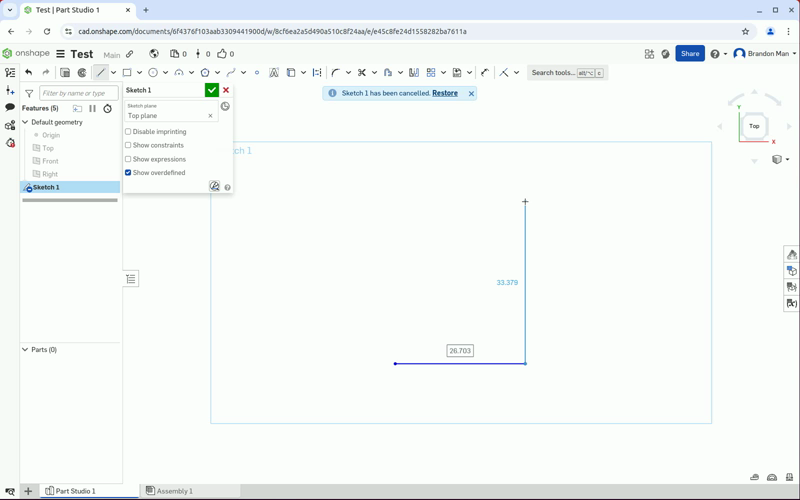
click(525, 201)
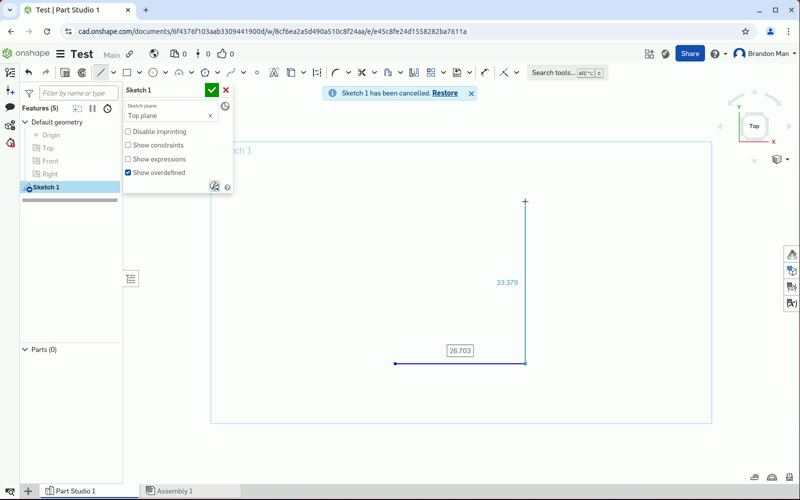
key_up(shift)
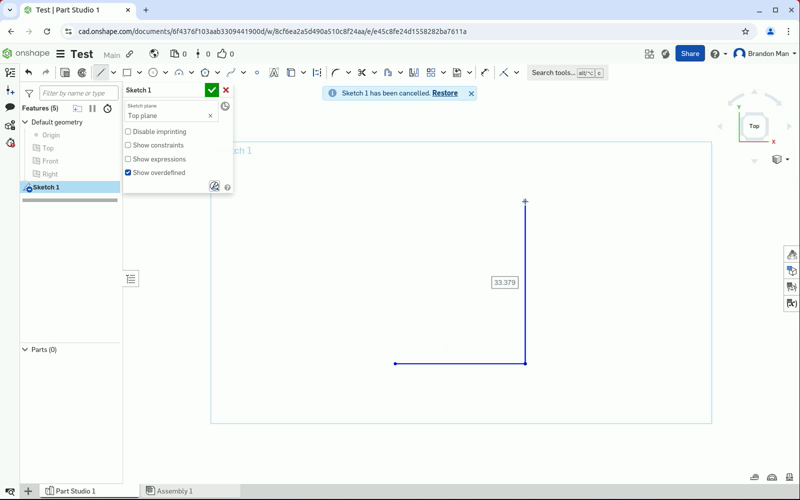
key_down(shift)
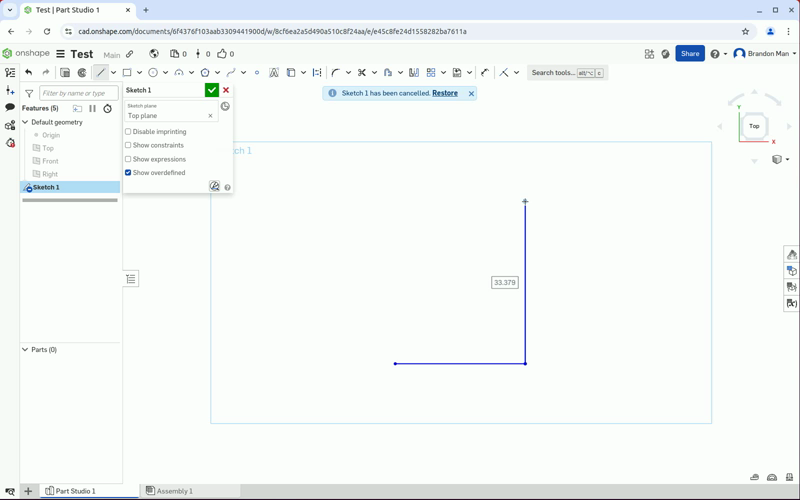
mouse_move(395, 201)
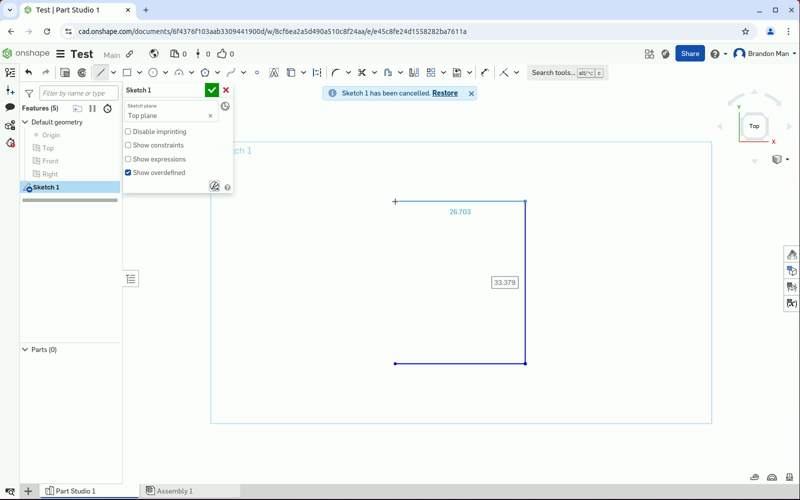
click(395, 201)
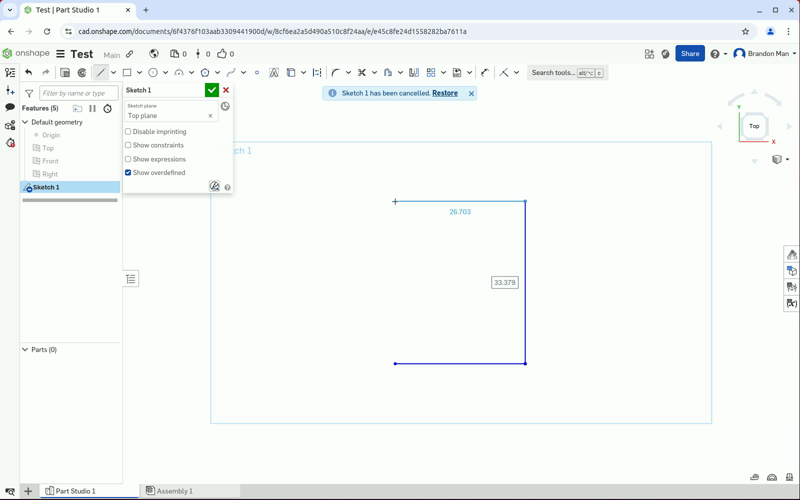
key_up(shift)
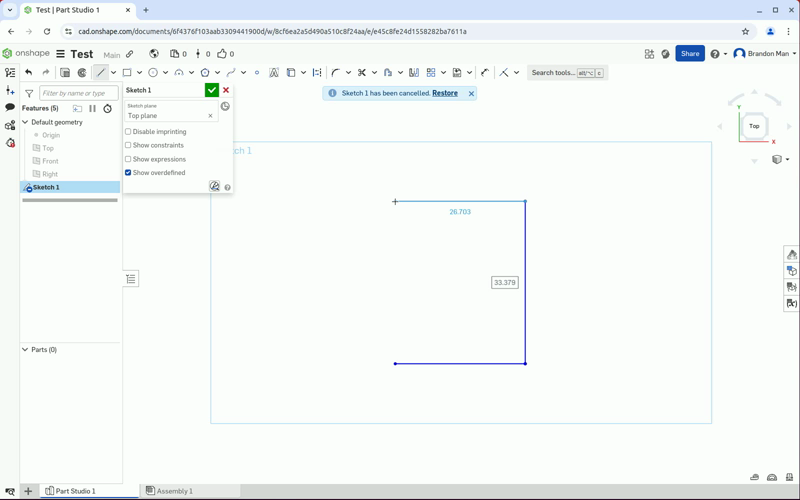
key_down(shift)
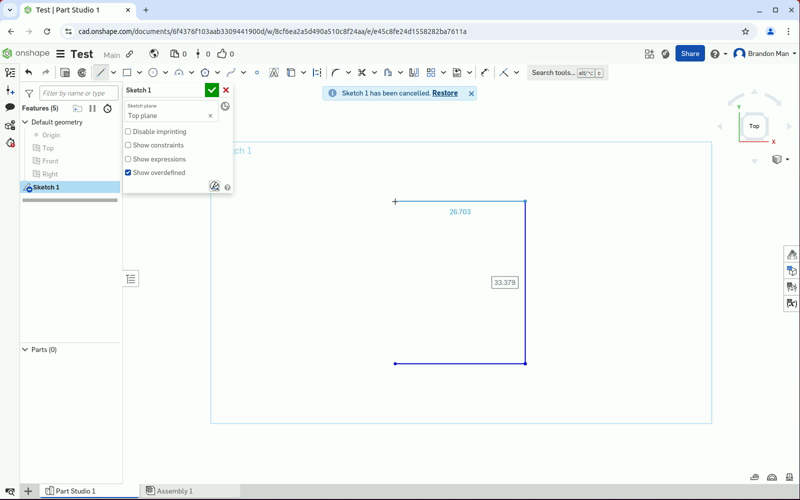
mouse_move(395, 363)
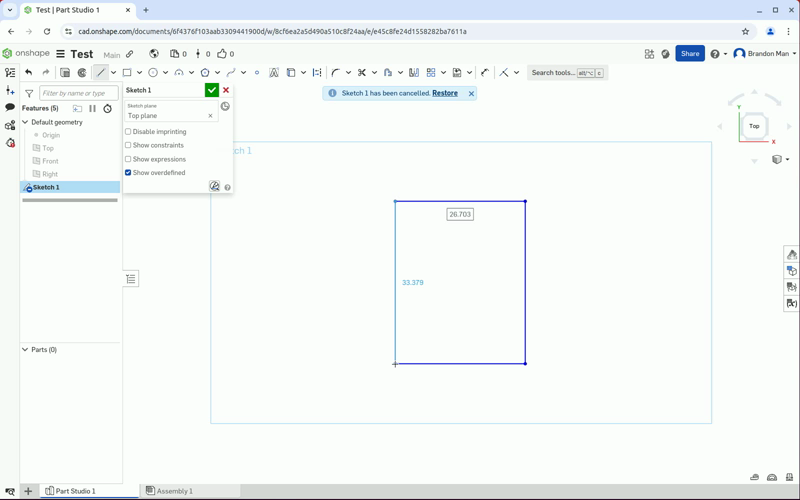
key_up(shift)
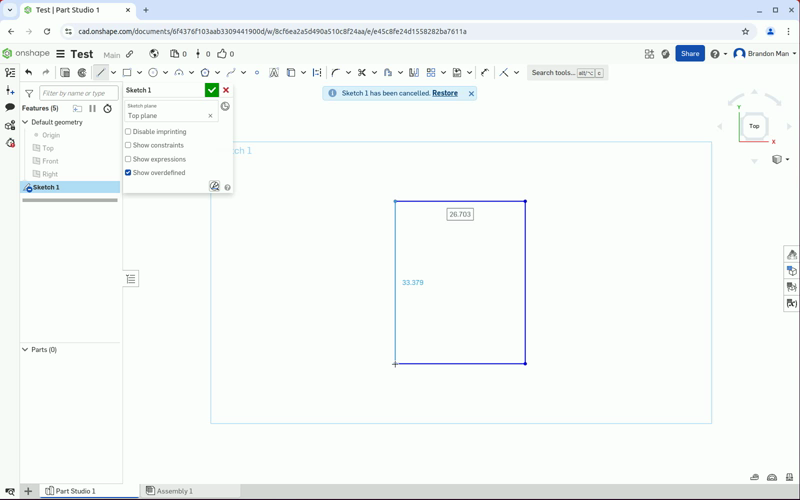
click(395, 363)
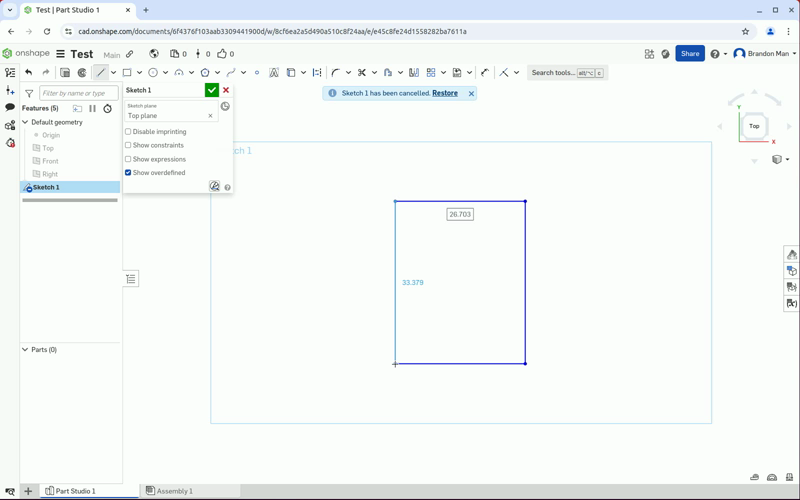
key(esc)
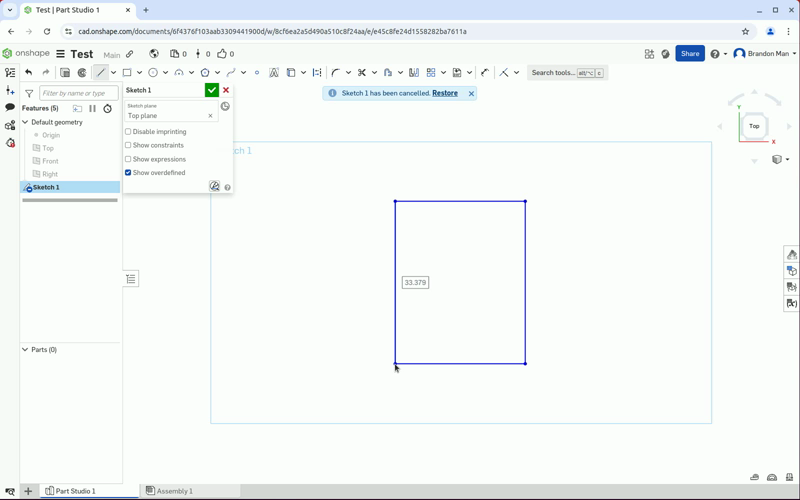
mouse_move(445, 263)
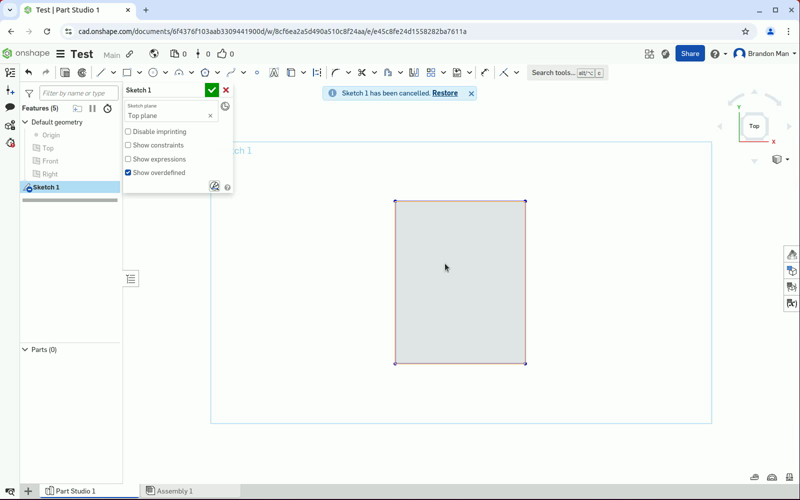
click(445, 263)
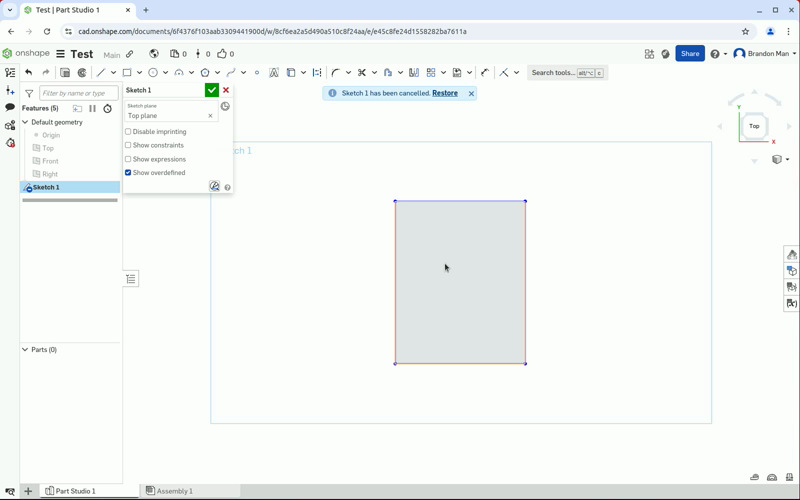
mouse_move(73, 352)
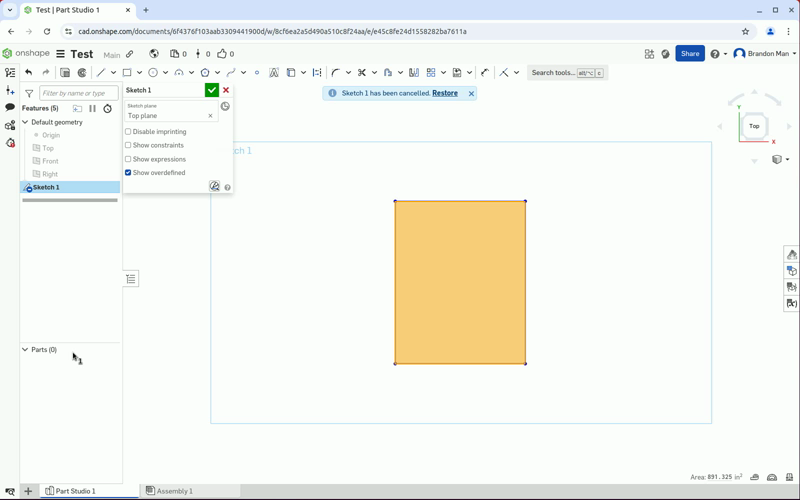
key(shift+y)
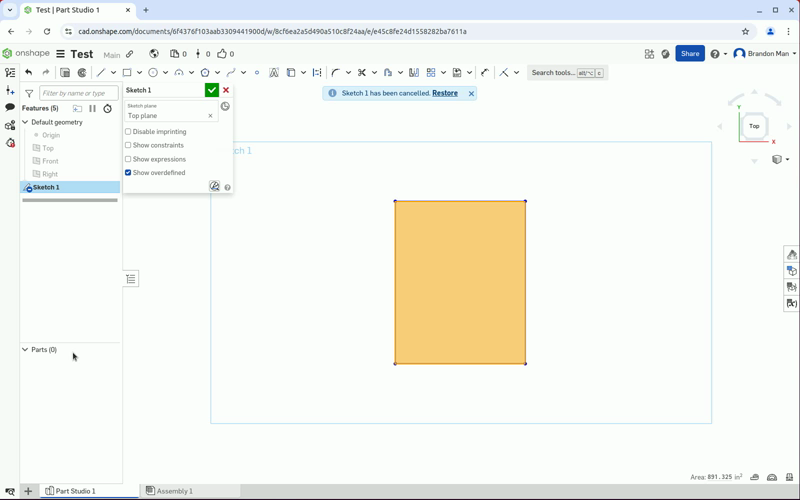
key(shift+e)
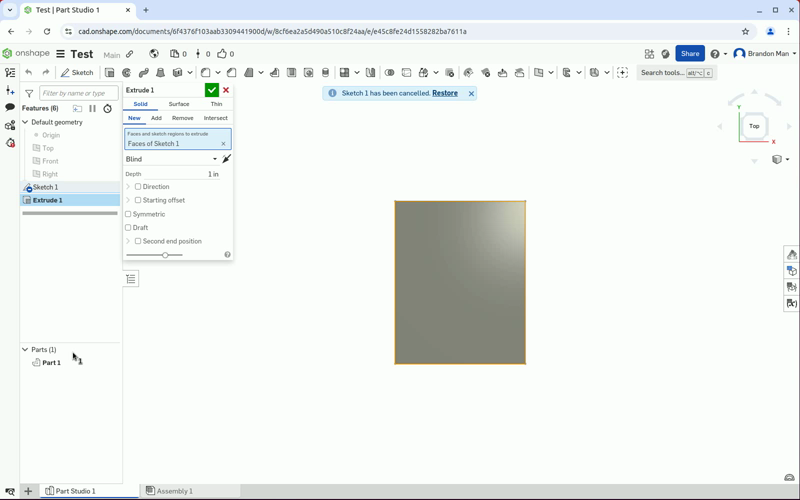
mouse_move(143, 106)
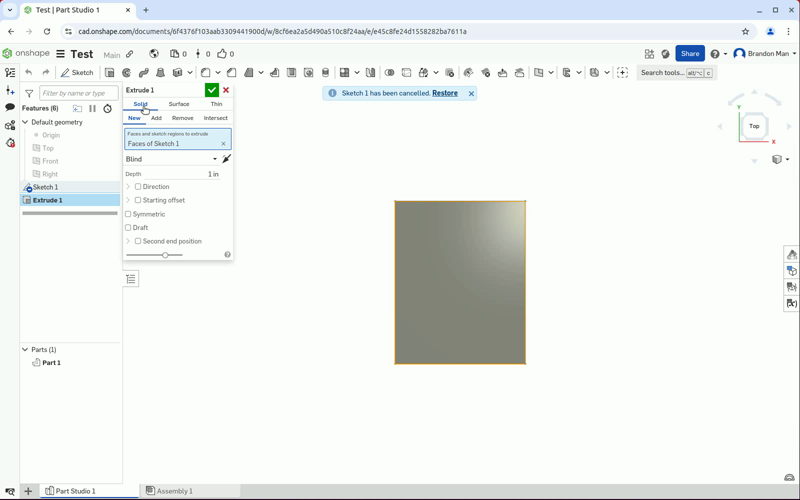
click(143, 106)
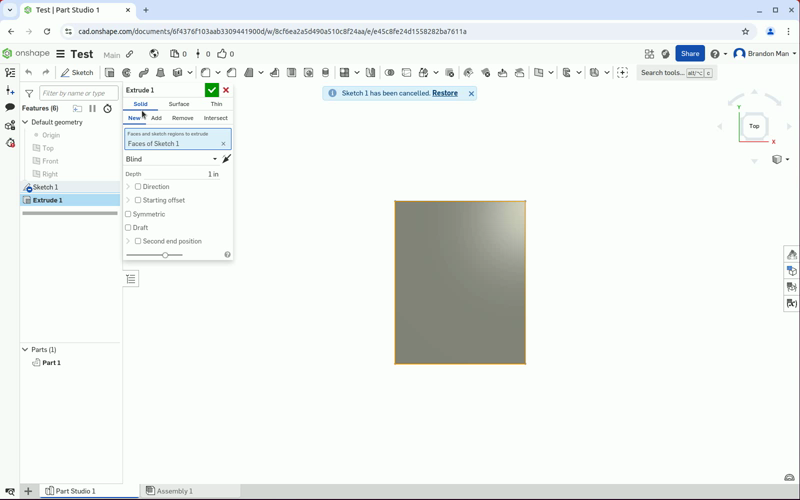
mouse_move(137, 120)
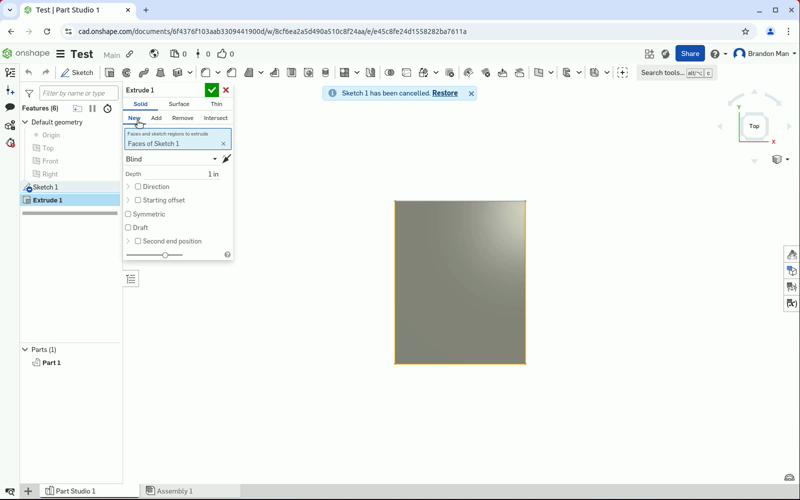
click(137, 120)
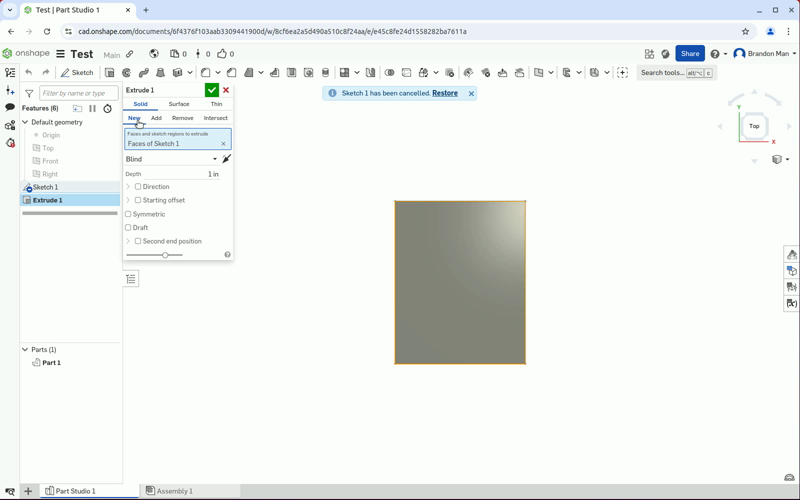
key(tab, 4)
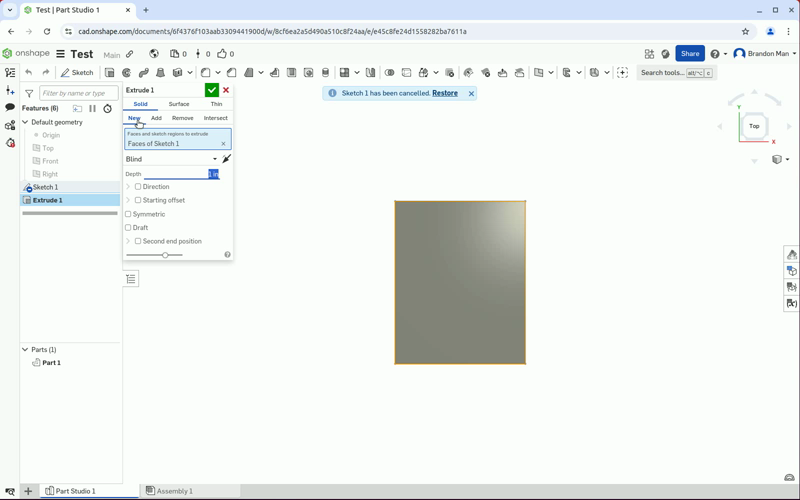
text(6.258)
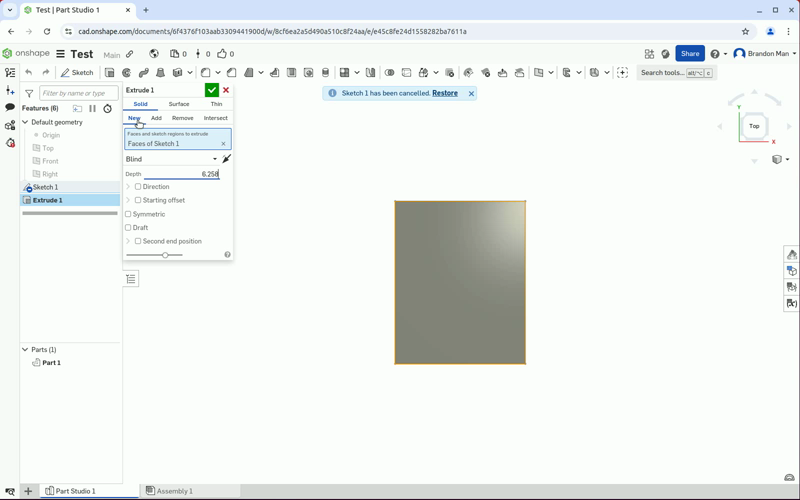
key(enter)
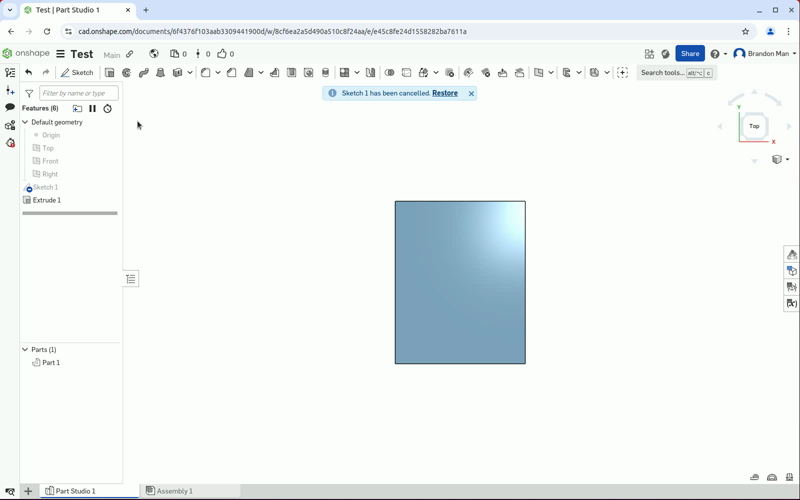
key(shift+h)
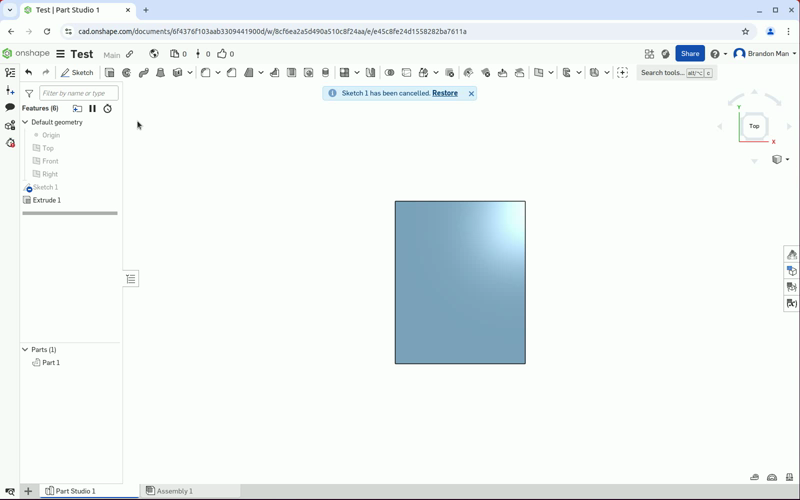
key(shift+h)
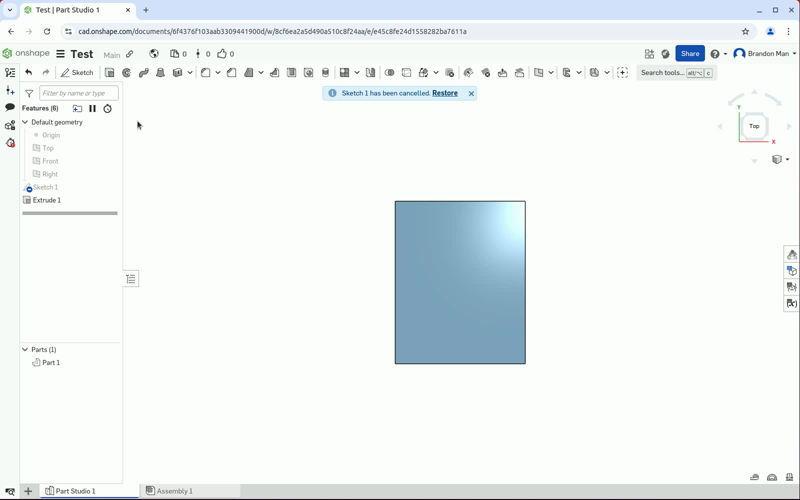
mouse_move(73, 189)
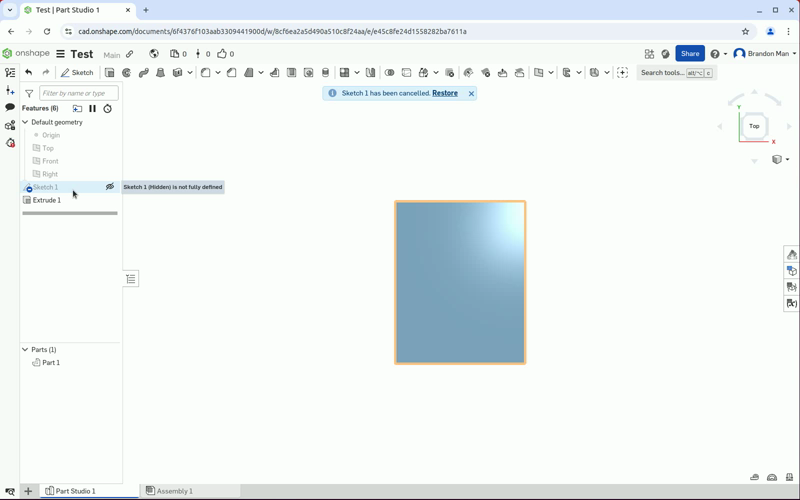
click(73, 189)
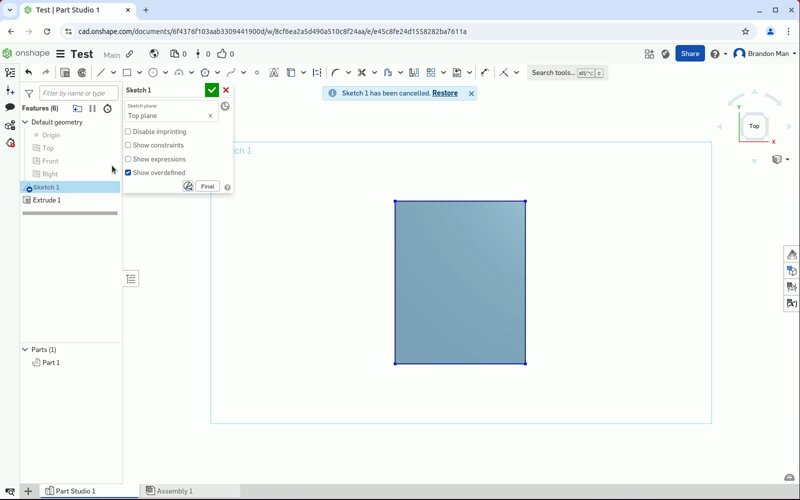
mouse_move(229, 92)
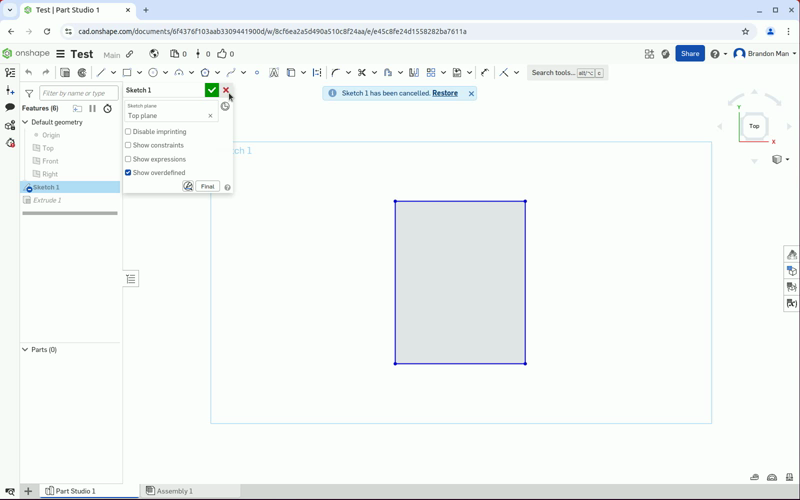
click(229, 92)
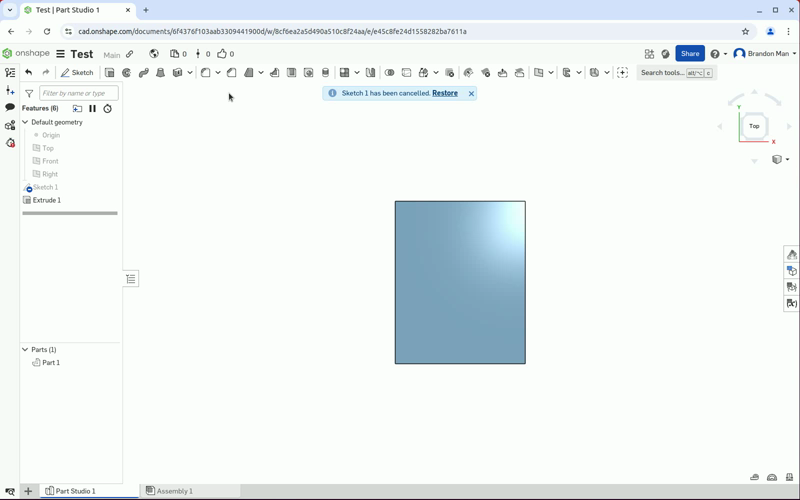
mouse_move(73, 352)
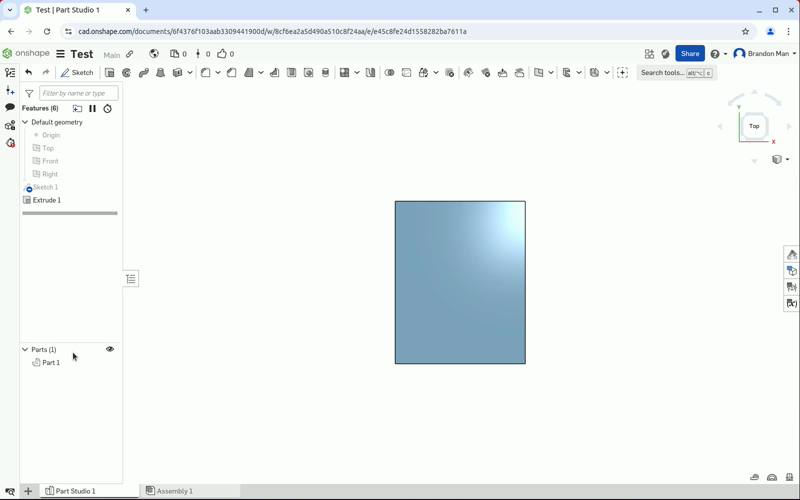
key(y)
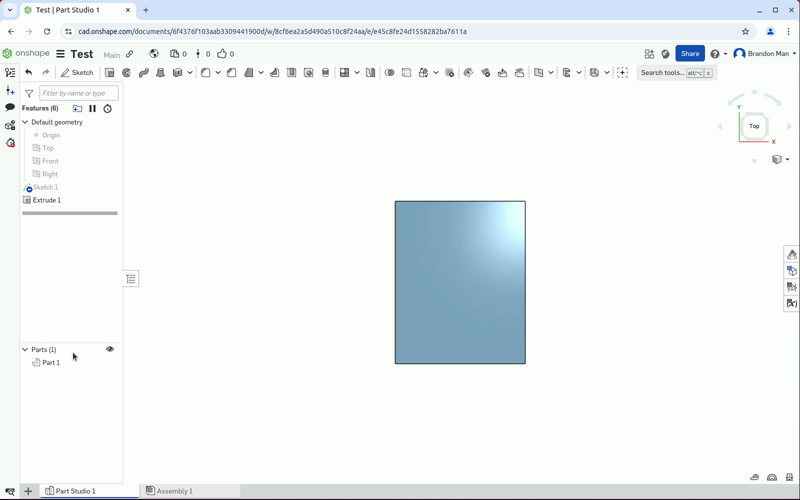
key(shift+p)
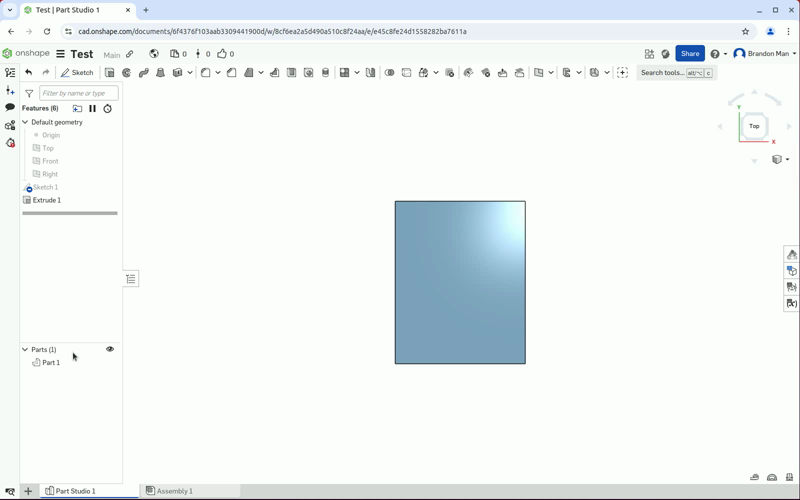
key(space)
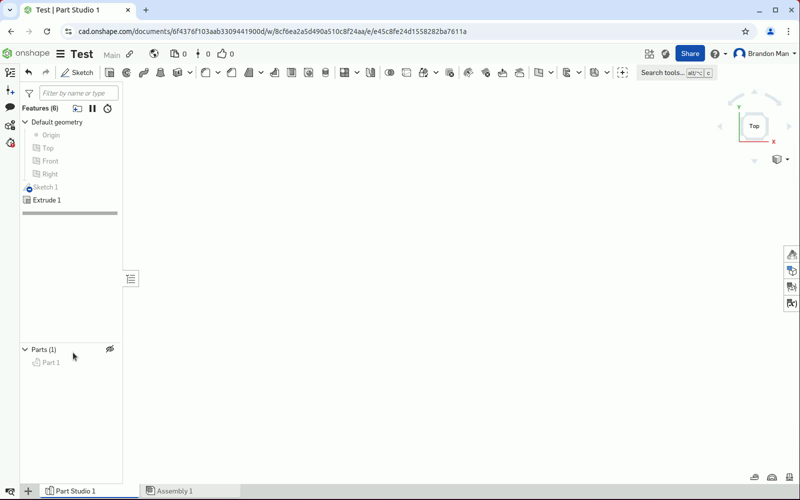
key_down(shift)
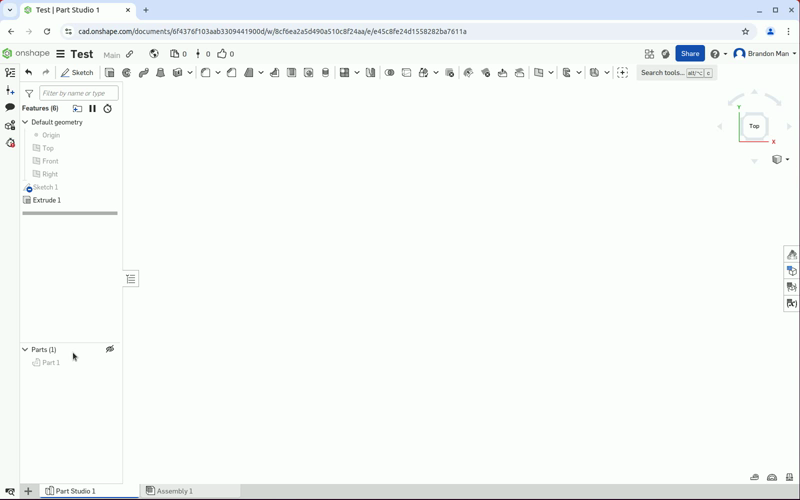
key(up)
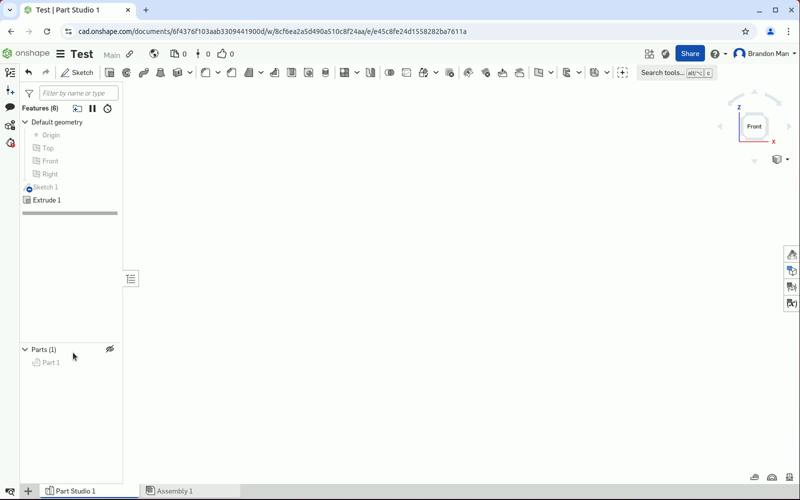
key_up(shift)
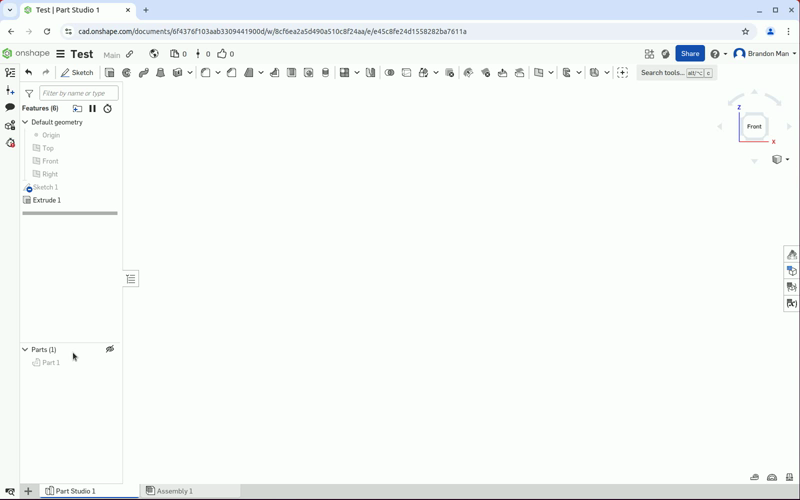
key(space)
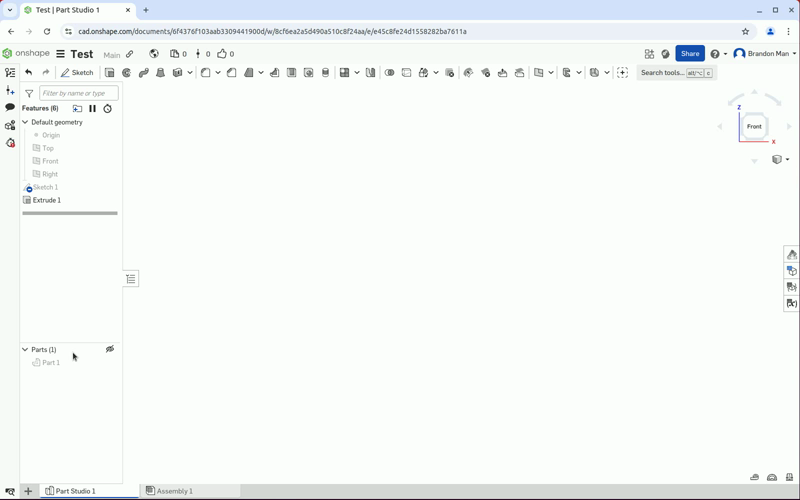
key_down(shift)
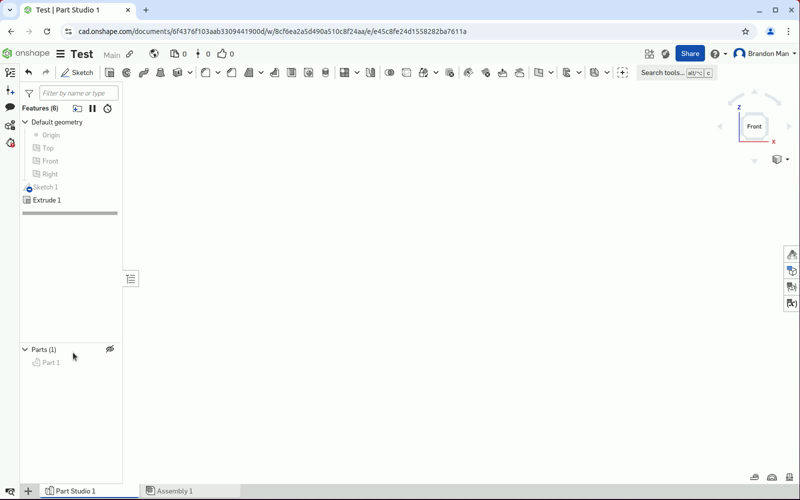
key(left)
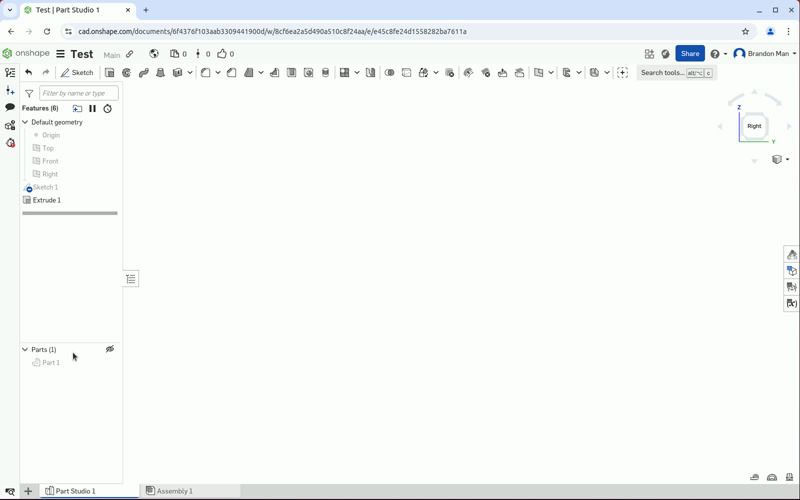
key_up(shift)
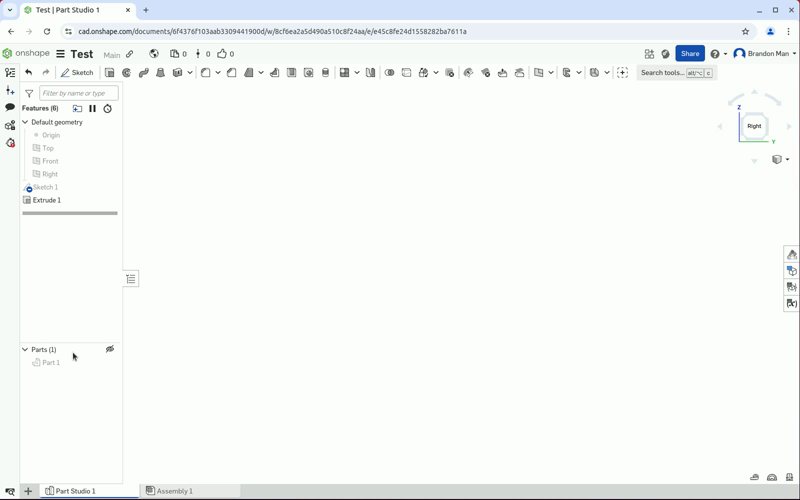
mouse_move(73, 352)
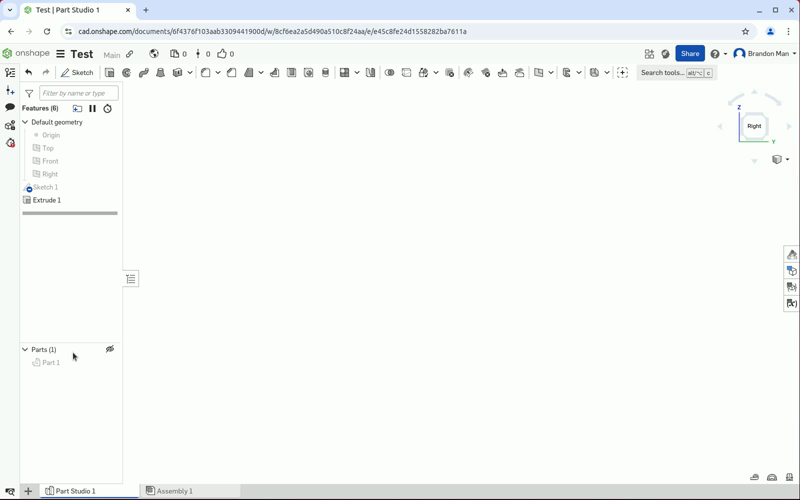
key(shift+y)
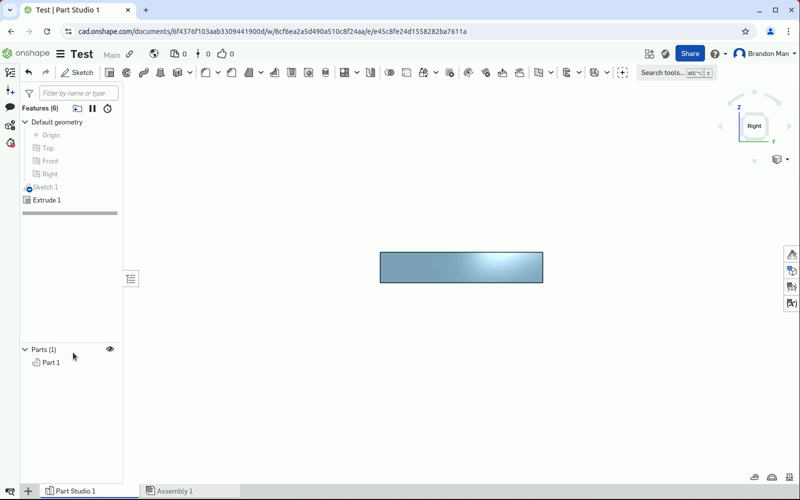
mouse_move(541, 75)
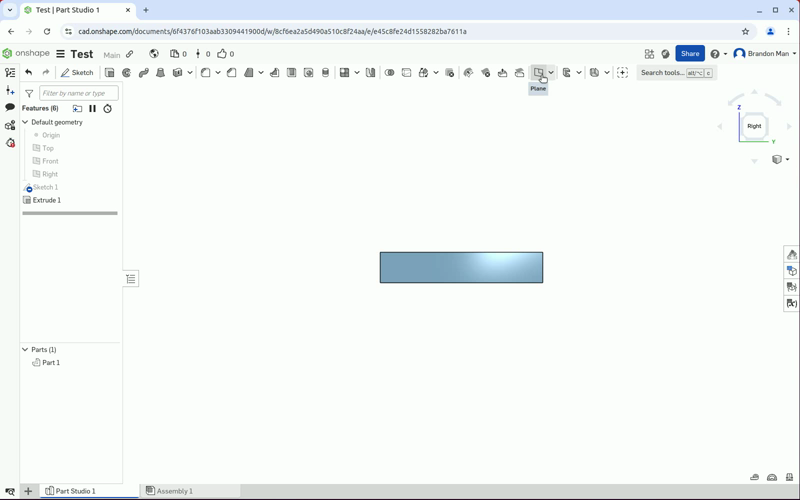
click(541, 75)
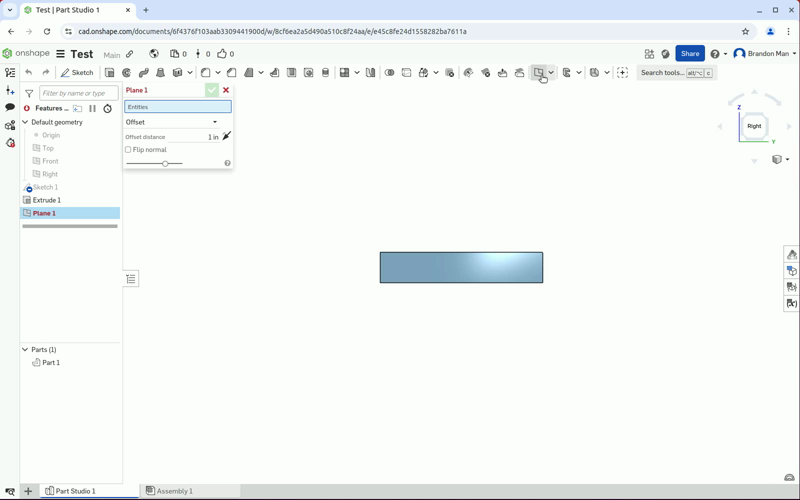
mouse_move(73, 176)
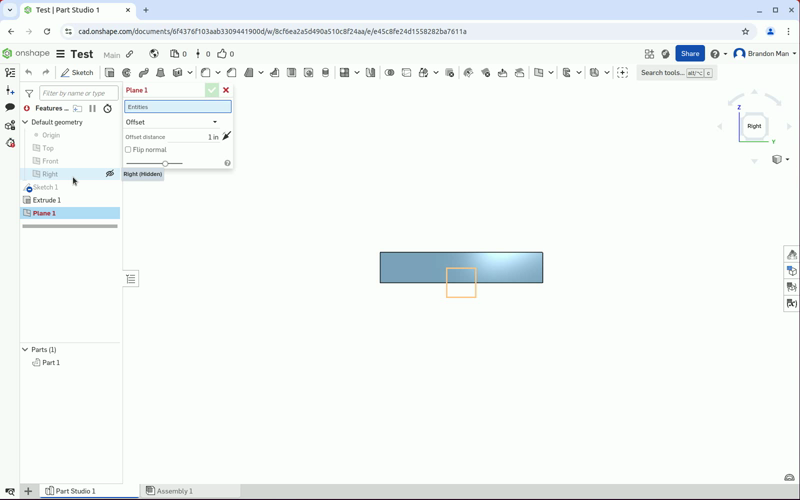
click(73, 176)
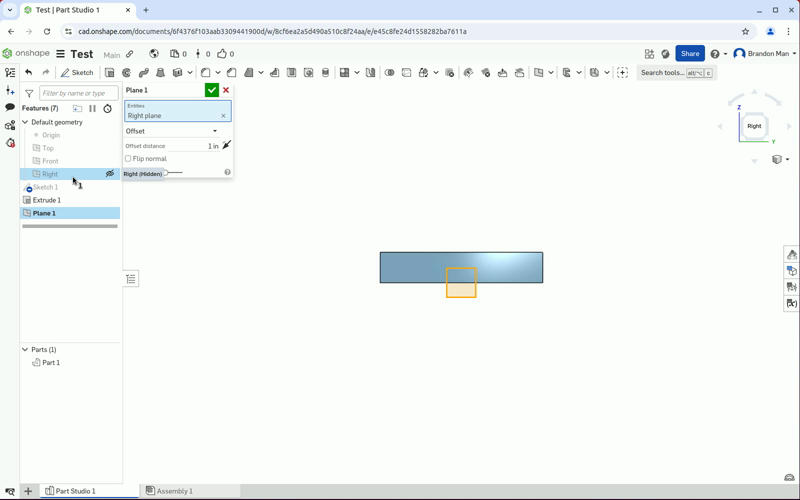
key(tab, 2)
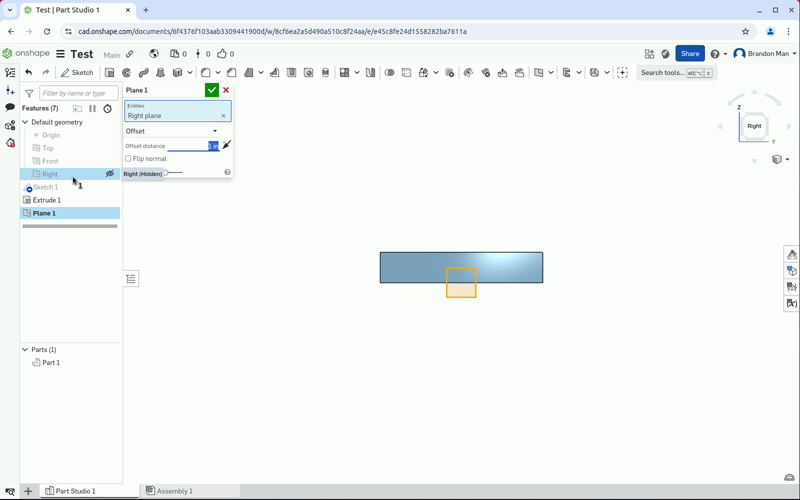
text(13.495)
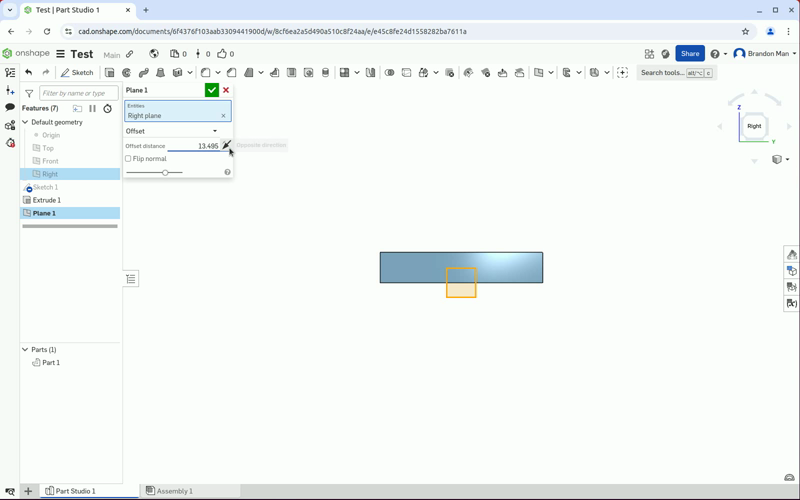
mouse_move(229, 147)
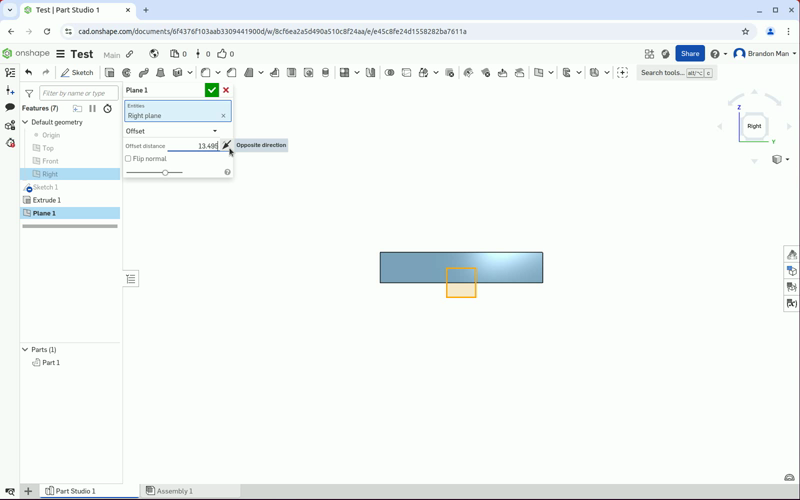
click(229, 147)
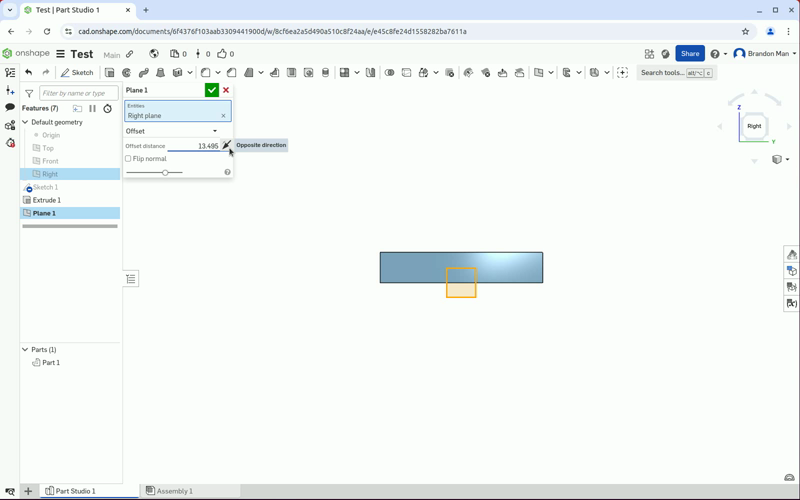
key(enter, 2)
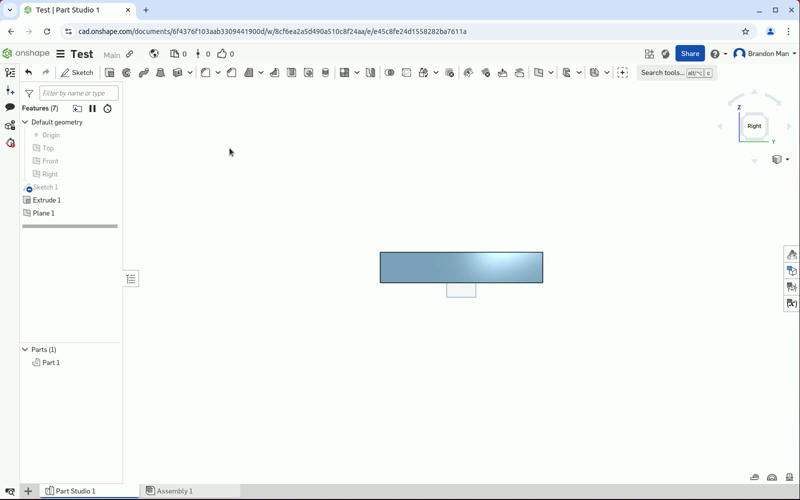
key(shift+s)
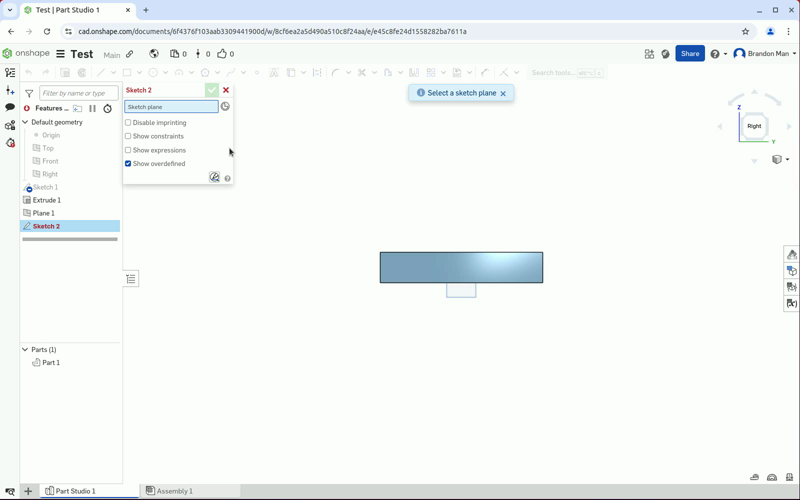
mouse_move(73, 215)
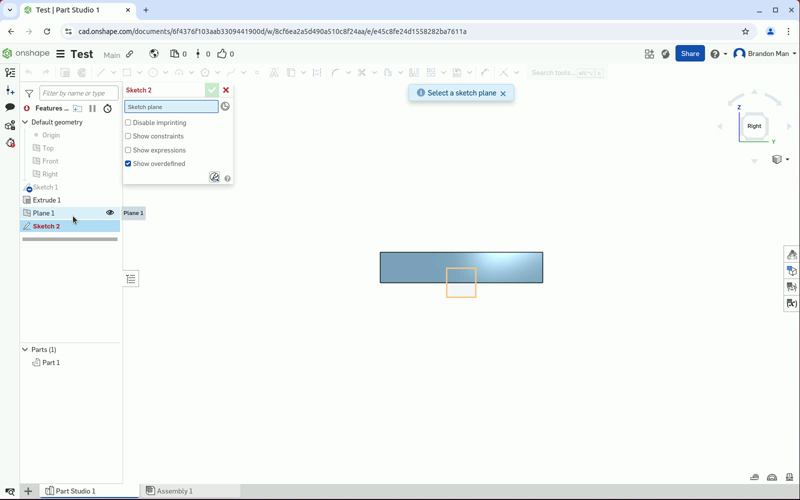
click(73, 215)
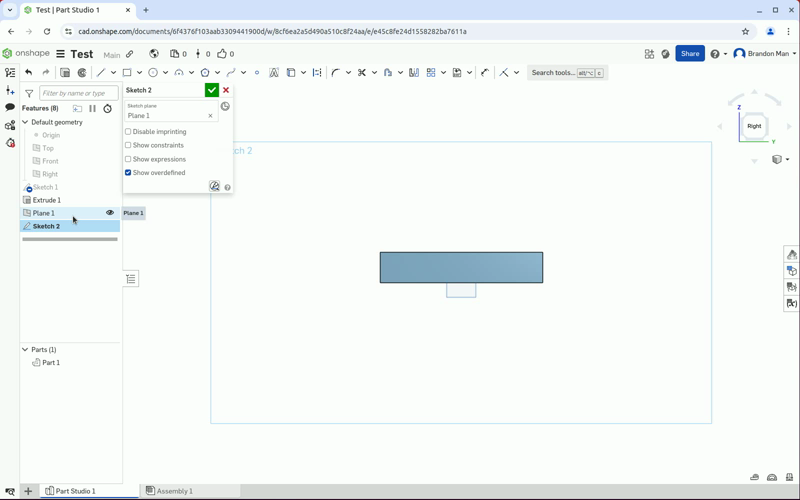
mouse_move(73, 352)
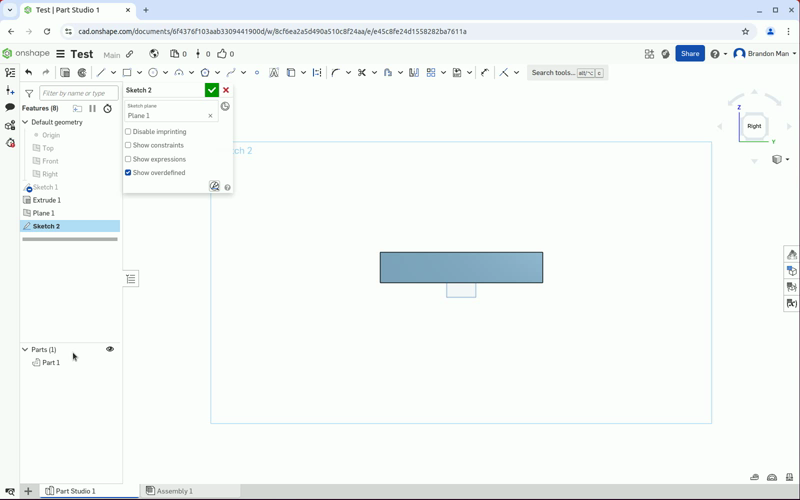
key(y)
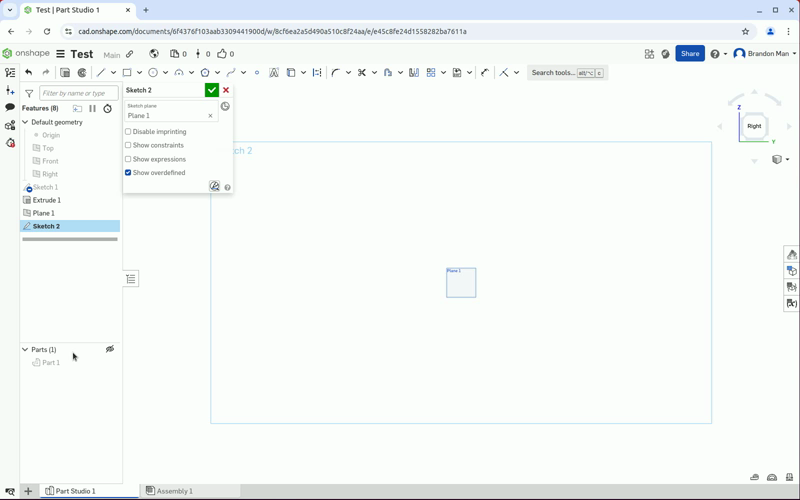
key(l)
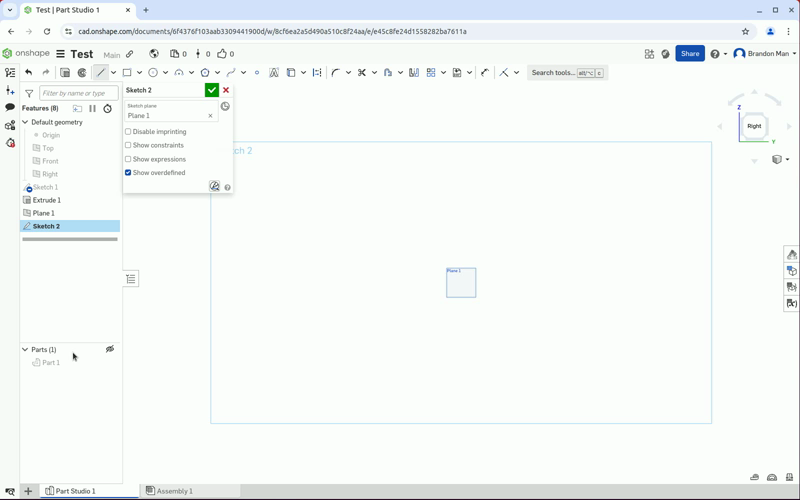
key_down(shift)
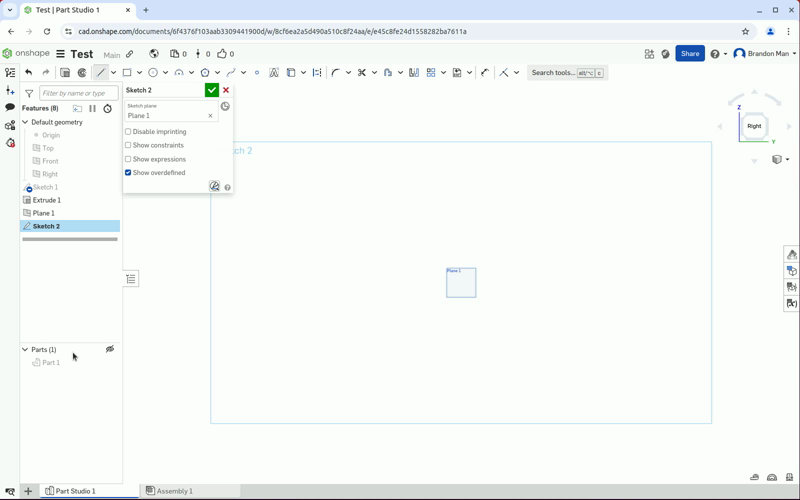
mouse_move(382, 273)
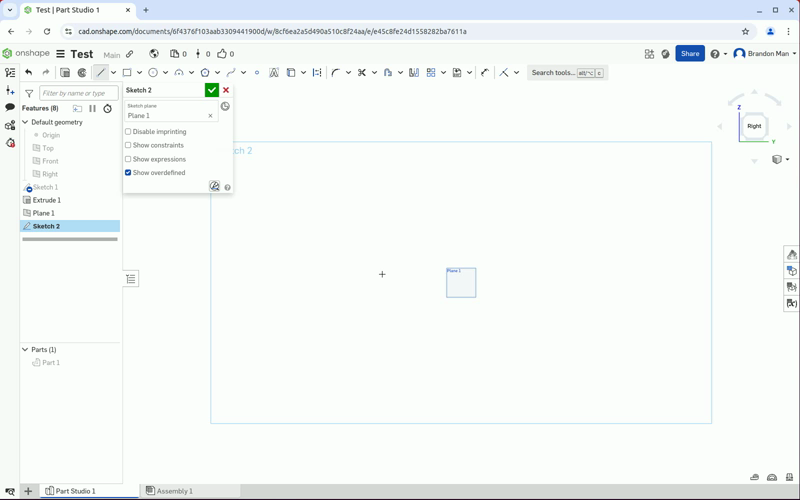
click(382, 273)
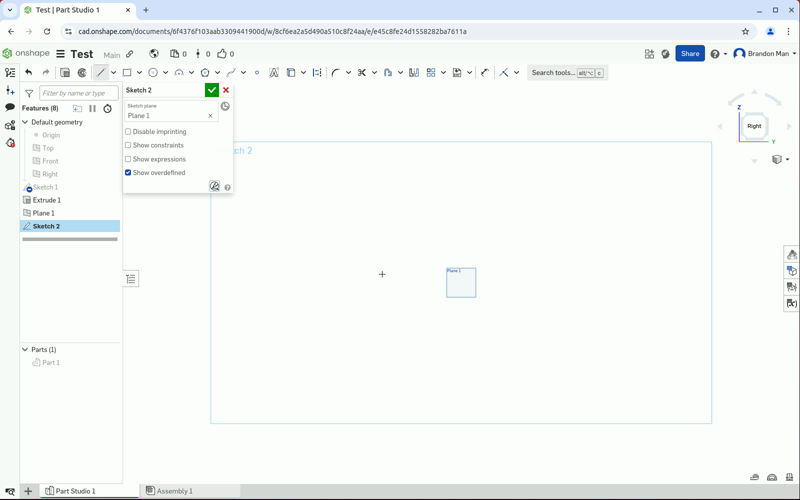
key_up(shift)
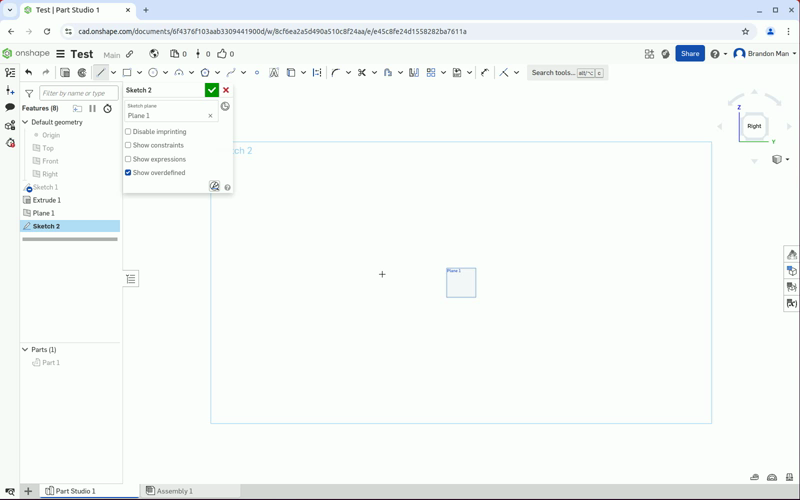
key_down(shift)
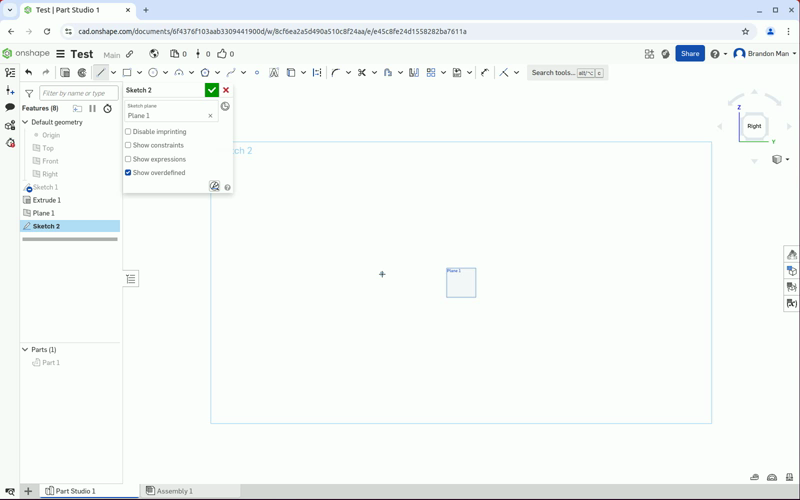
mouse_move(540, 273)
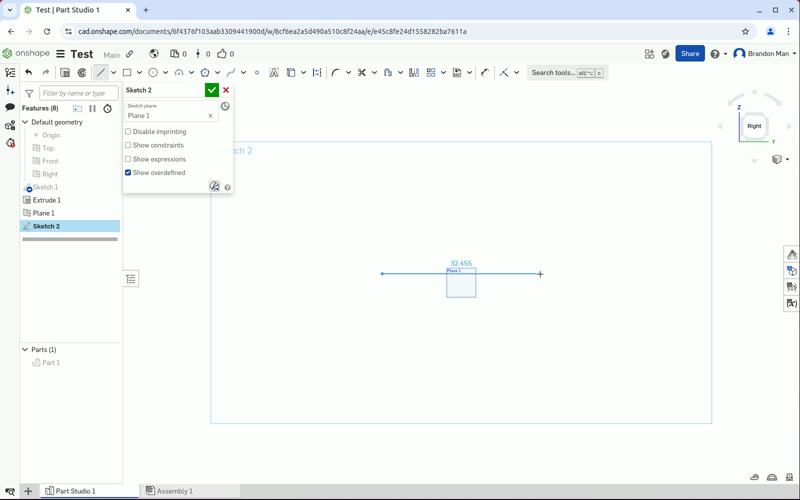
click(540, 273)
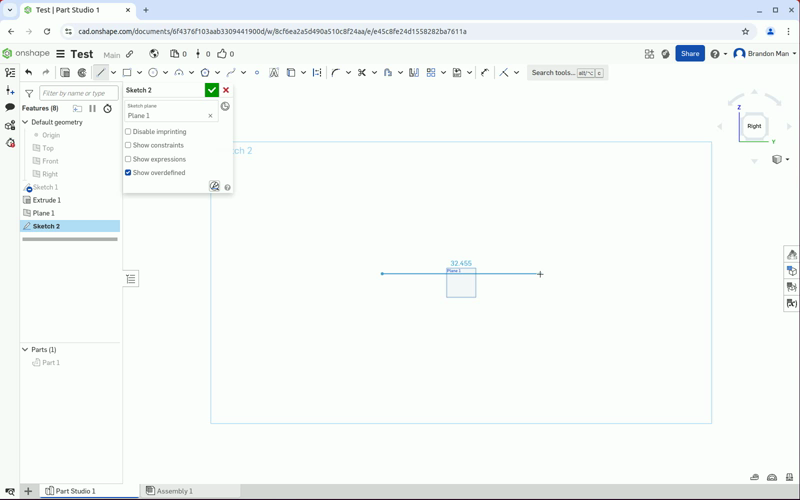
key_up(shift)
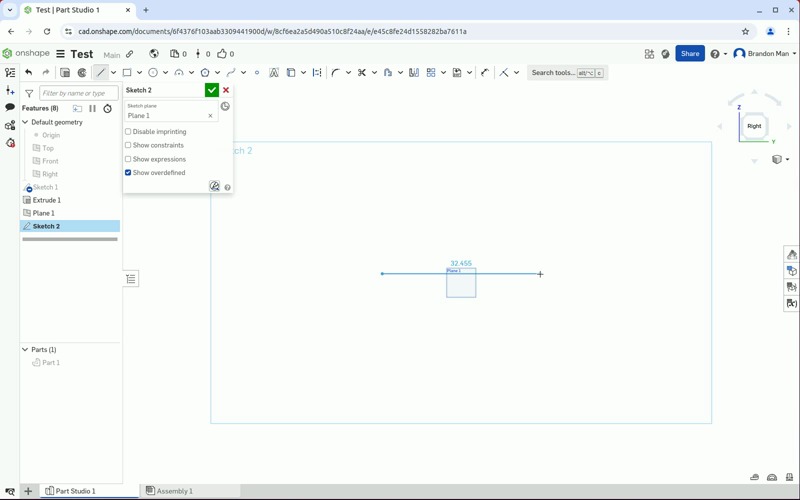
key_down(shift)
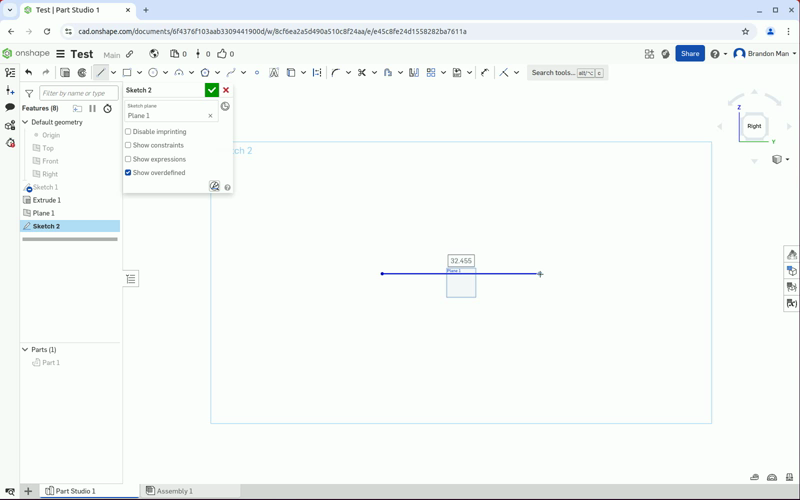
mouse_move(570, 273)
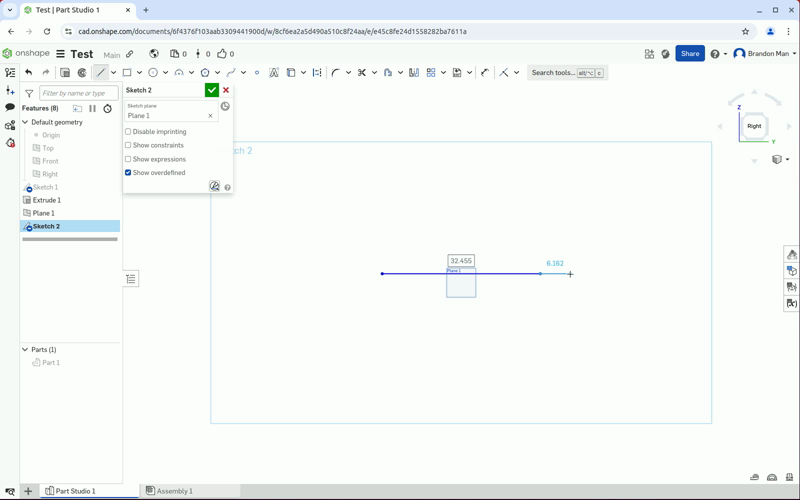
mouse_move(540, 252)
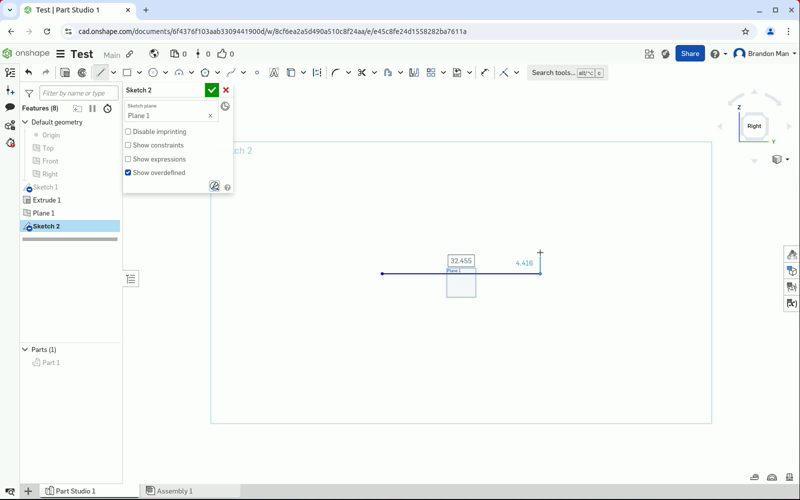
click(540, 252)
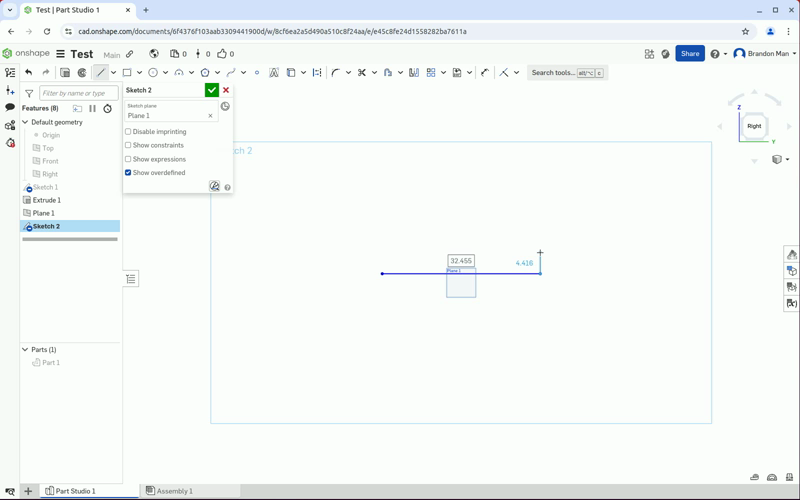
key_up(shift)
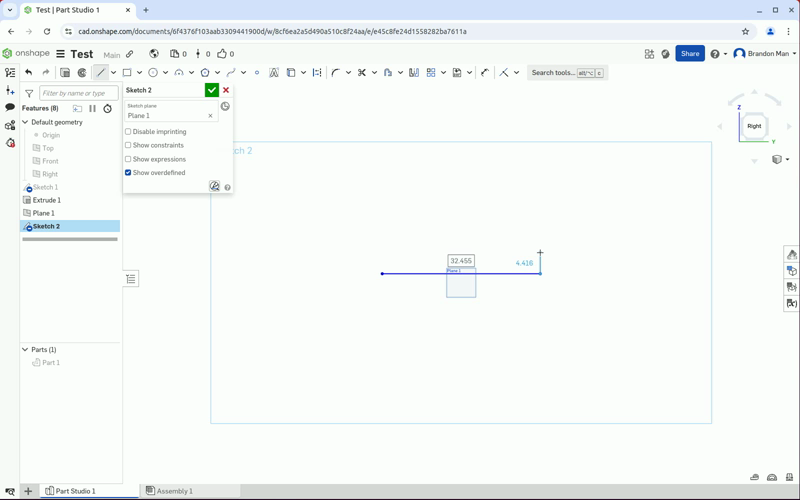
key_down(shift)
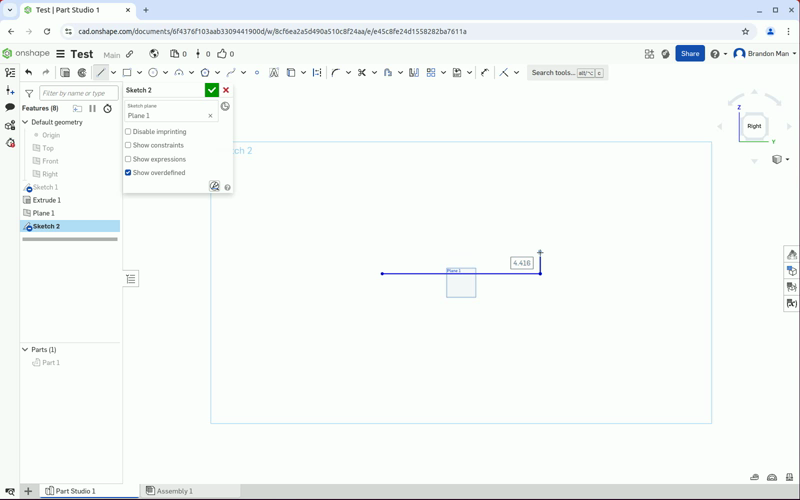
mouse_move(382, 252)
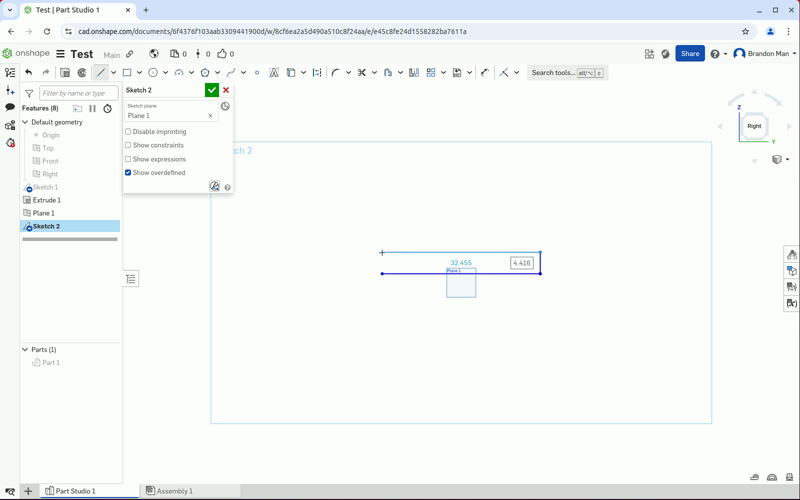
click(382, 252)
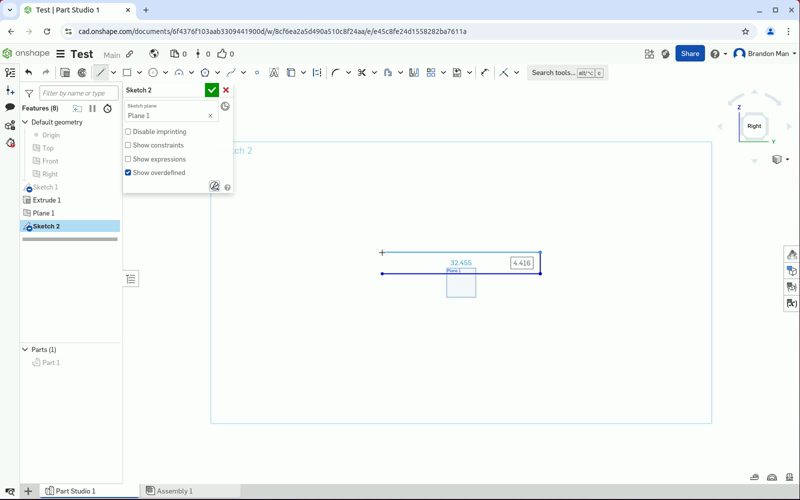
key_up(shift)
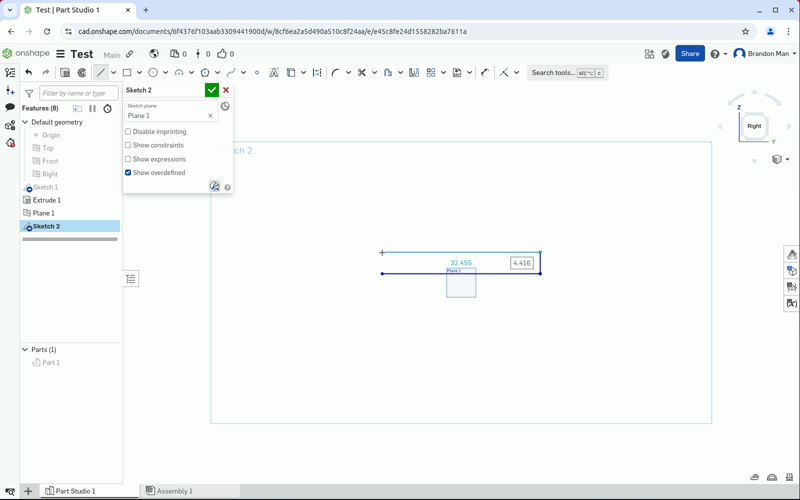
mouse_move(412, 252)
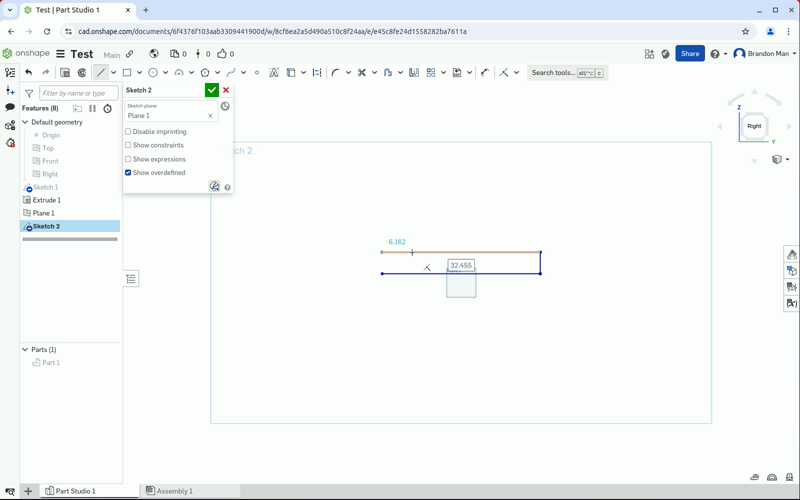
key_down(shift)
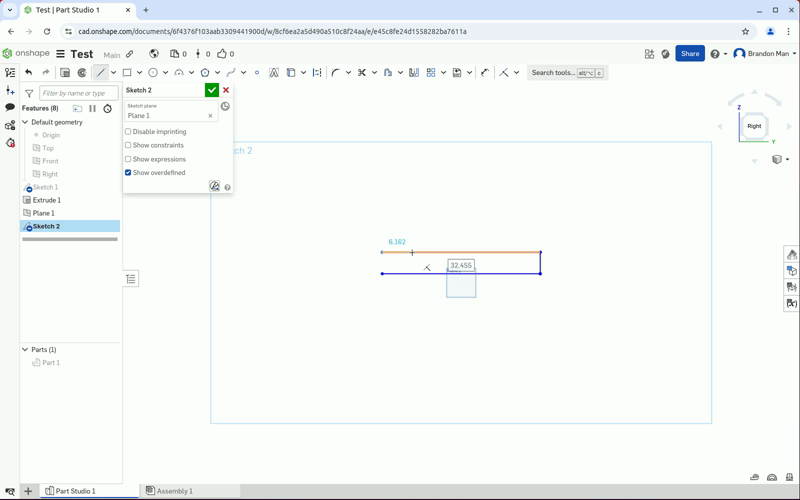
mouse_move(382, 273)
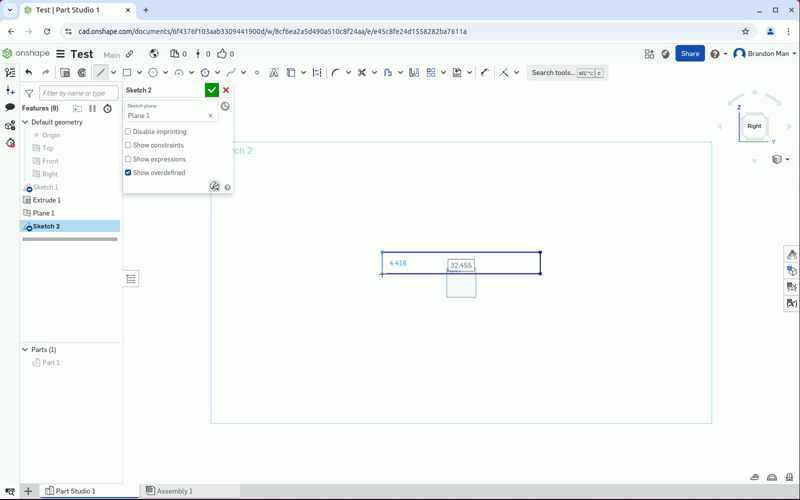
key_up(shift)
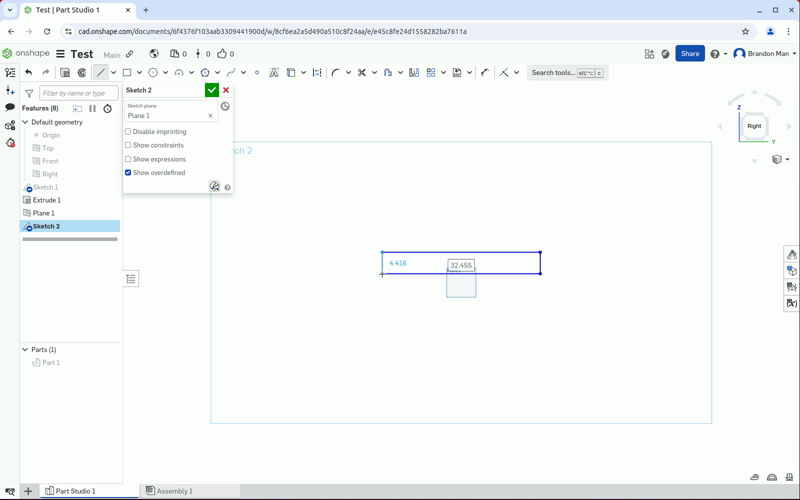
click(382, 273)
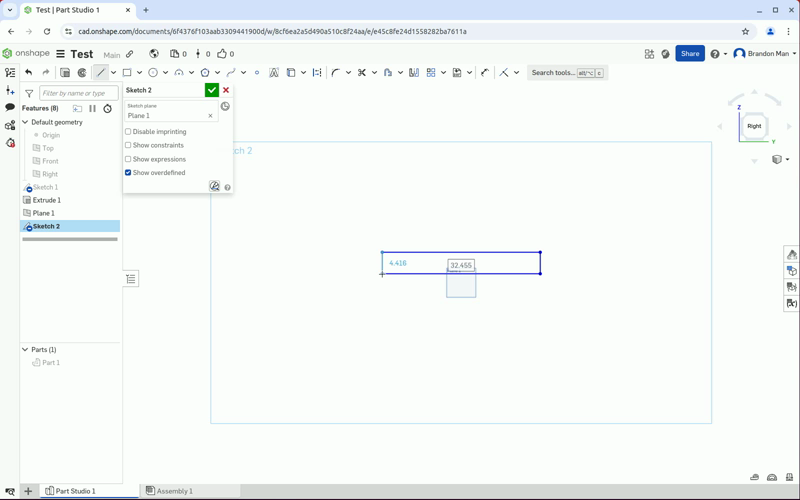
key(esc)
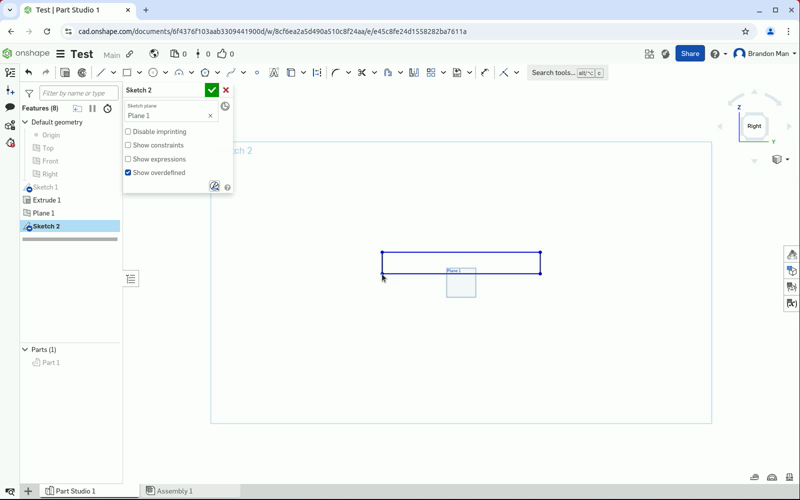
mouse_move(520, 268)
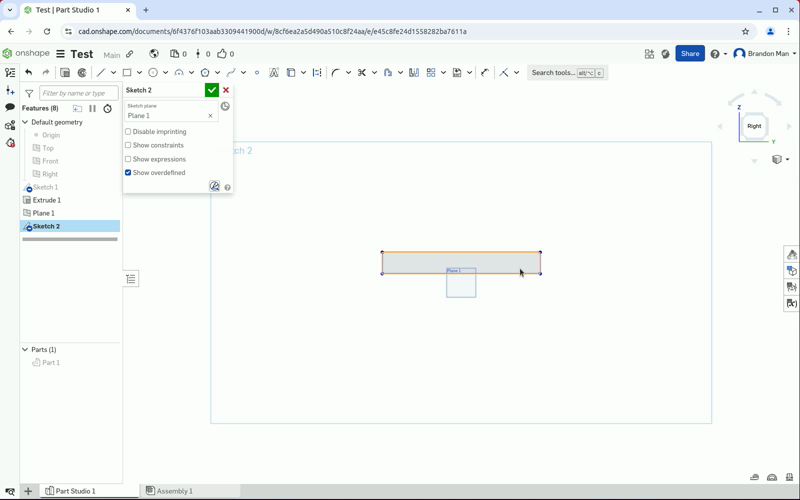
click(520, 268)
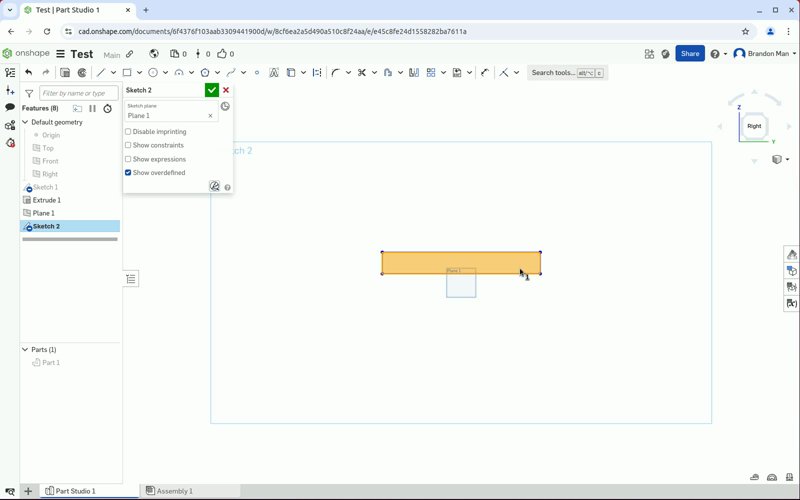
mouse_move(73, 352)
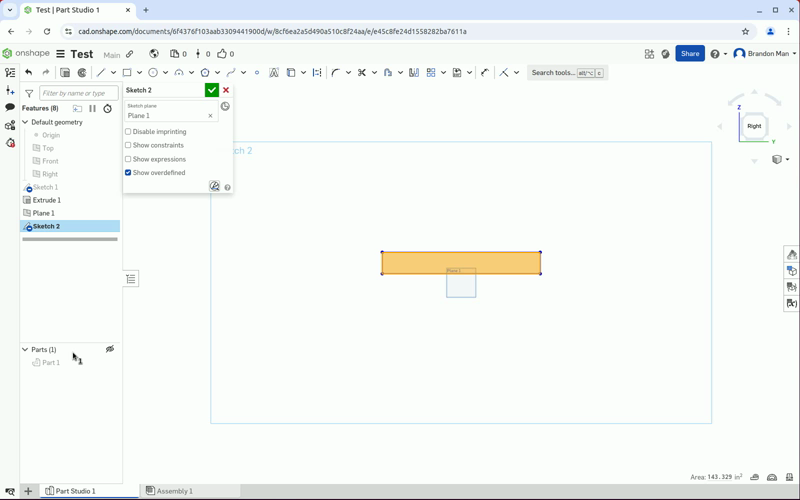
key(shift+y)
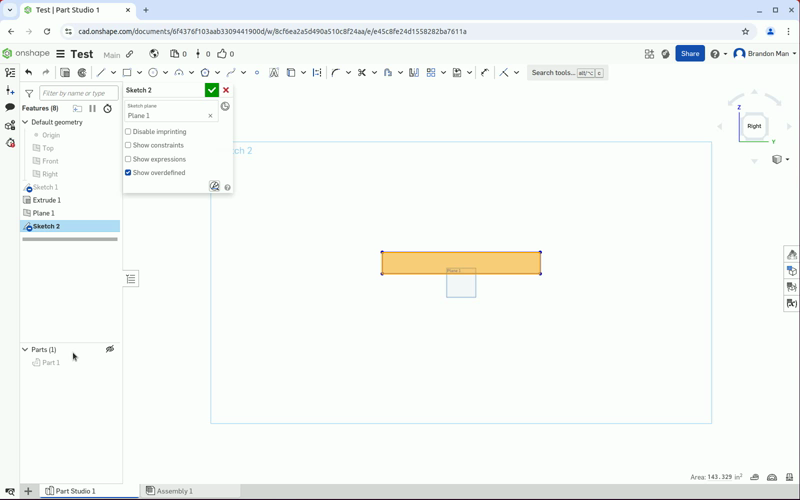
key(shift+e)
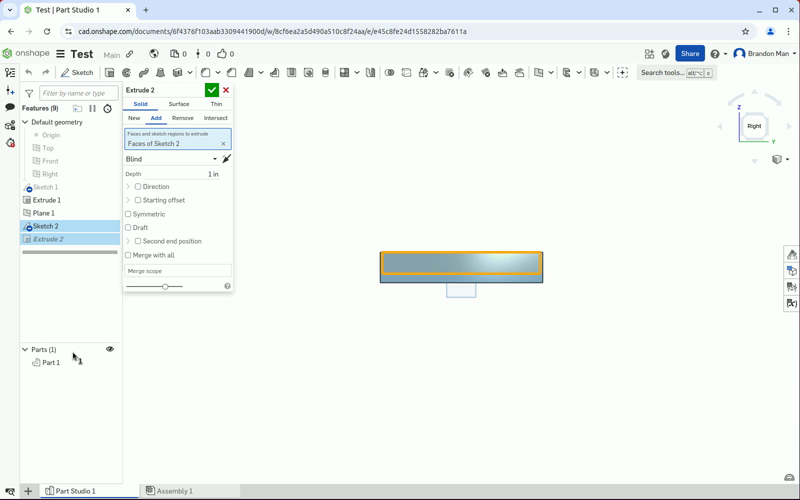
mouse_move(143, 106)
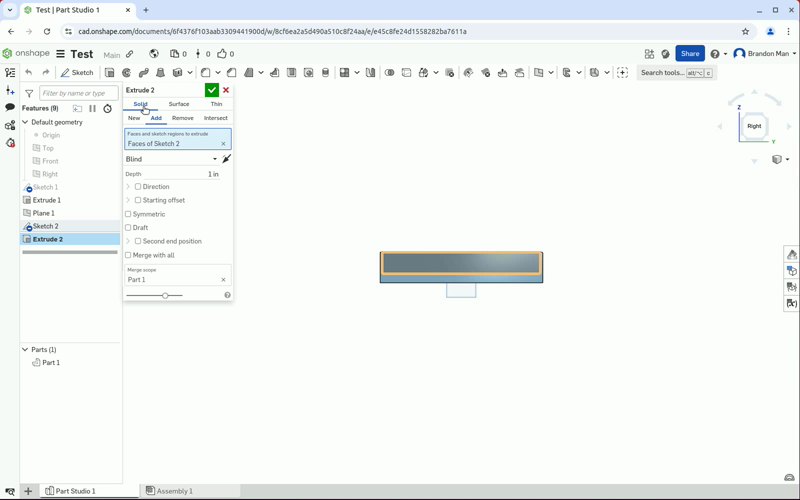
click(143, 106)
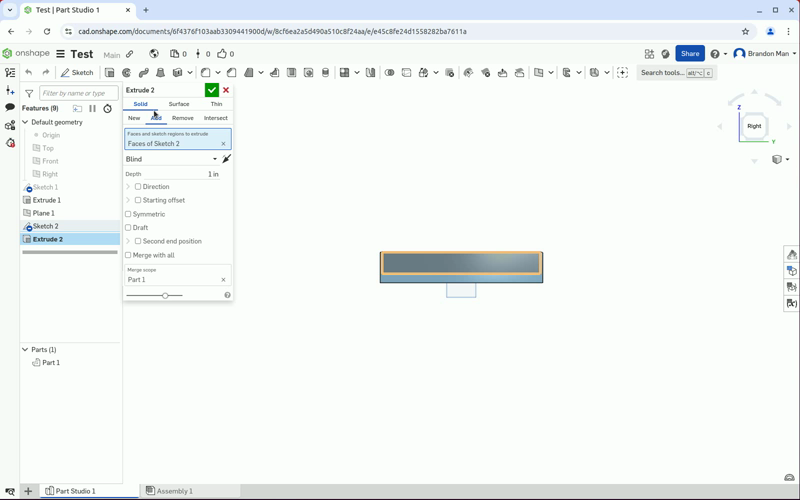
mouse_move(186, 120)
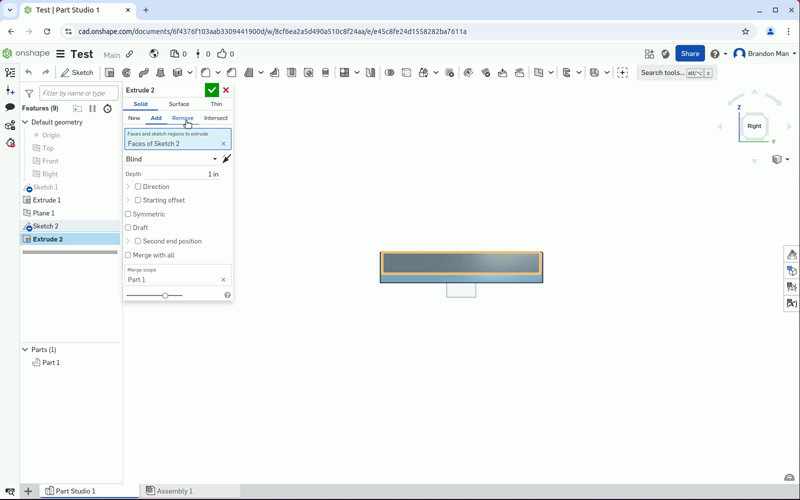
click(186, 120)
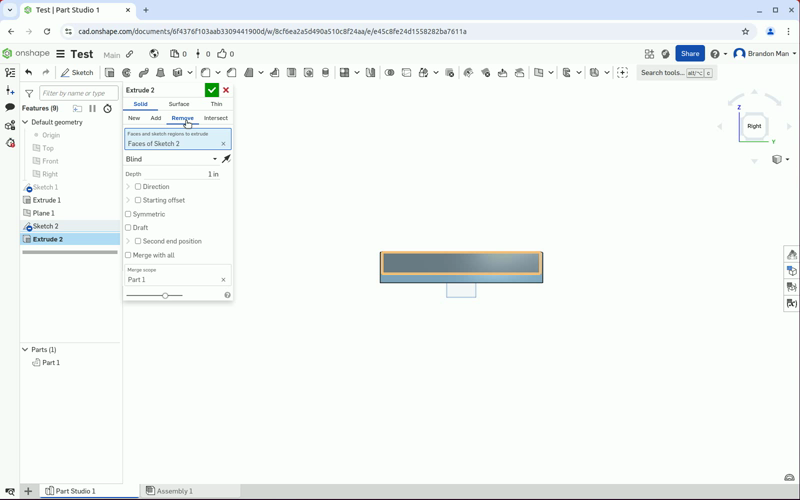
key(tab, 4)
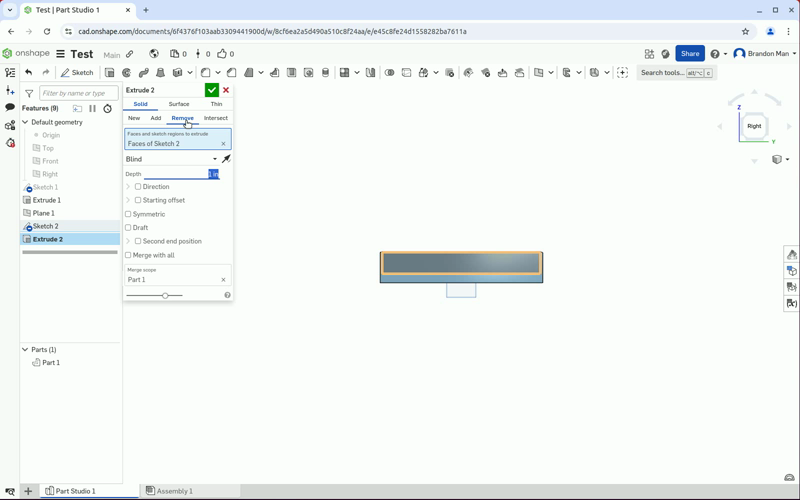
text(26.237)
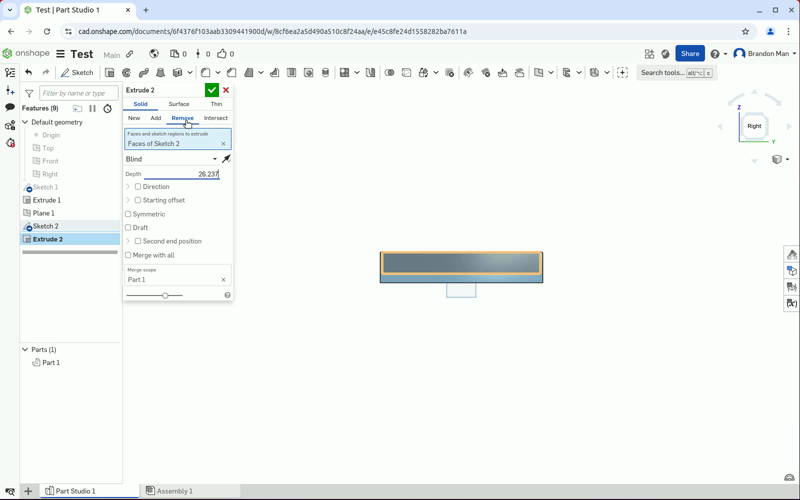
key(tab, 6)
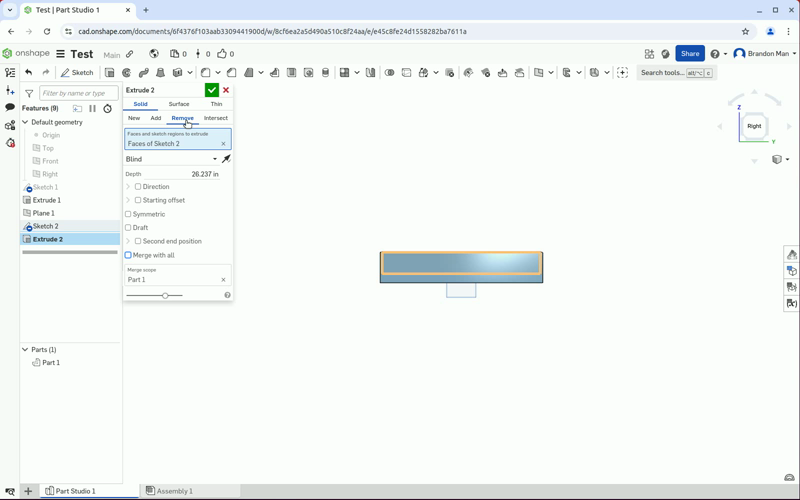
key(space)
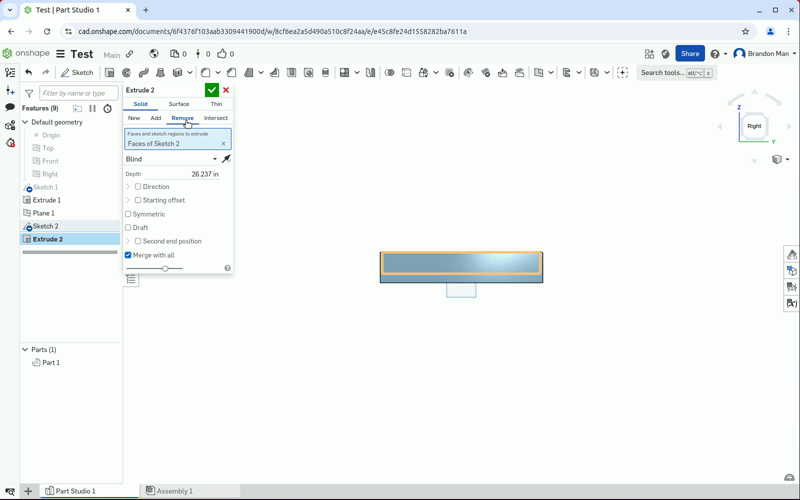
key(enter)
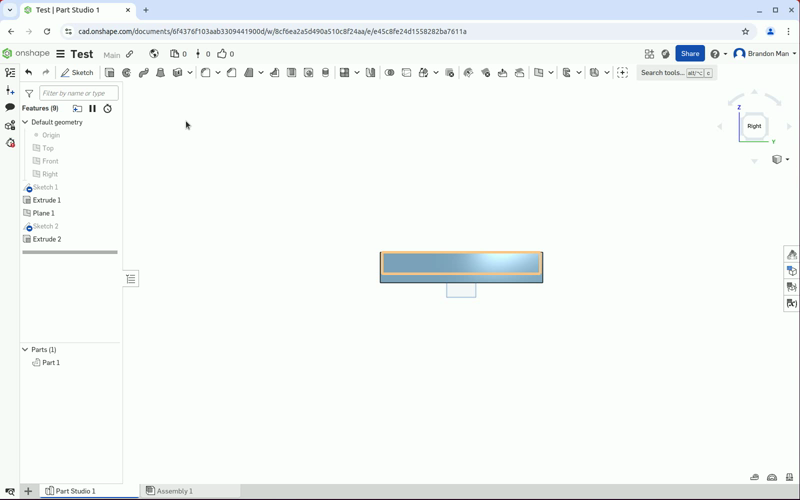
key(shift+h)
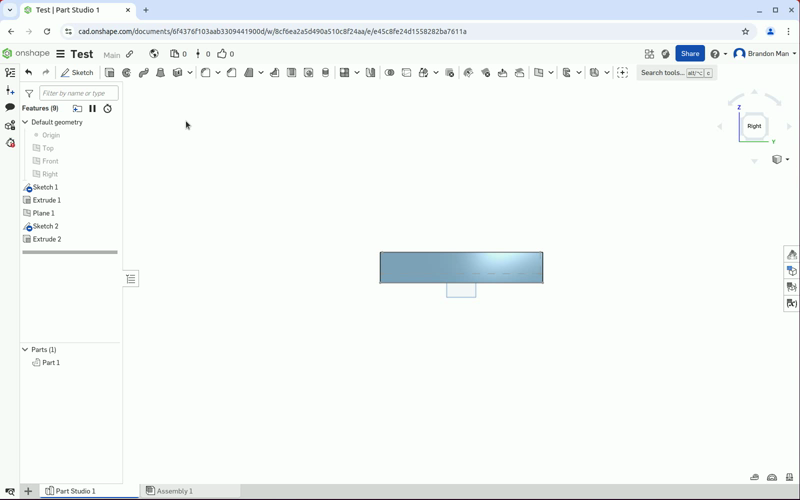
key(shift+h)
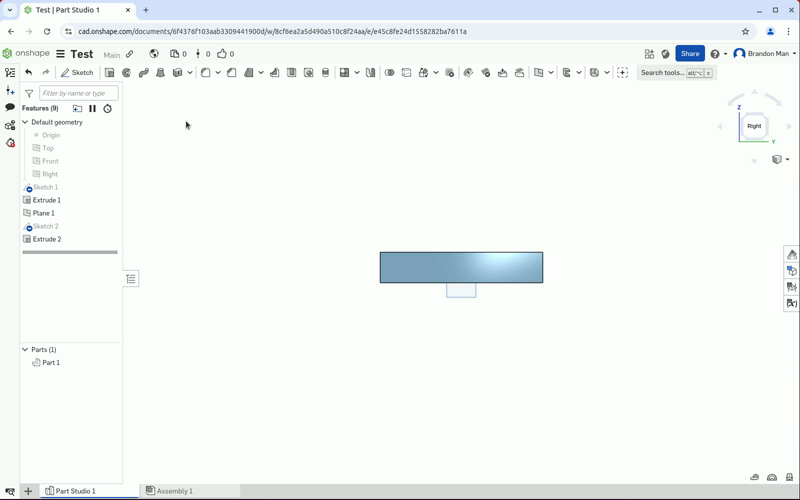
mouse_move(73, 189)
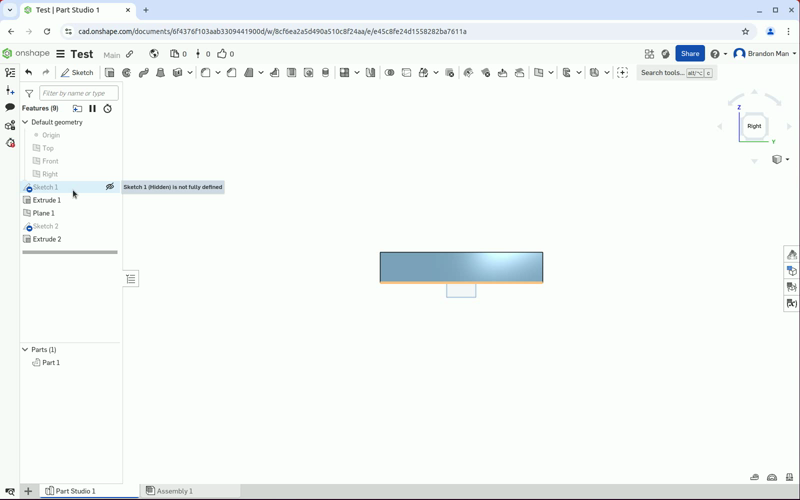
click(73, 189)
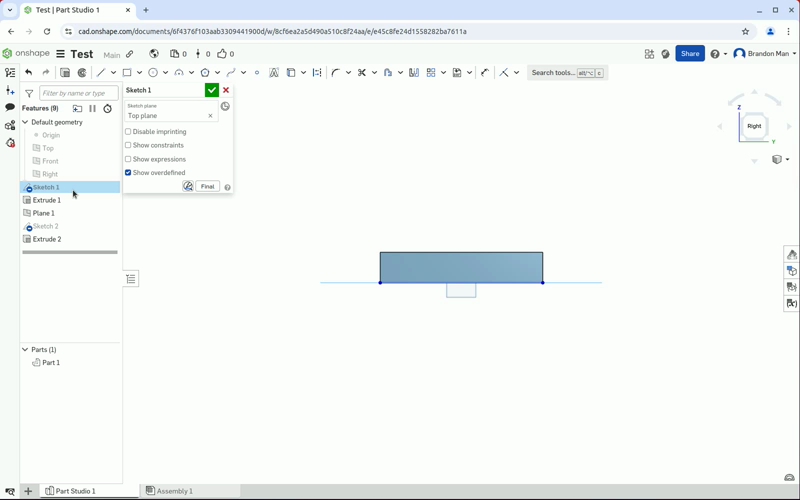
mouse_move(229, 92)
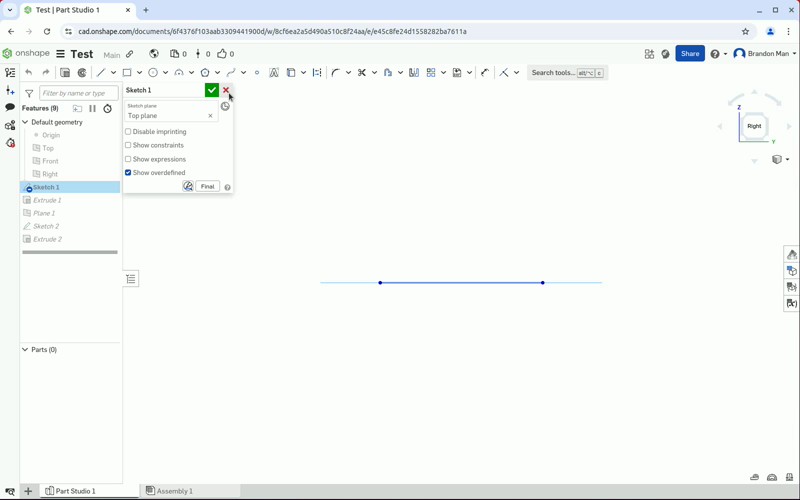
click(229, 92)
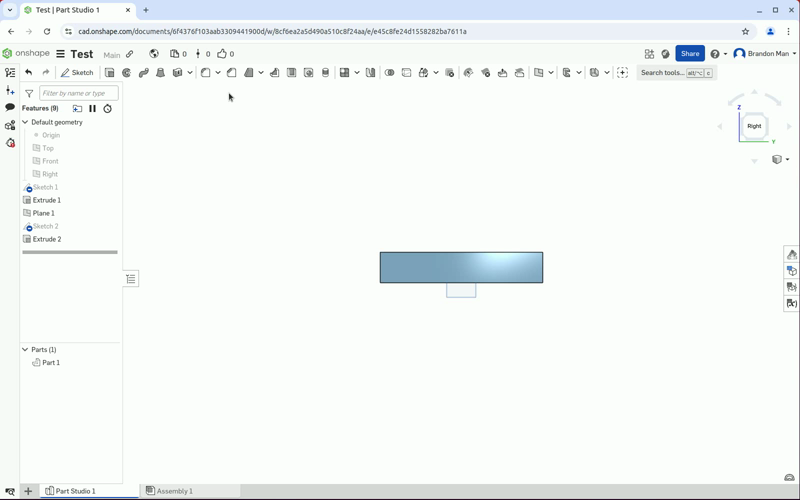
mouse_move(73, 352)
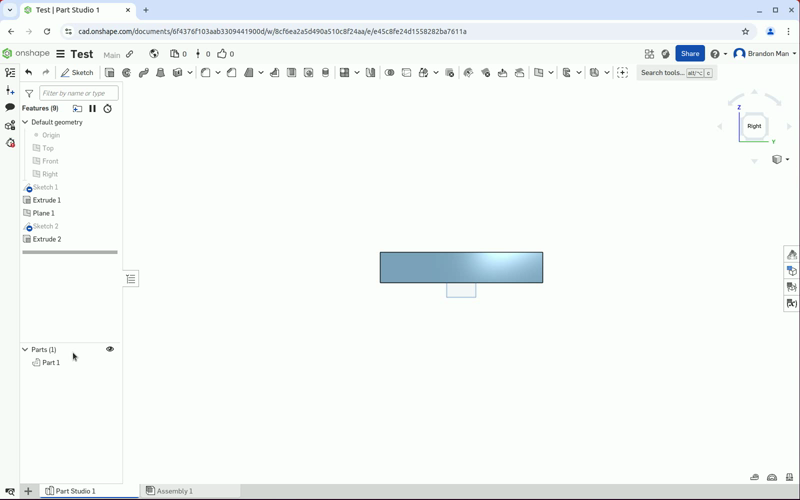
key(y)
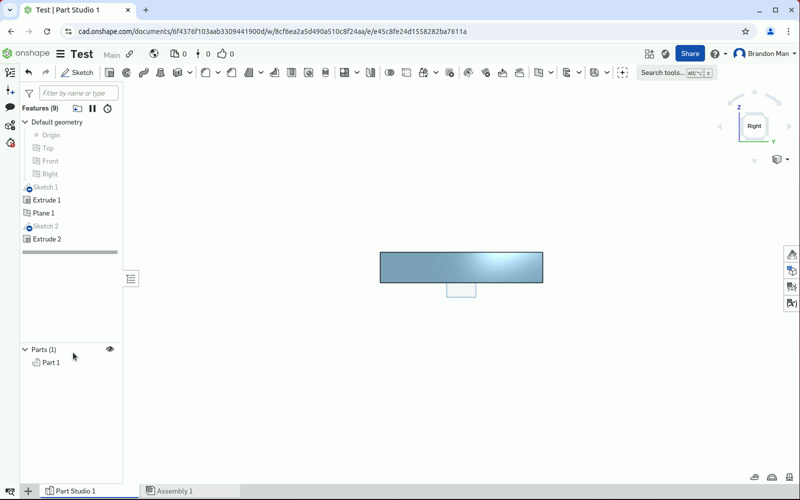
key(shift+p)
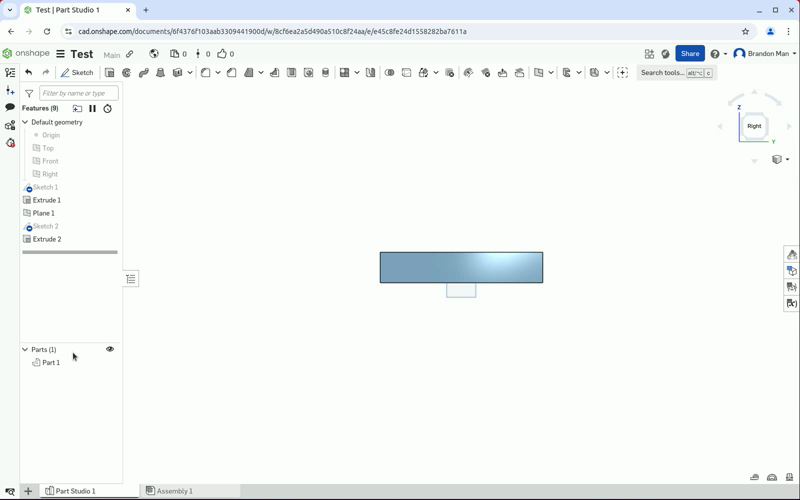
key(space)
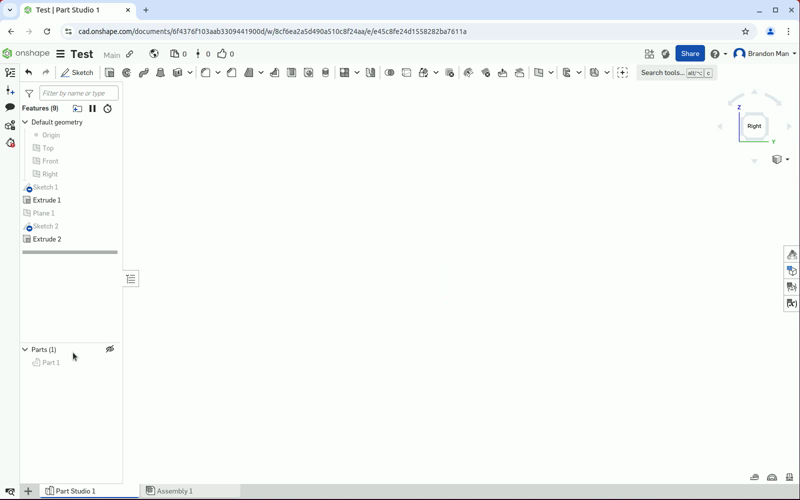
key_down(shift)
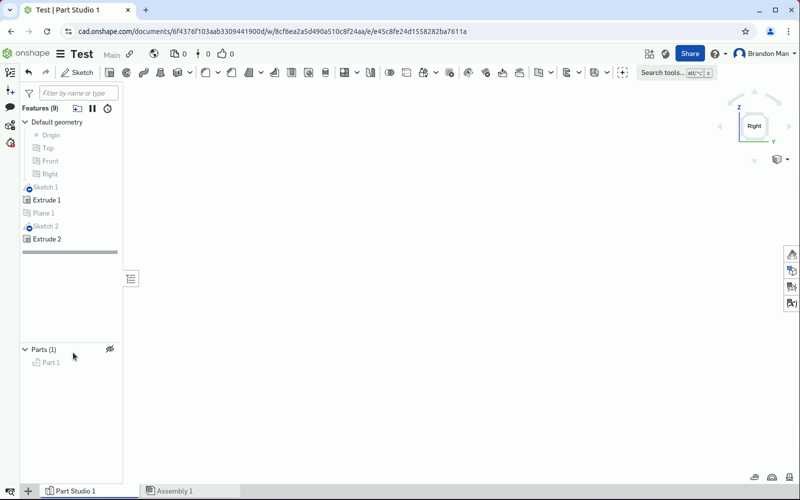
key(right)
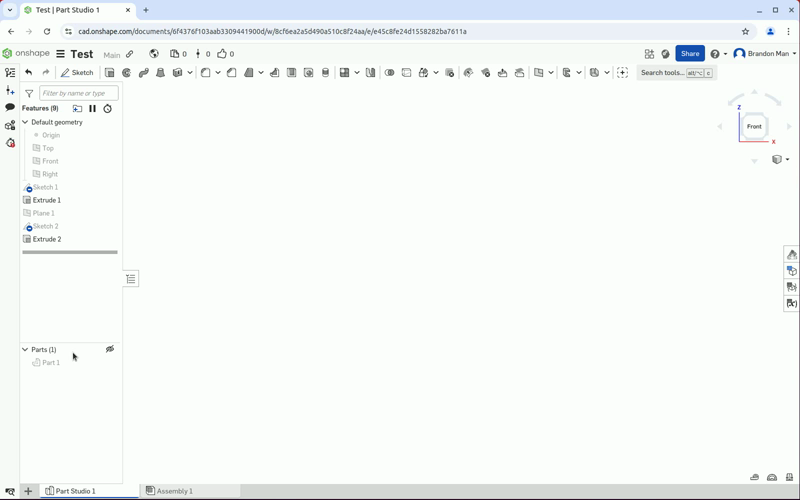
key_up(shift)
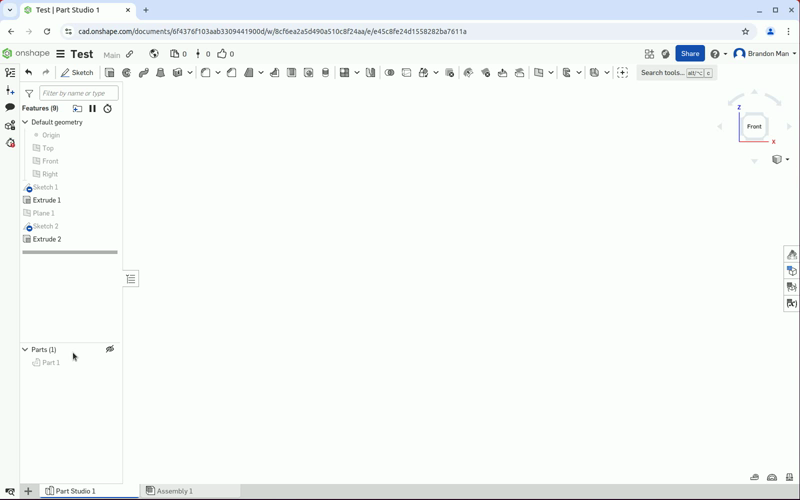
key(space)
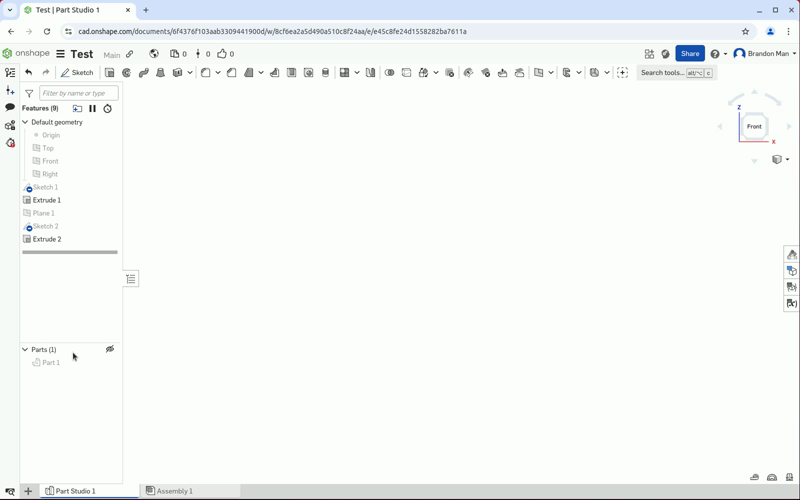
key_down(shift)
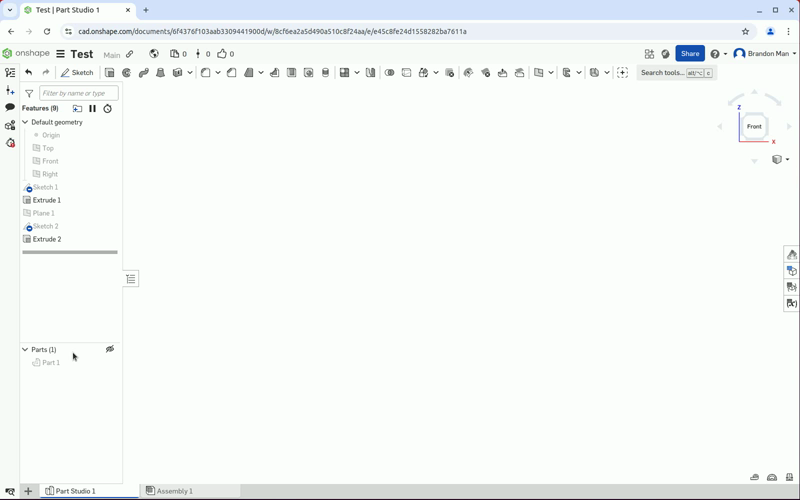
key(down)
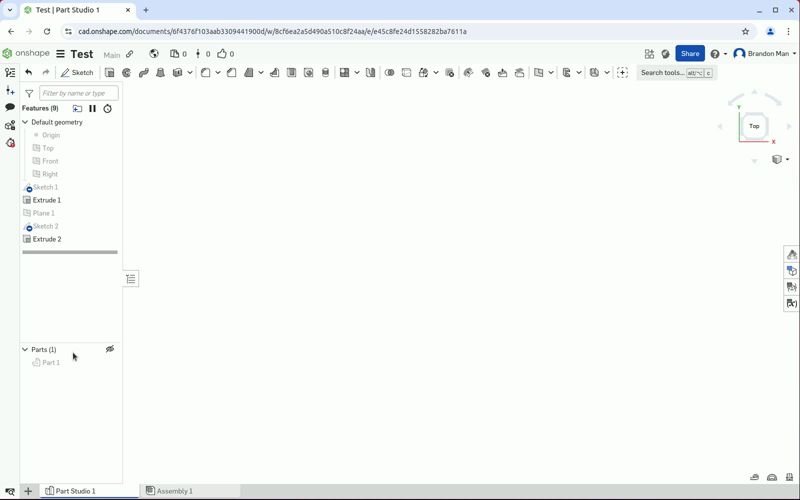
key_up(shift)
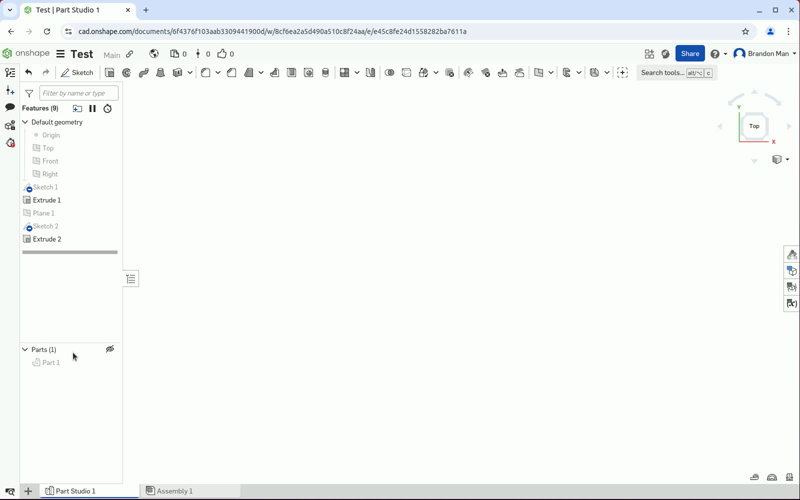
mouse_move(73, 352)
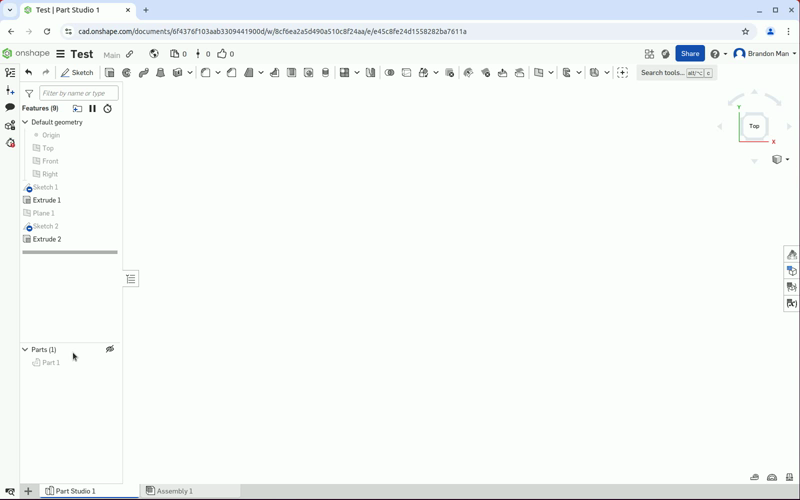
key(shift+y)
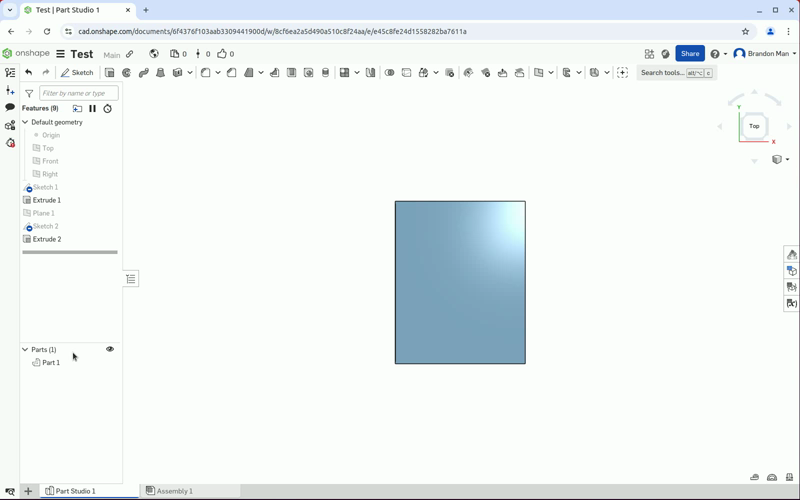
mouse_move(541, 75)
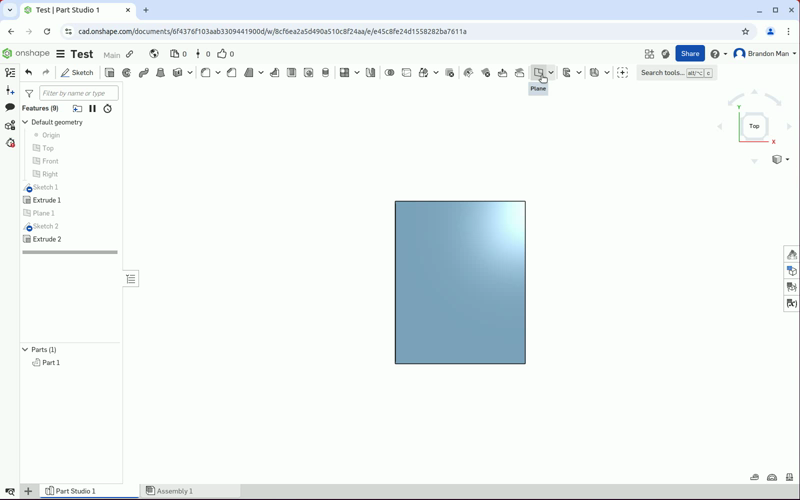
click(541, 75)
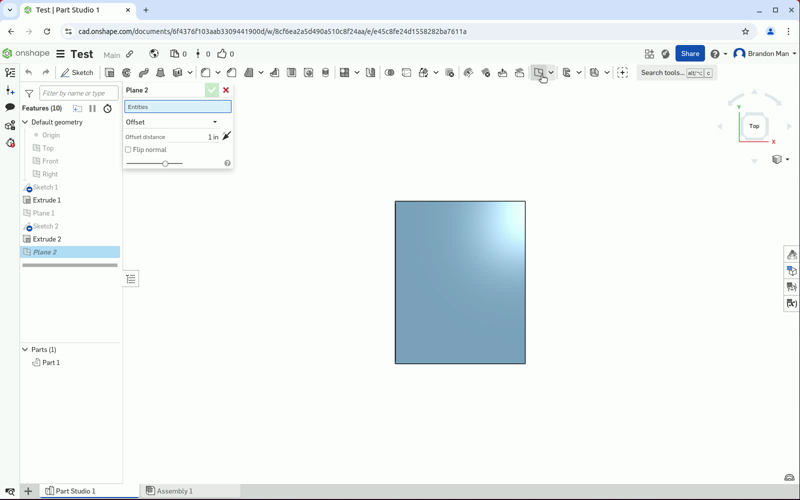
mouse_move(73, 150)
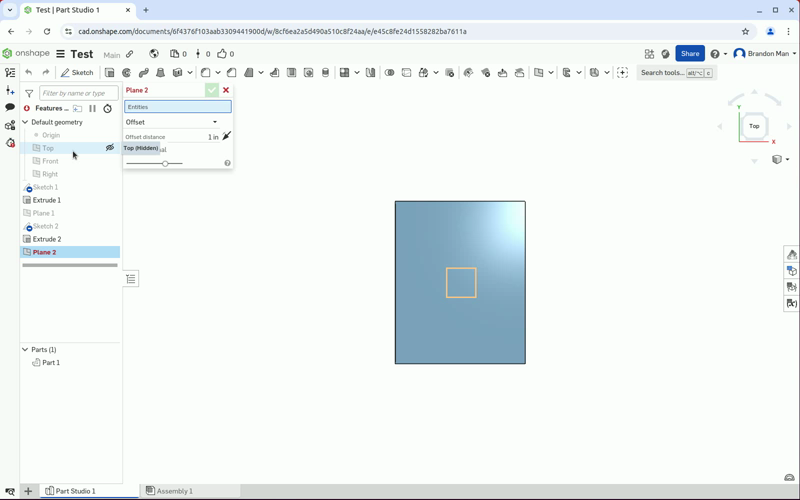
click(73, 150)
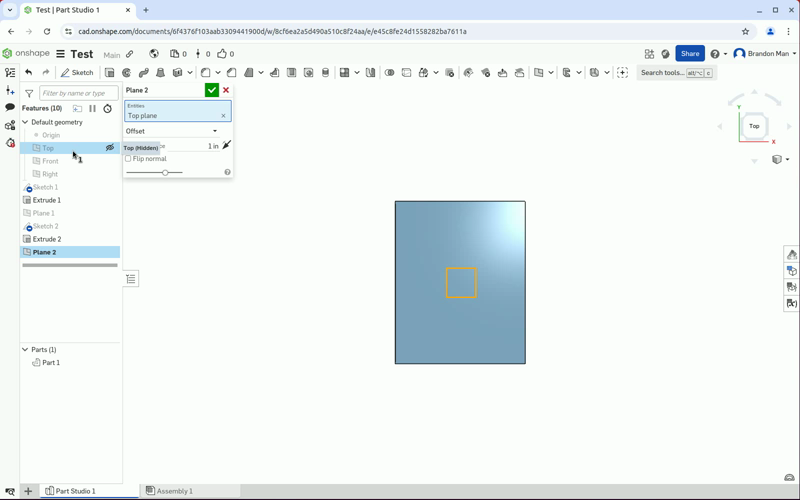
key(tab, 2)
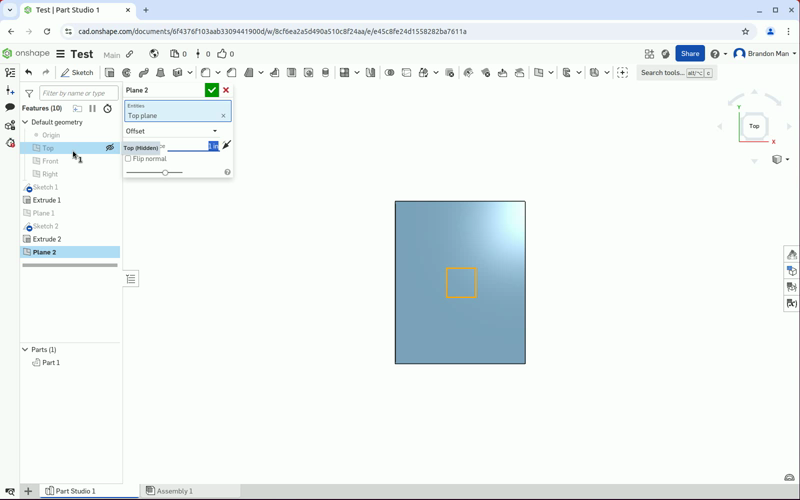
text(1.91)
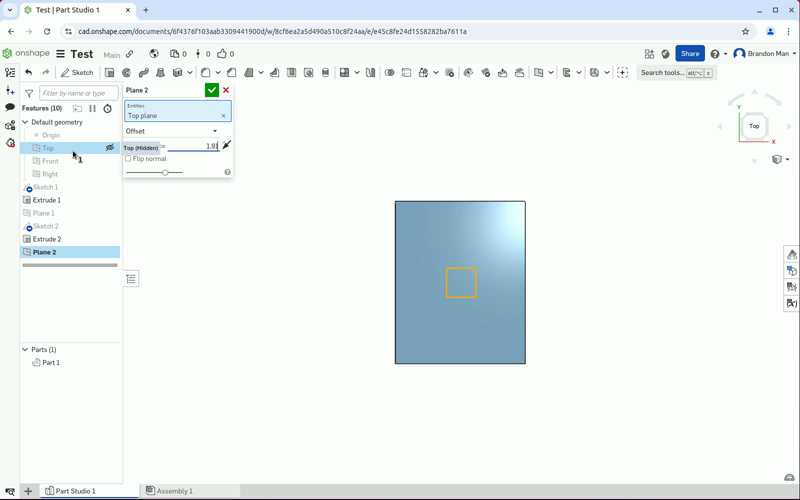
key(enter, 2)
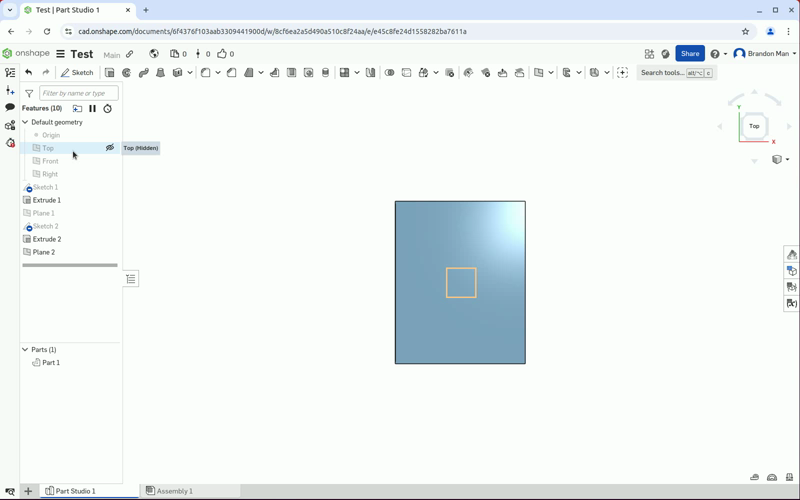
key(shift+s)
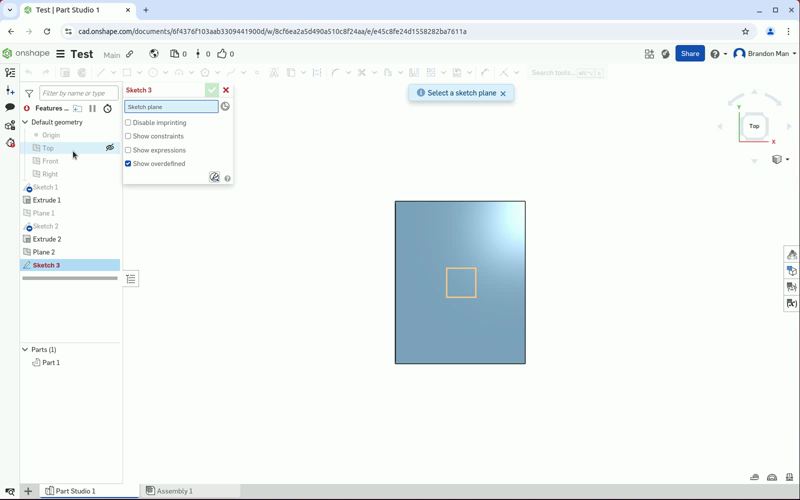
mouse_move(73, 254)
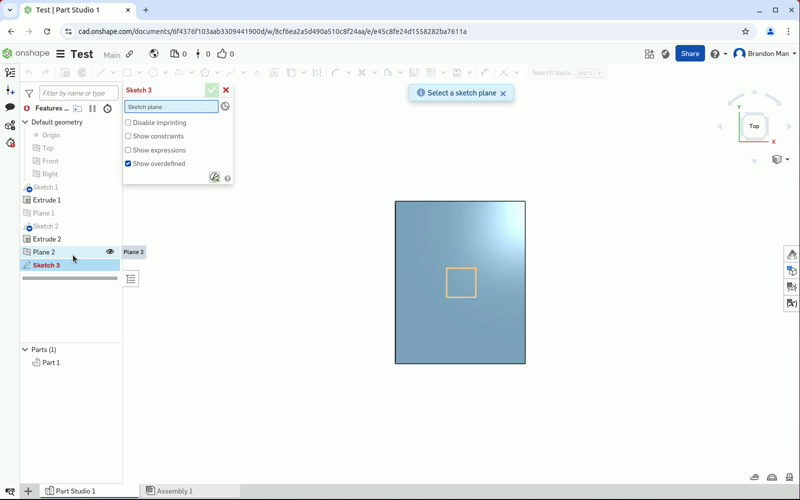
click(73, 254)
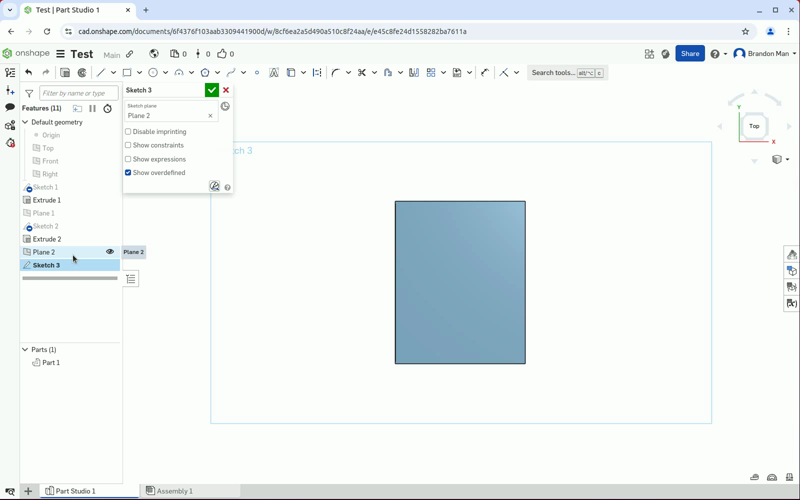
mouse_move(73, 352)
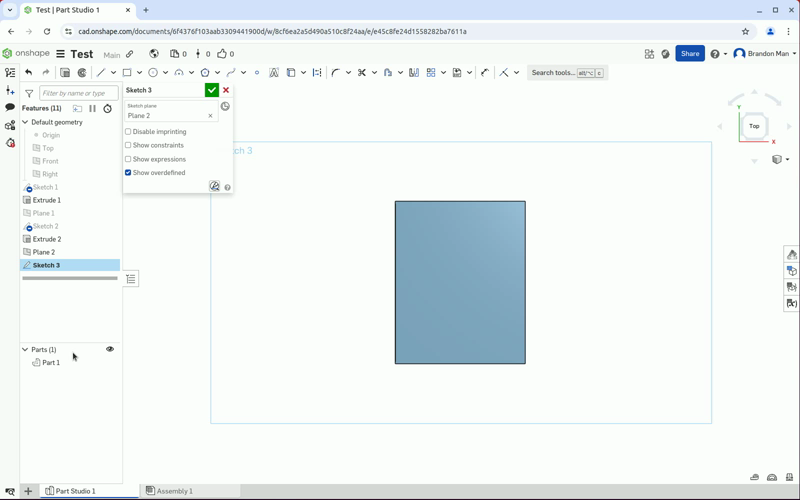
key(y)
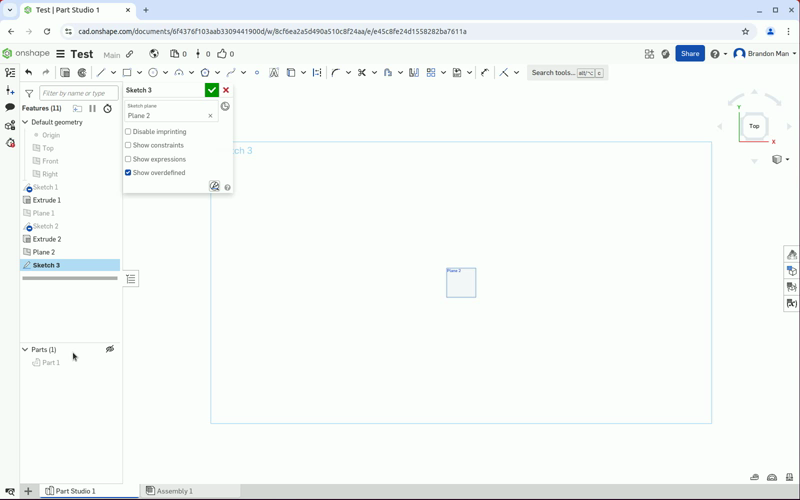
key(l)
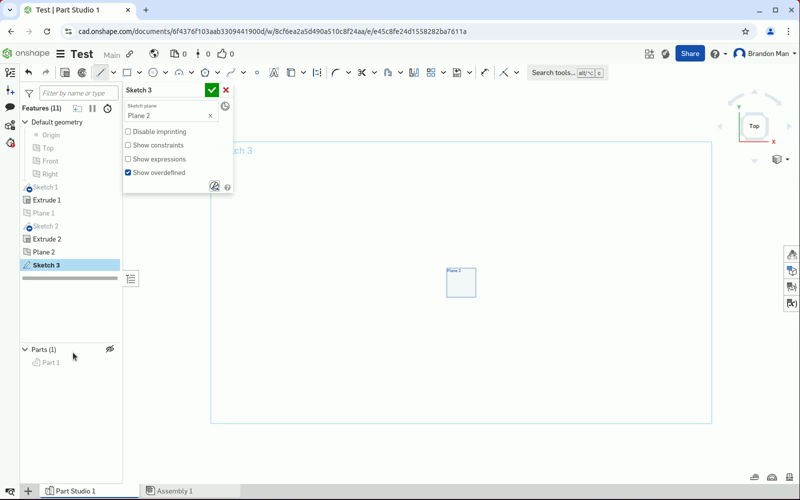
key_down(shift)
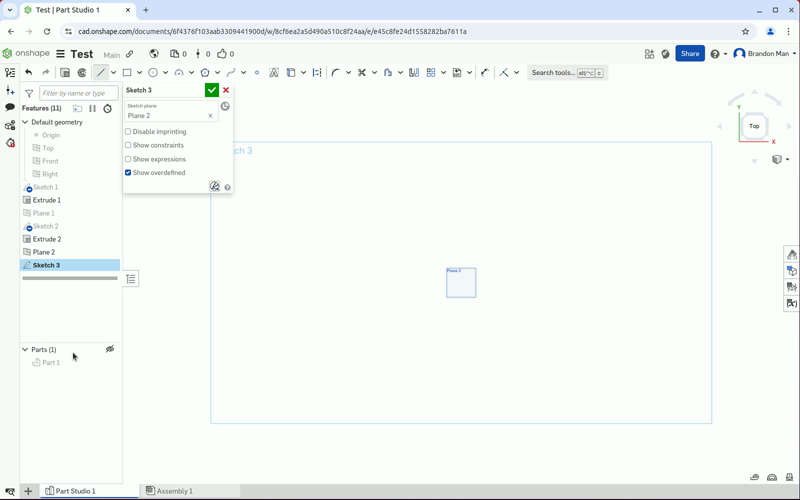
mouse_move(403, 326)
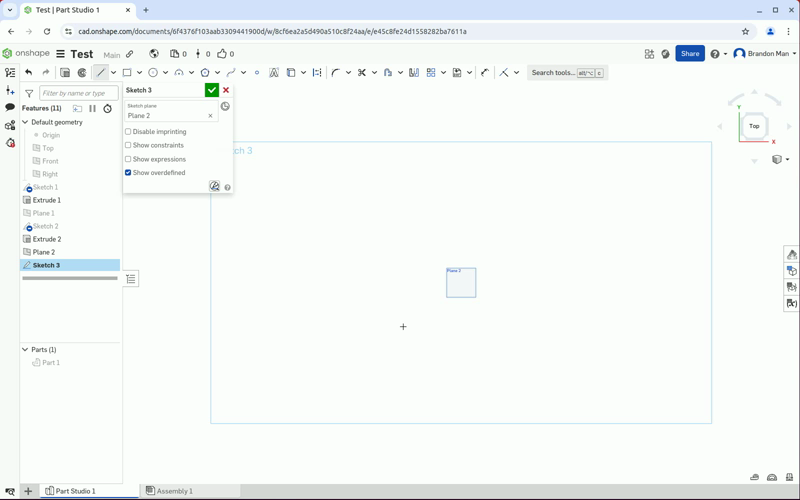
click(403, 326)
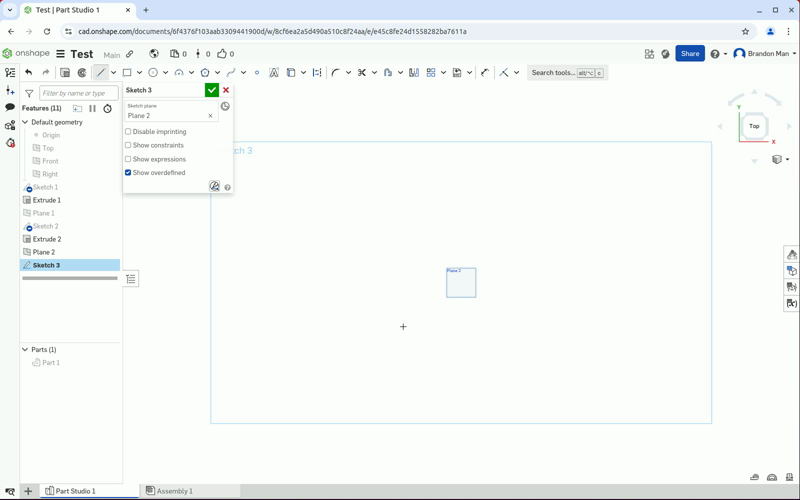
key_up(shift)
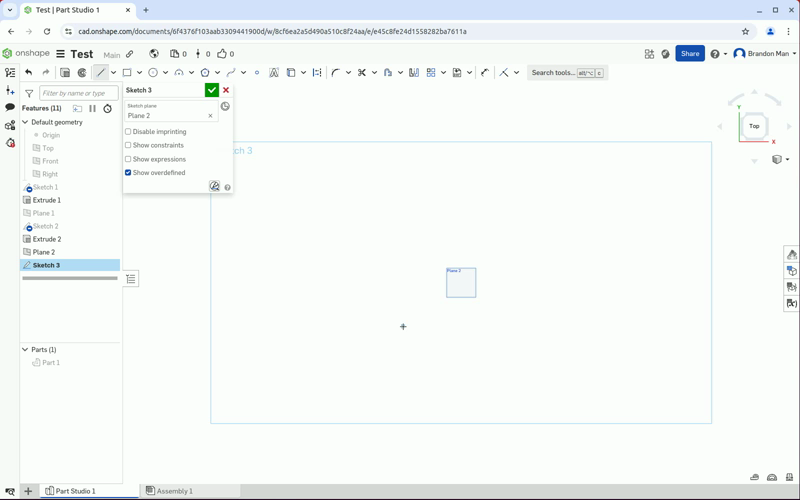
key_down(shift)
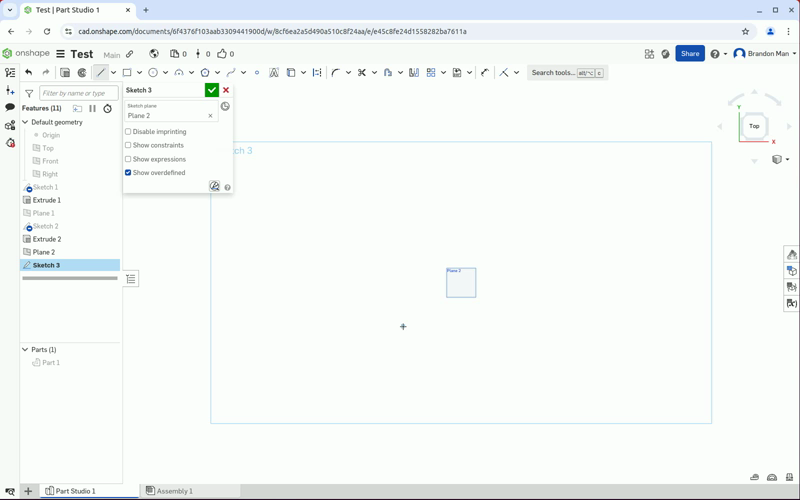
mouse_move(516, 326)
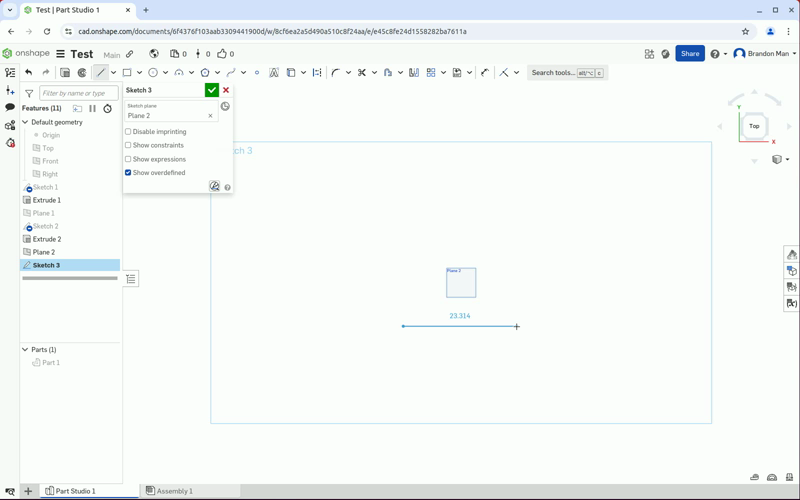
click(516, 326)
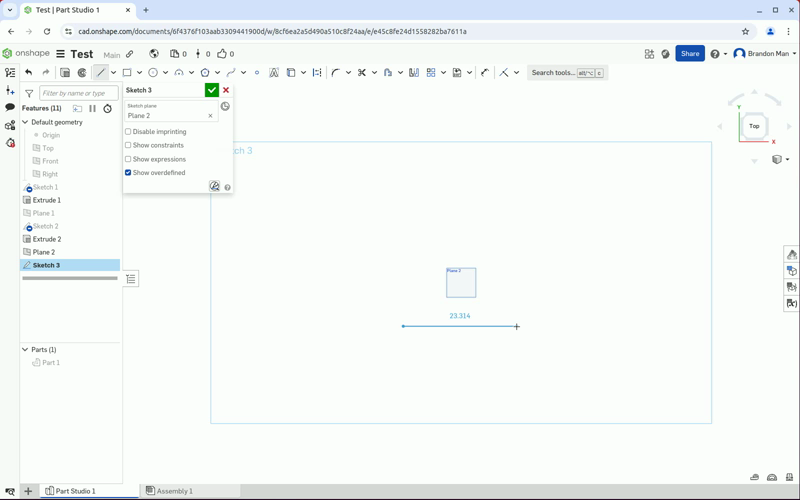
key_up(shift)
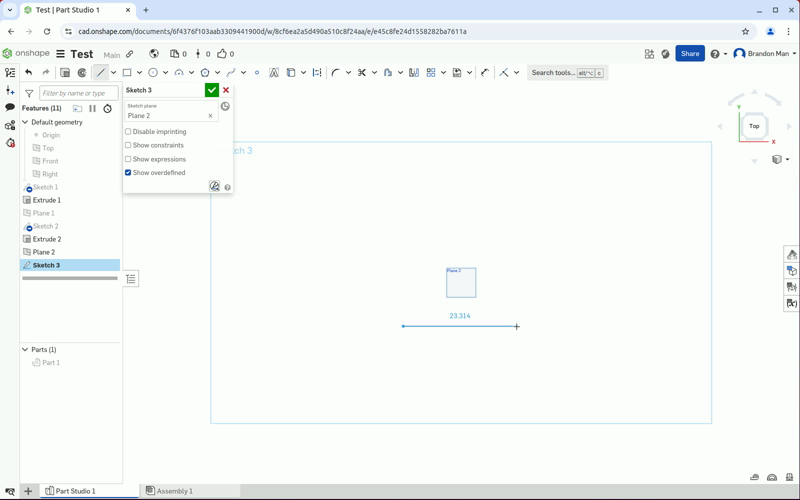
key_down(shift)
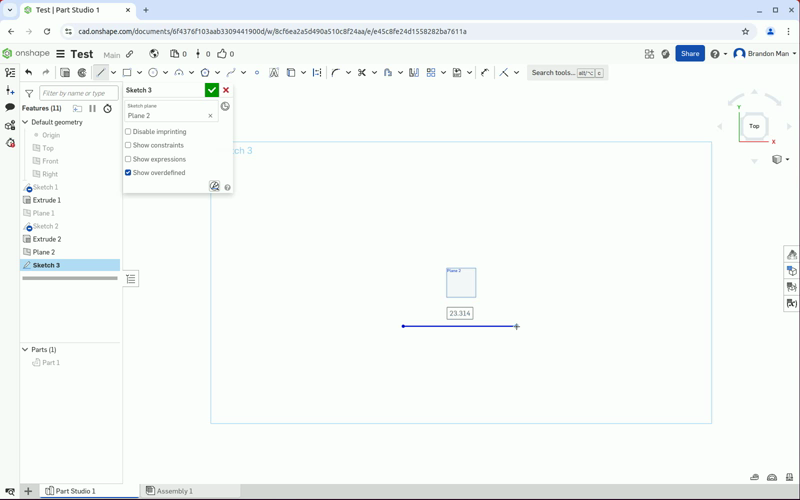
mouse_move(516, 240)
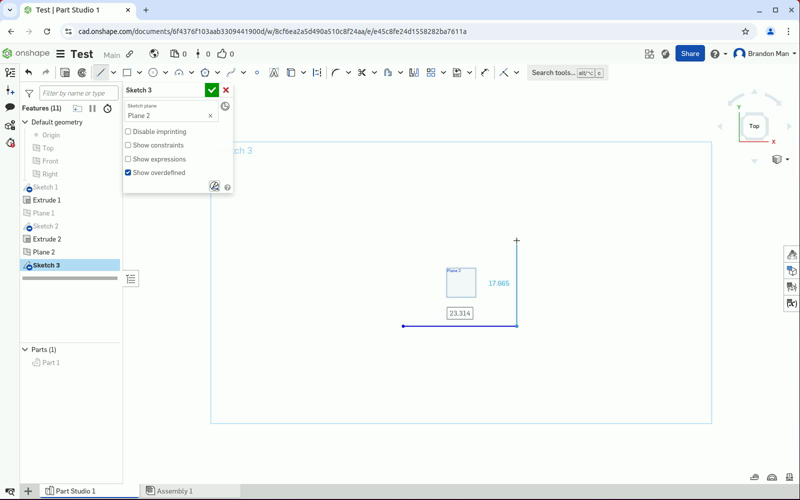
click(516, 240)
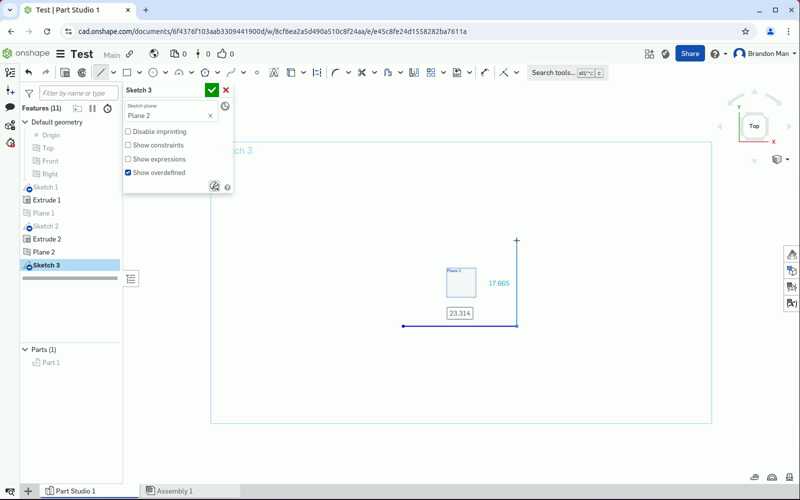
key_up(shift)
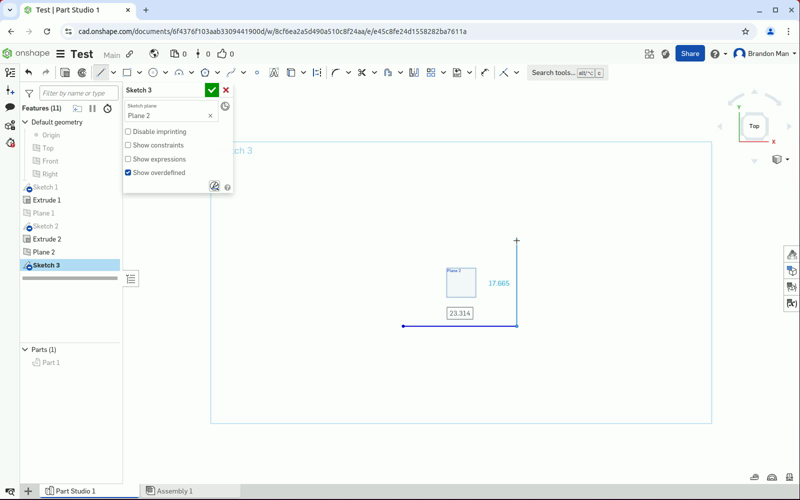
key_down(shift)
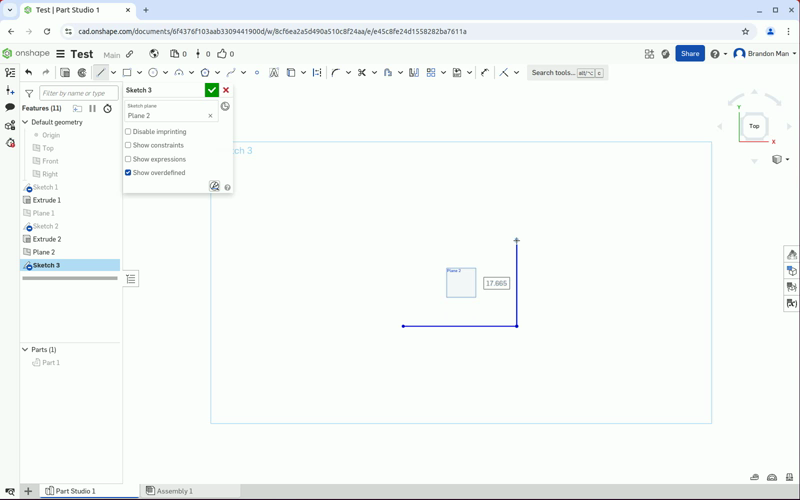
mouse_move(403, 240)
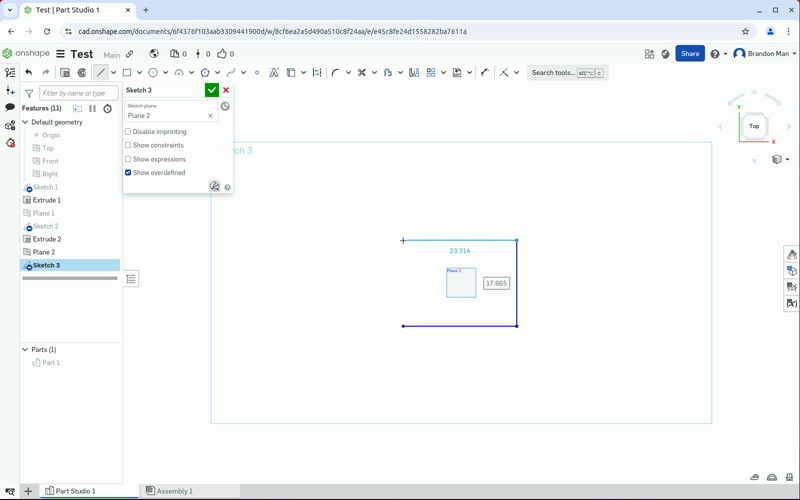
click(403, 240)
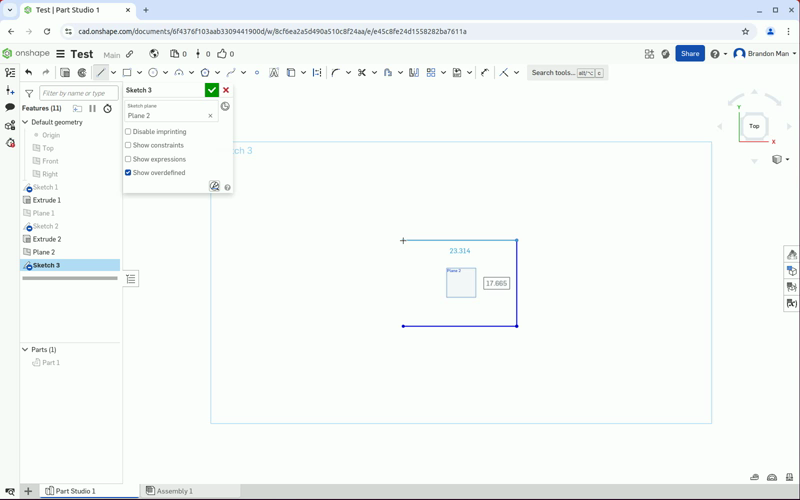
key_up(shift)
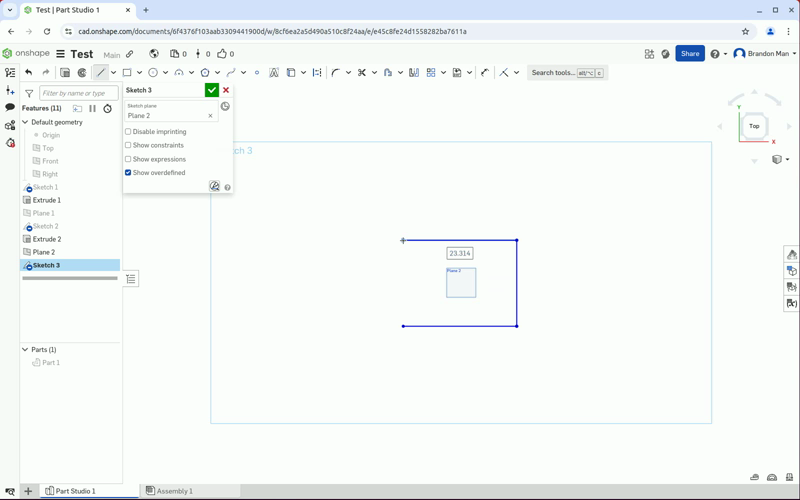
key_down(shift)
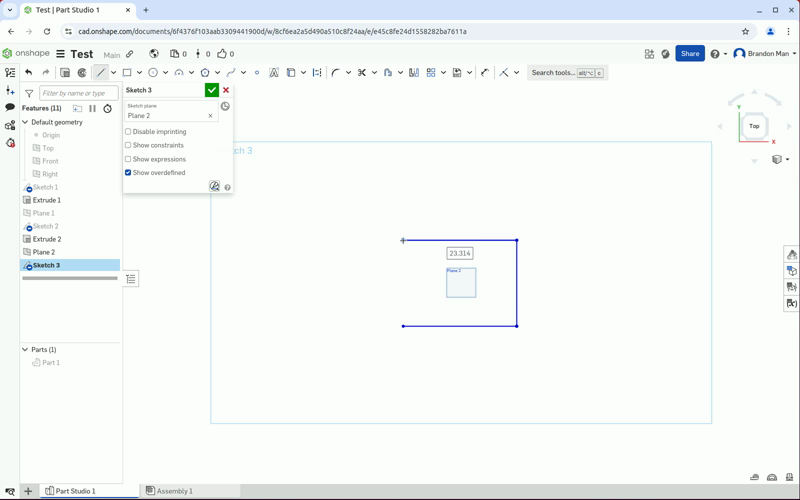
mouse_move(403, 326)
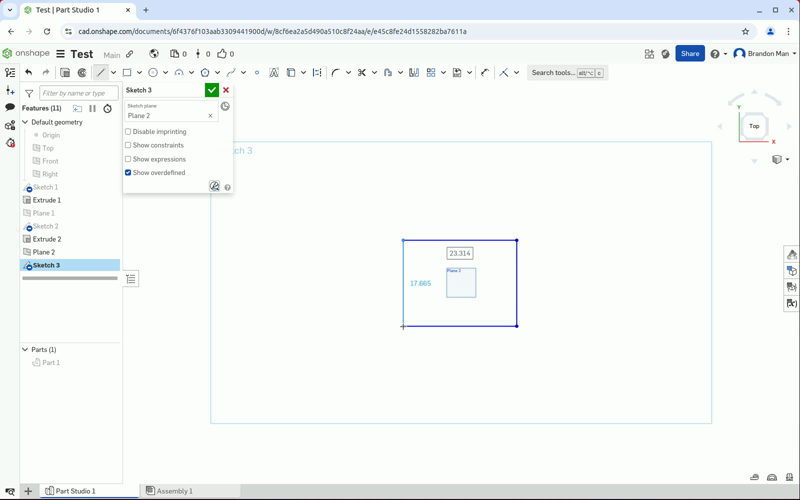
key_up(shift)
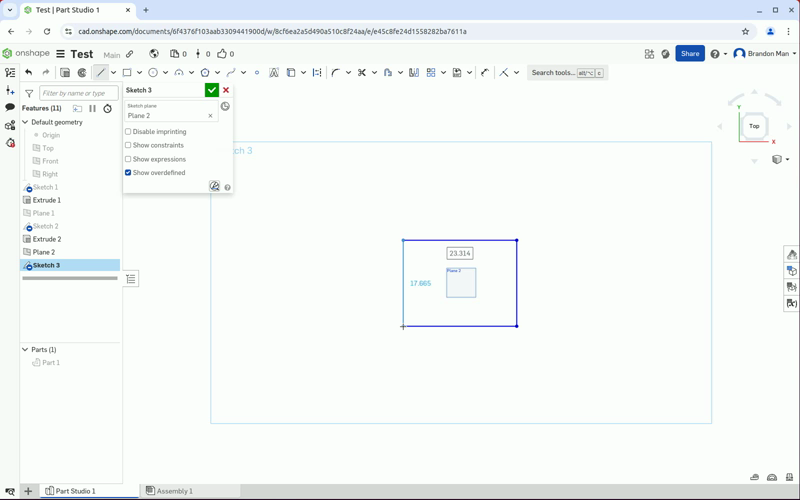
click(403, 326)
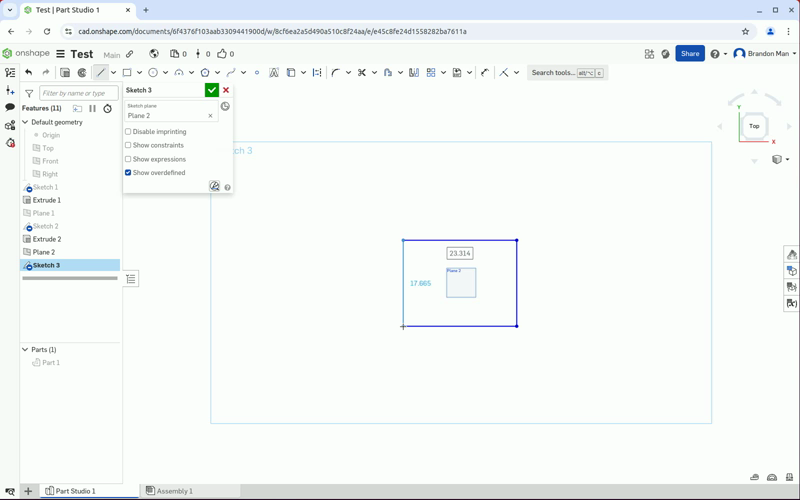
key(esc)
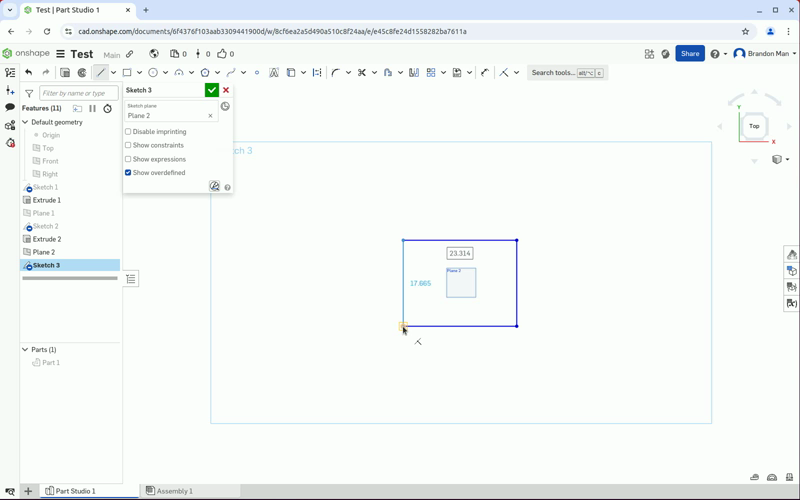
mouse_move(440, 285)
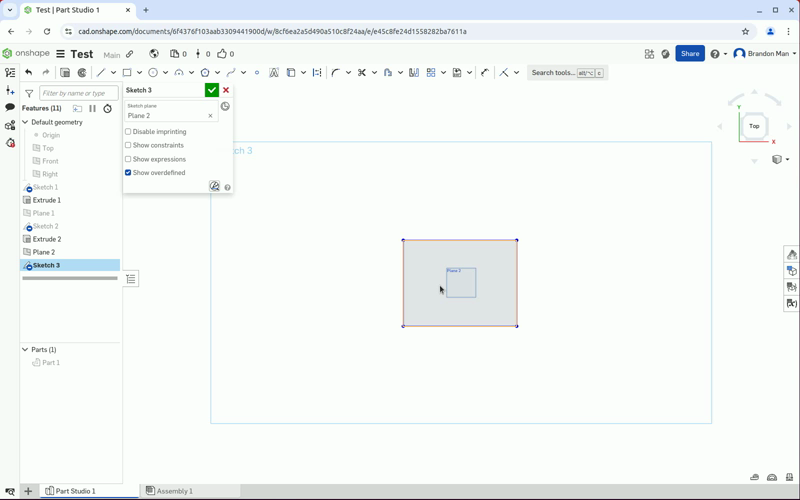
click(440, 285)
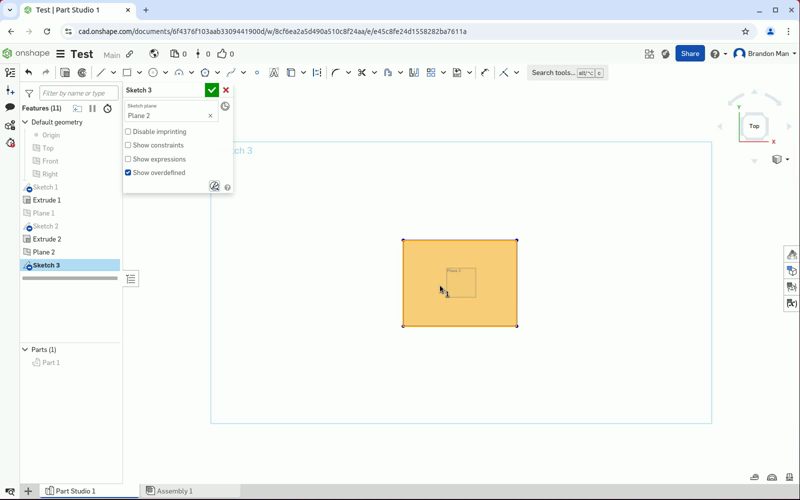
mouse_move(73, 352)
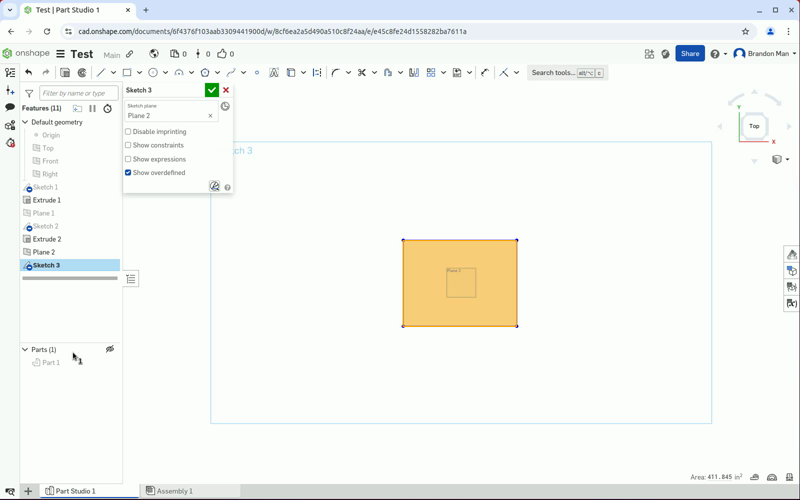
key(shift+y)
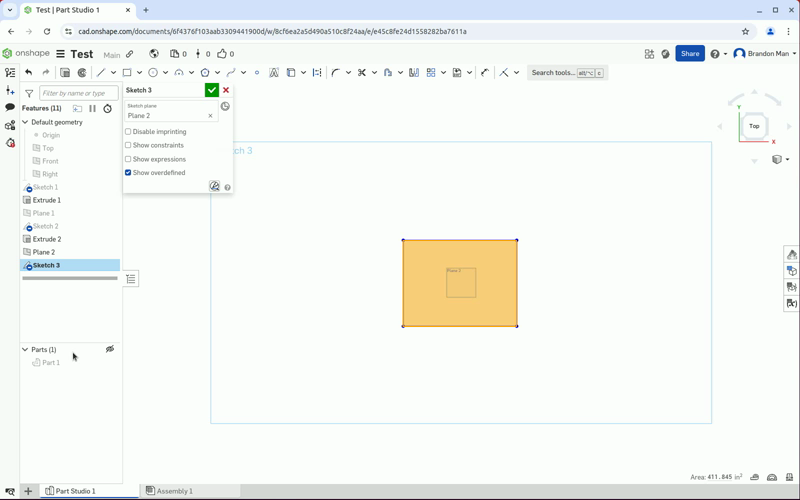
key(shift+e)
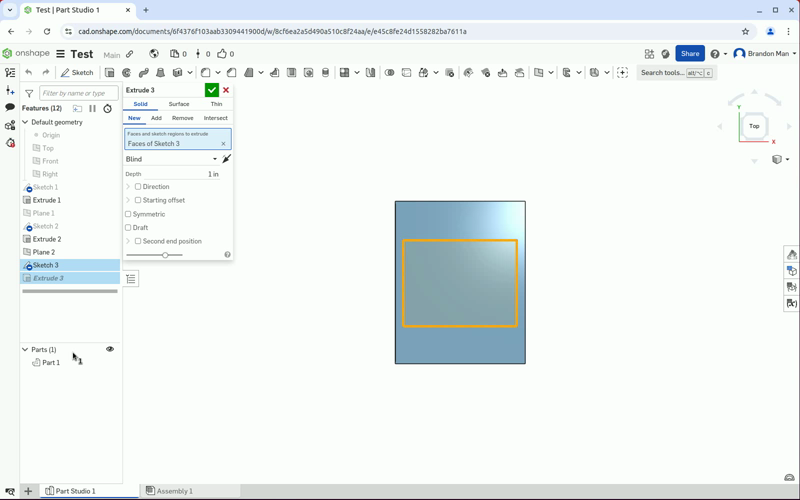
mouse_move(143, 106)
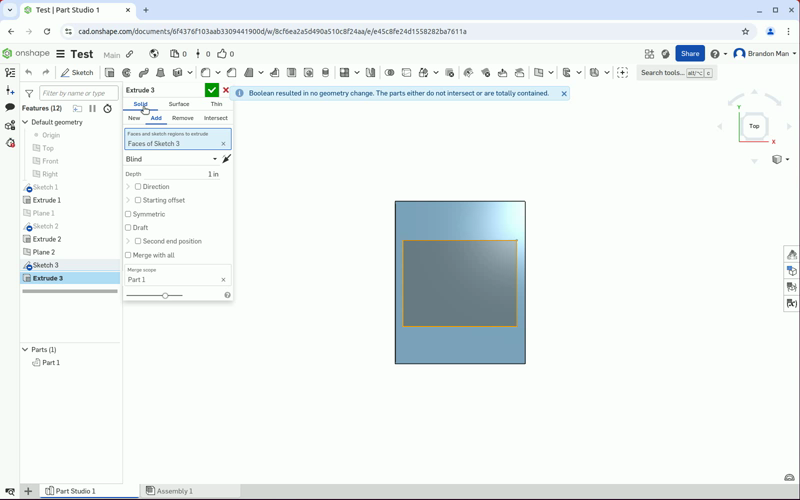
click(143, 106)
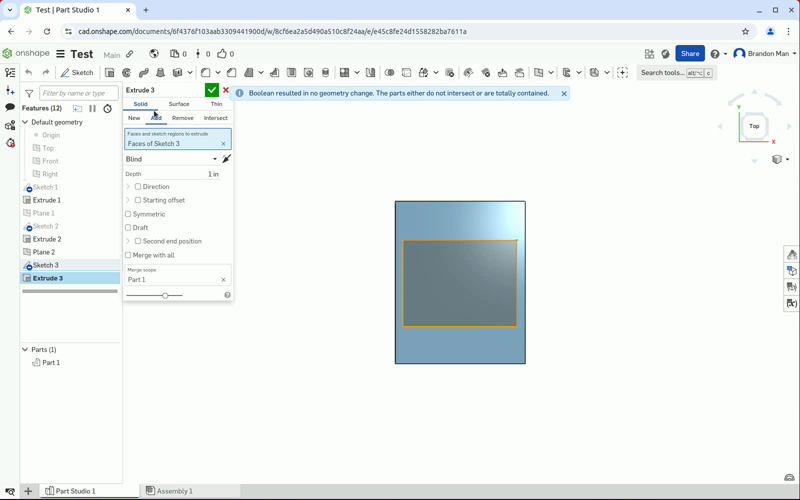
mouse_move(186, 120)
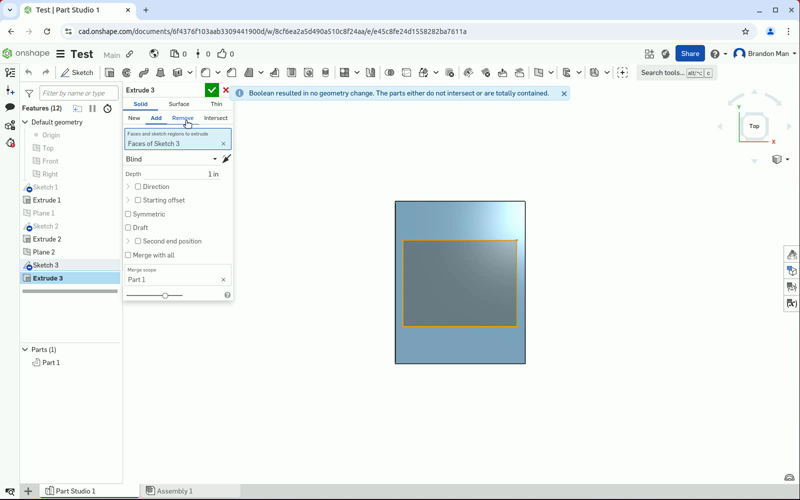
click(186, 120)
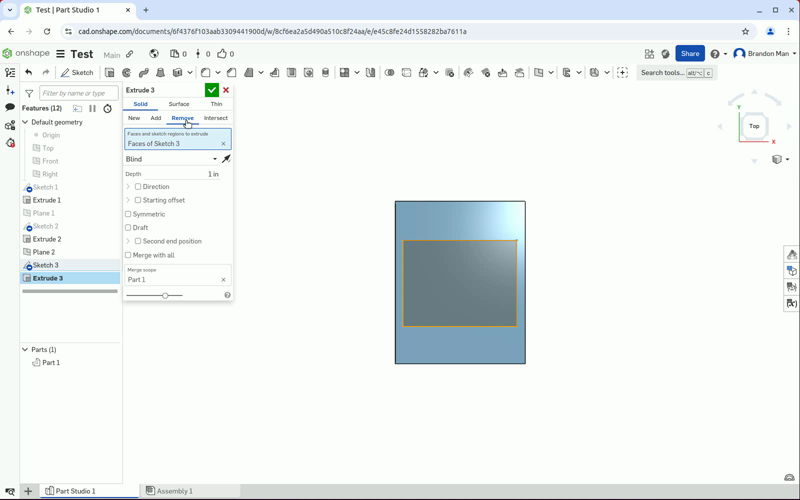
key(tab, 4)
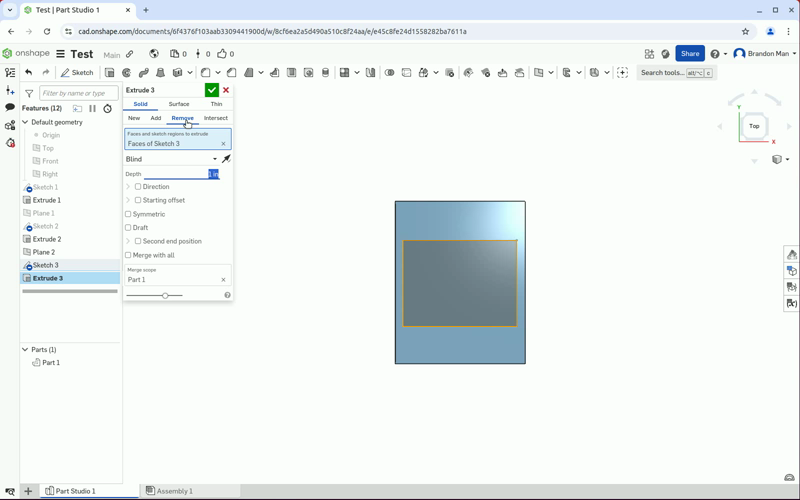
text(2.648)
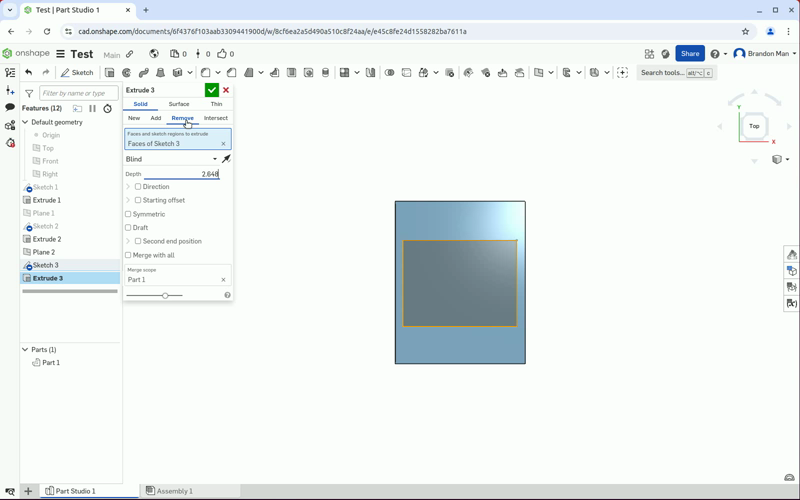
key(tab, 6)
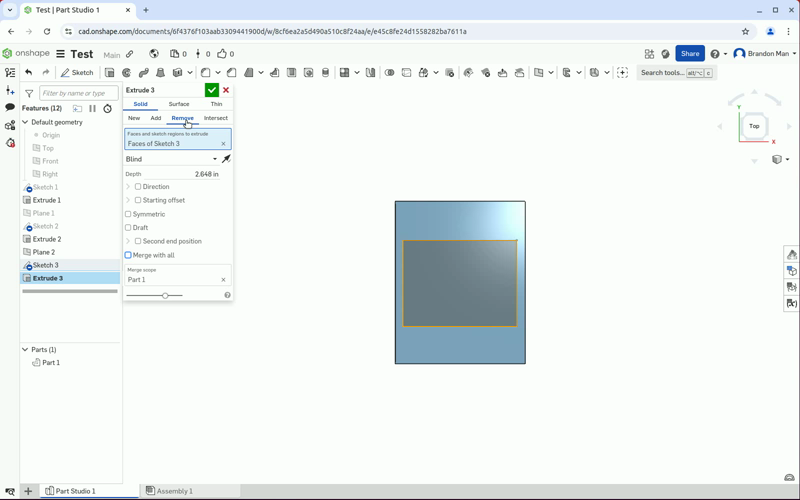
key(space)
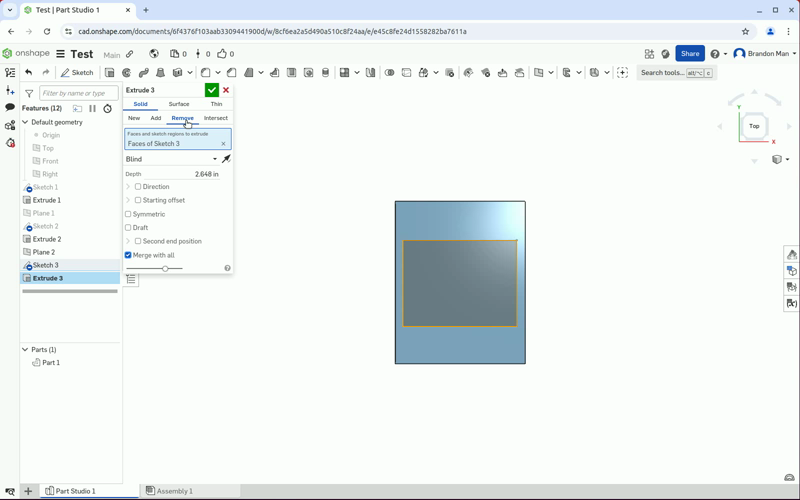
key(enter)
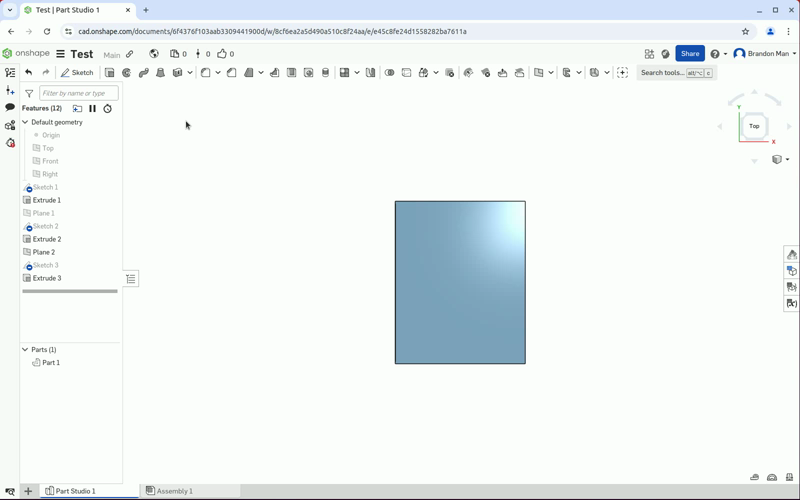
key(shift+h)
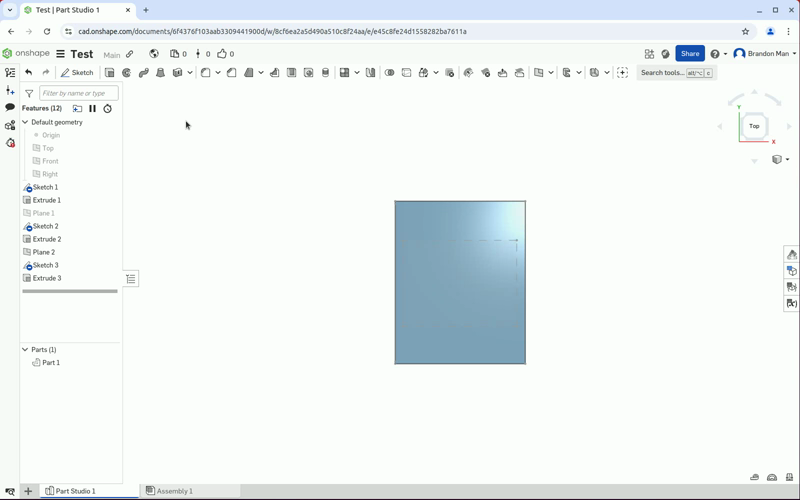
key(shift+h)
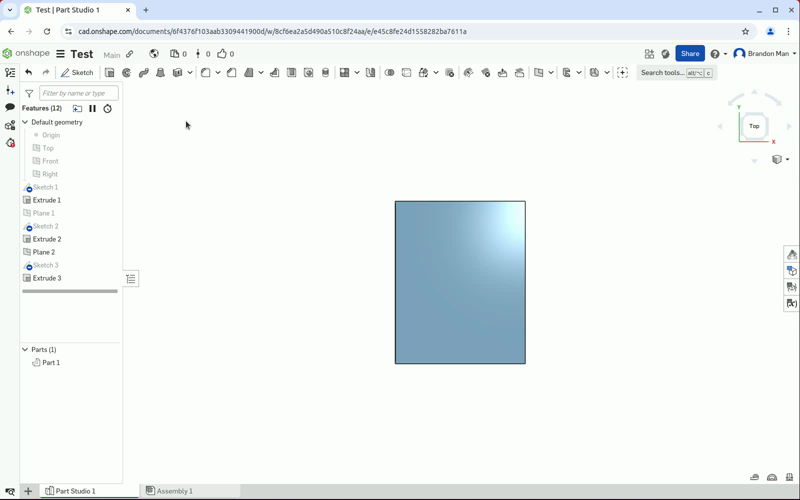
mouse_move(73, 189)
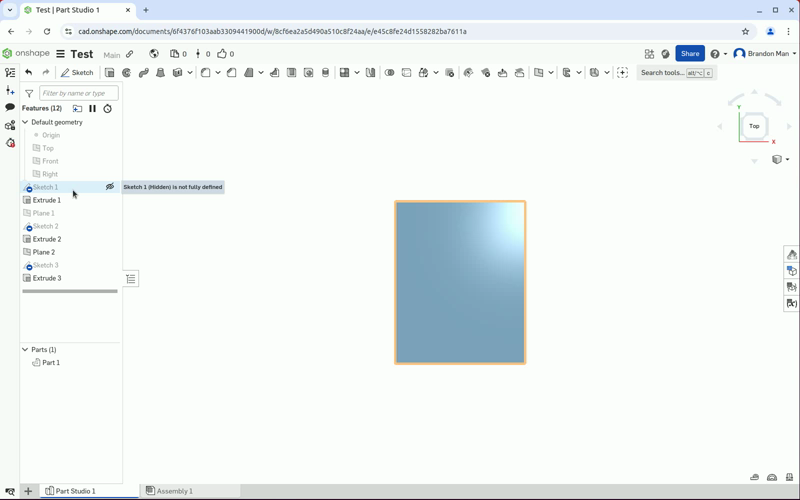
click(73, 189)
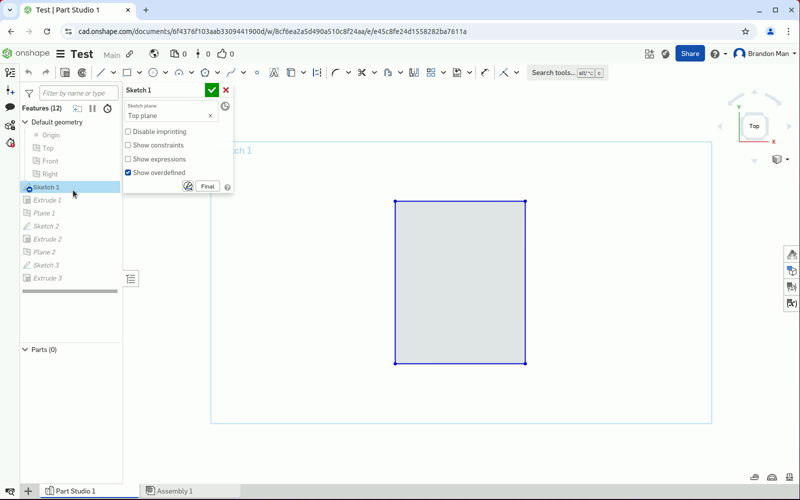
mouse_move(229, 92)
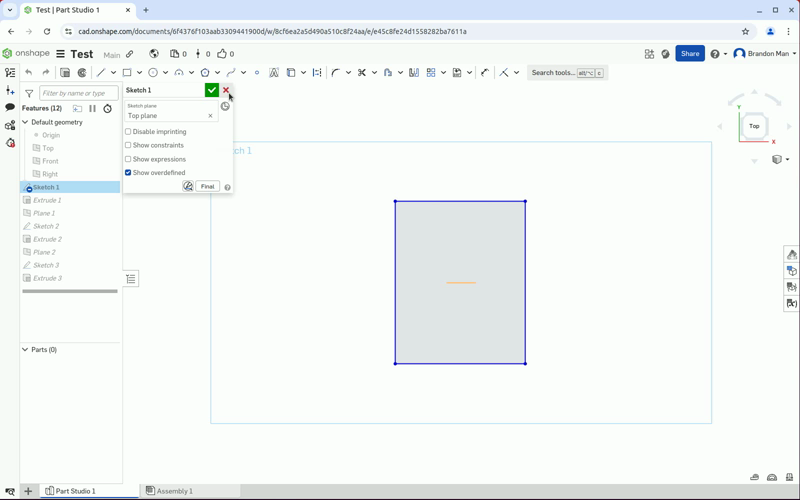
click(229, 92)
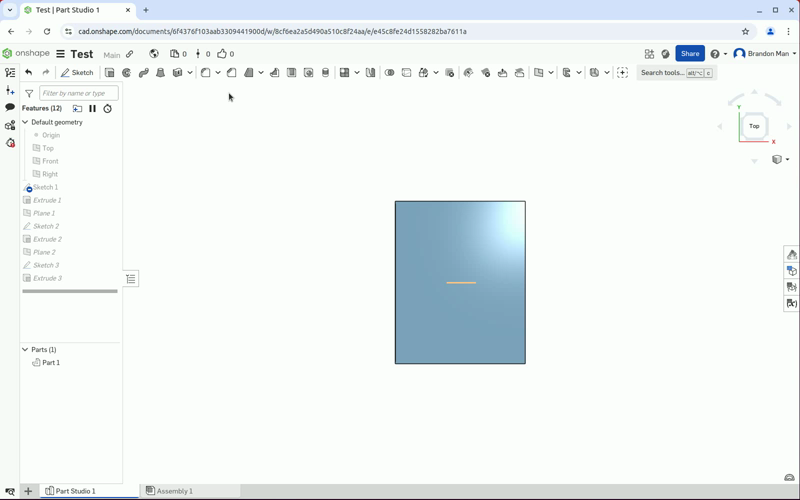
mouse_move(73, 352)
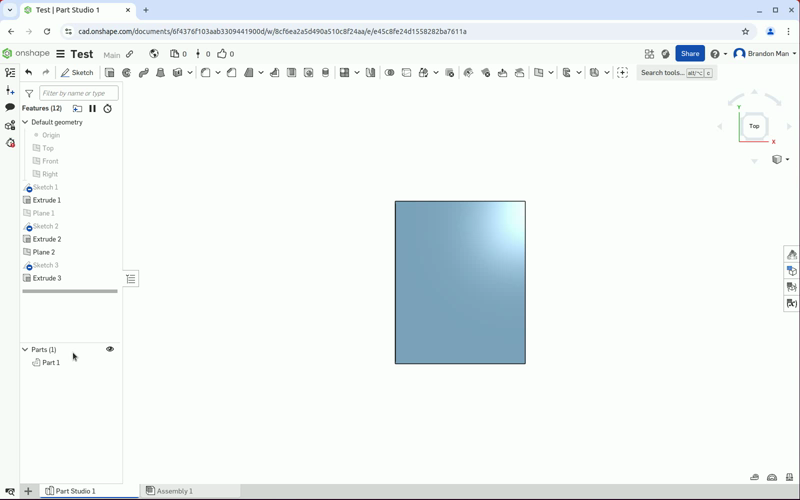
key(y)
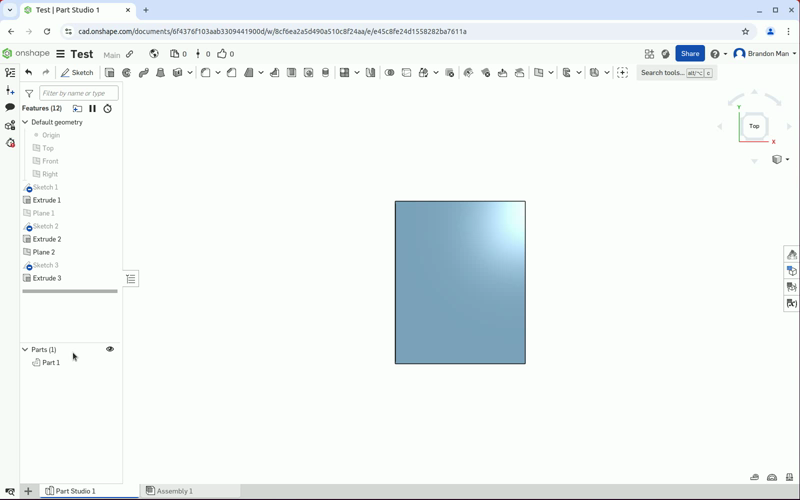
key(shift+p)
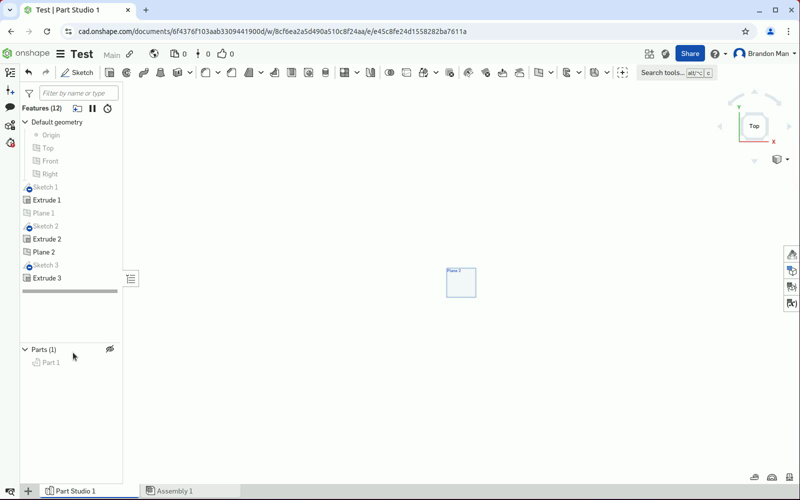
key(space)
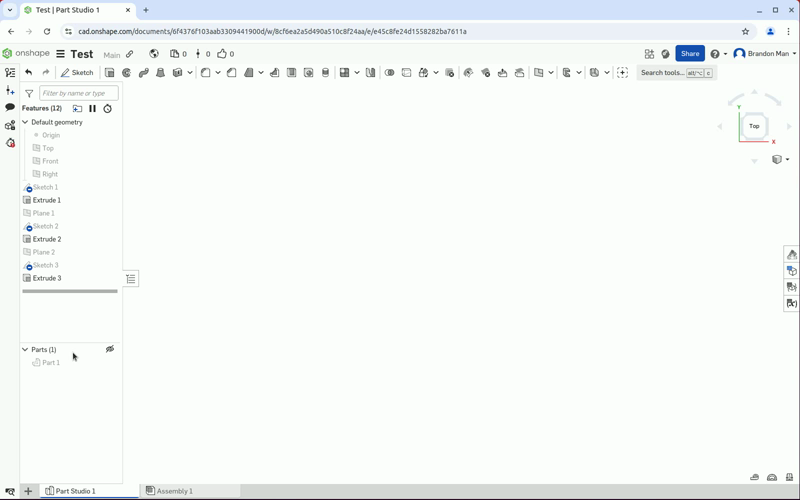
key_down(shift)
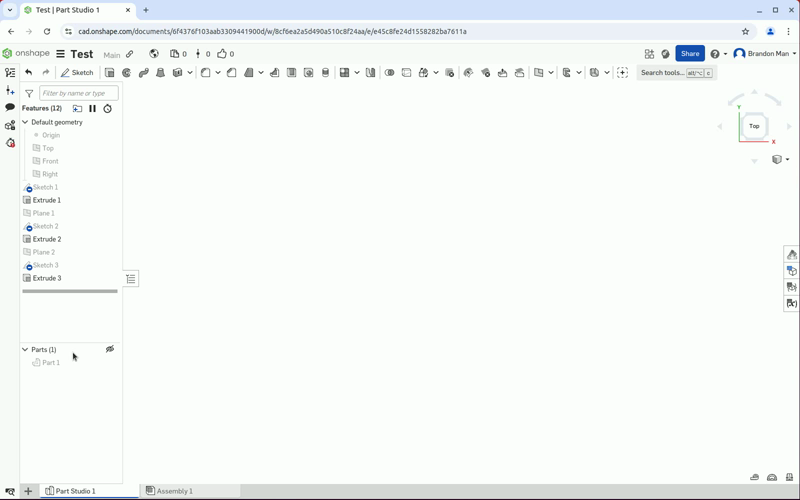
key(up)
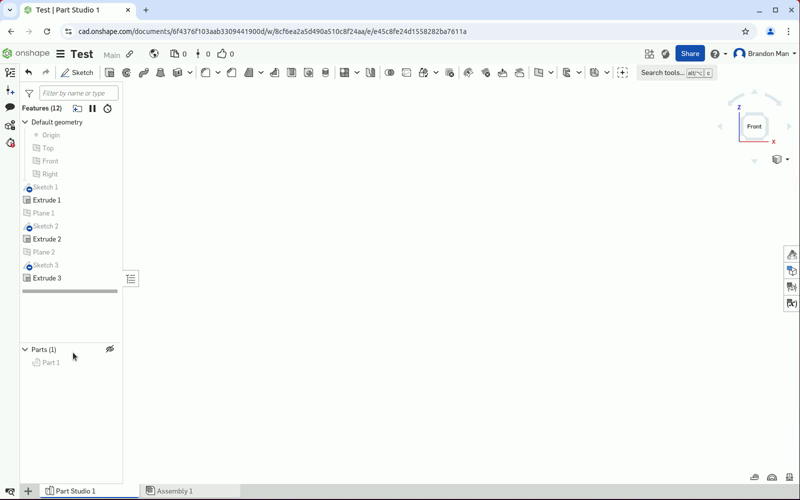
key_up(shift)
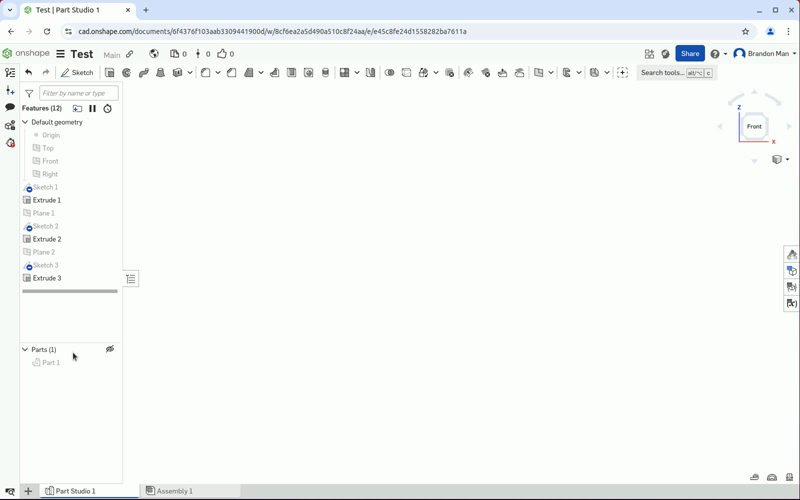
key(space)
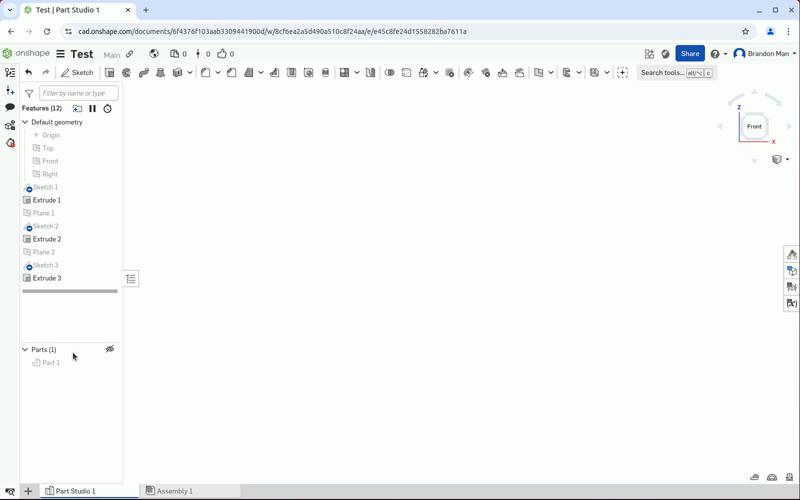
key_down(shift)
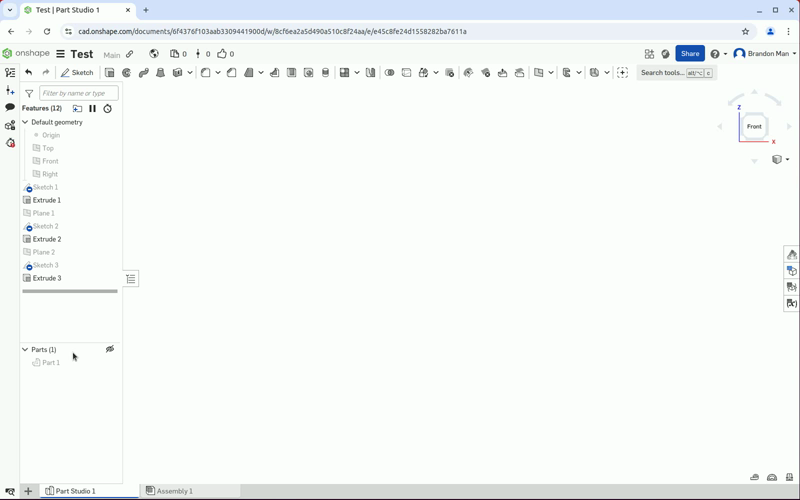
key(left)
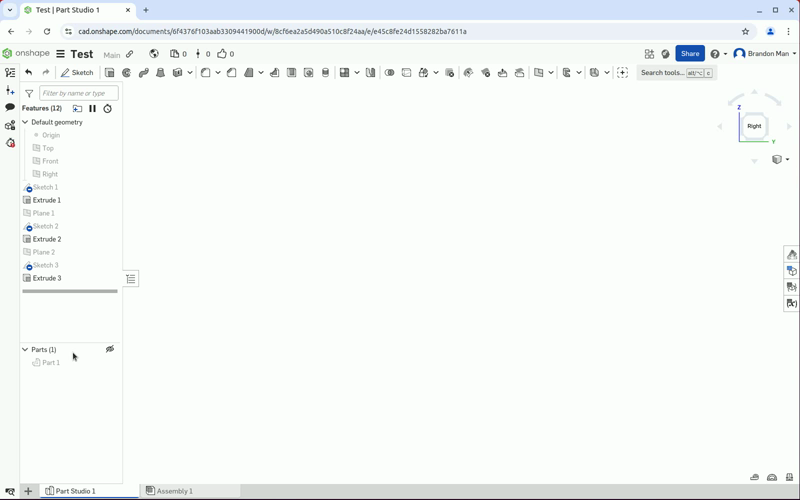
key_up(shift)
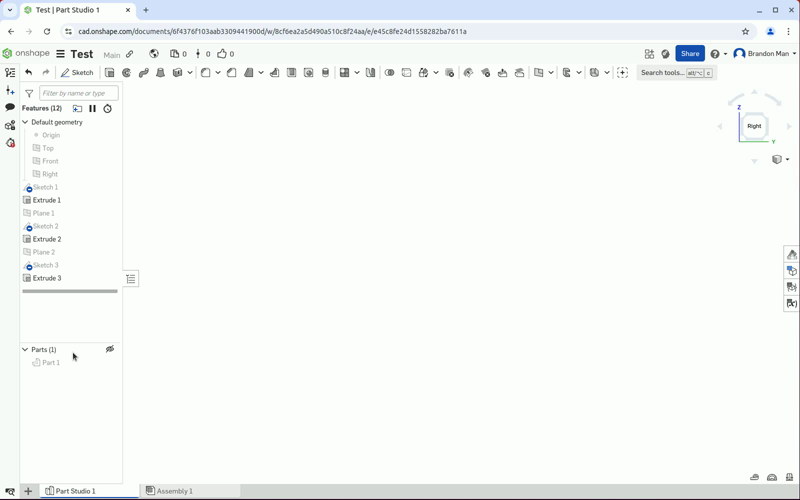
mouse_move(73, 352)
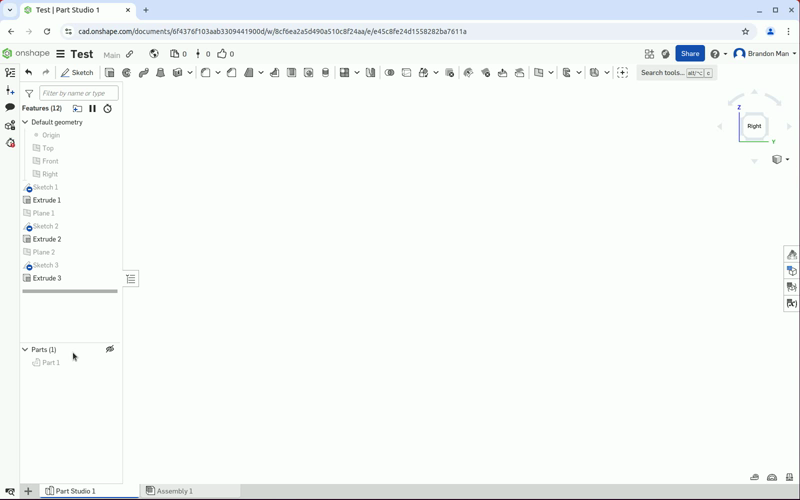
key(shift+y)
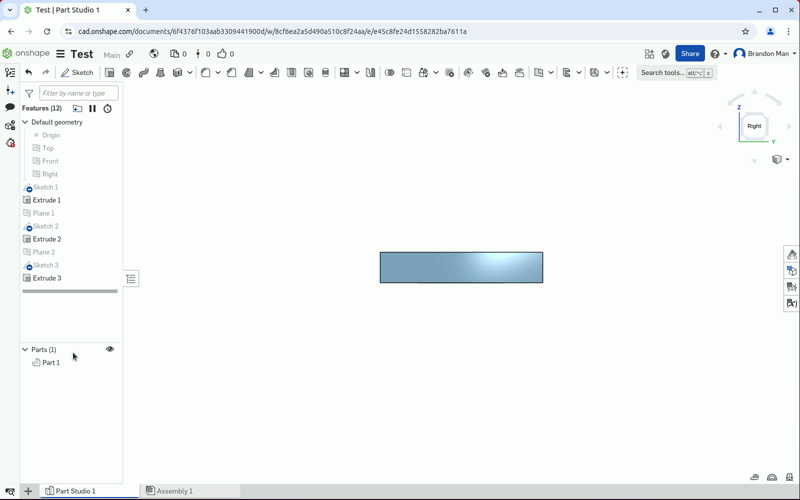
mouse_move(541, 75)
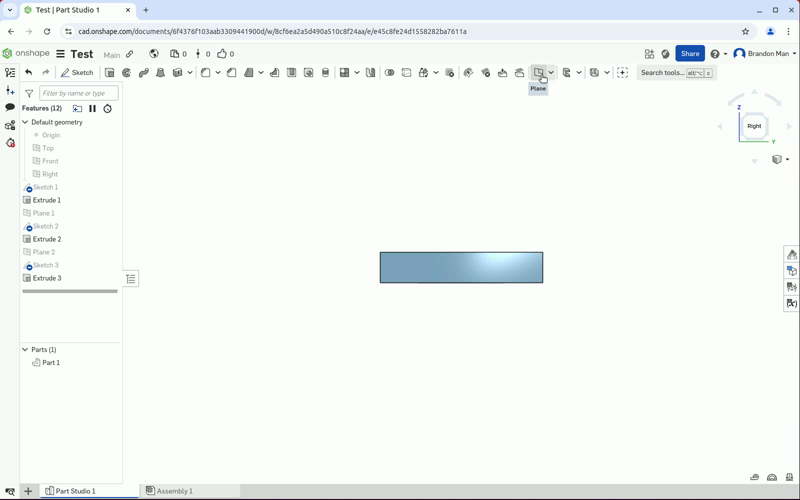
click(541, 75)
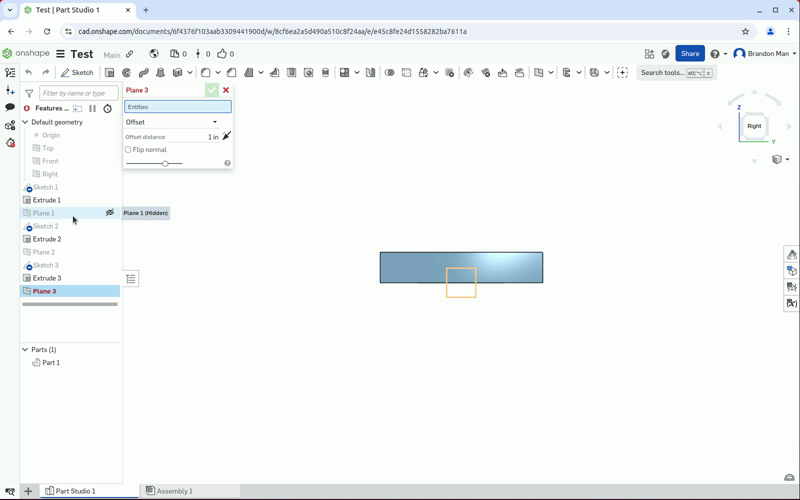
scroll(3)
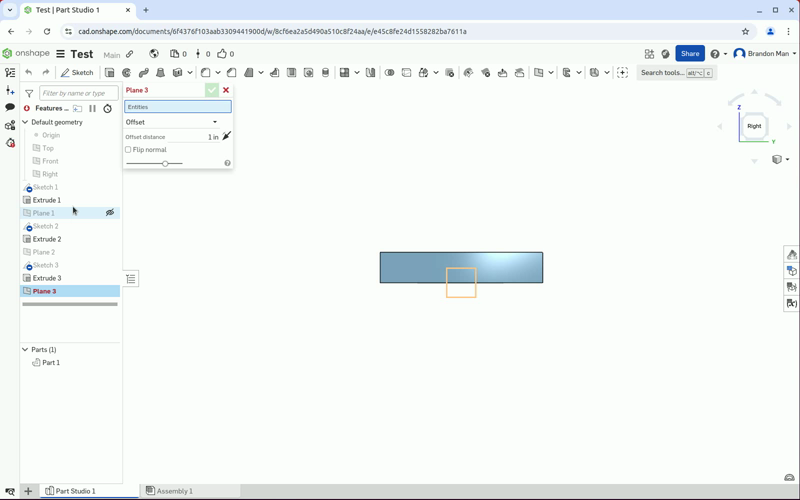
mouse_move(73, 176)
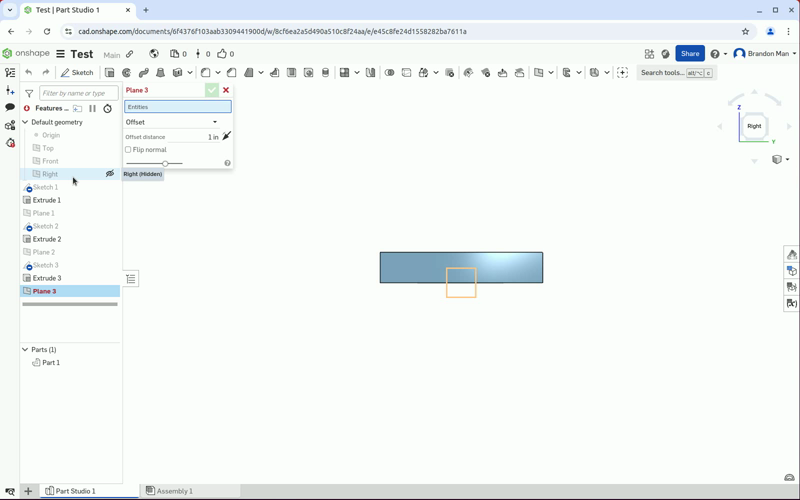
click(73, 176)
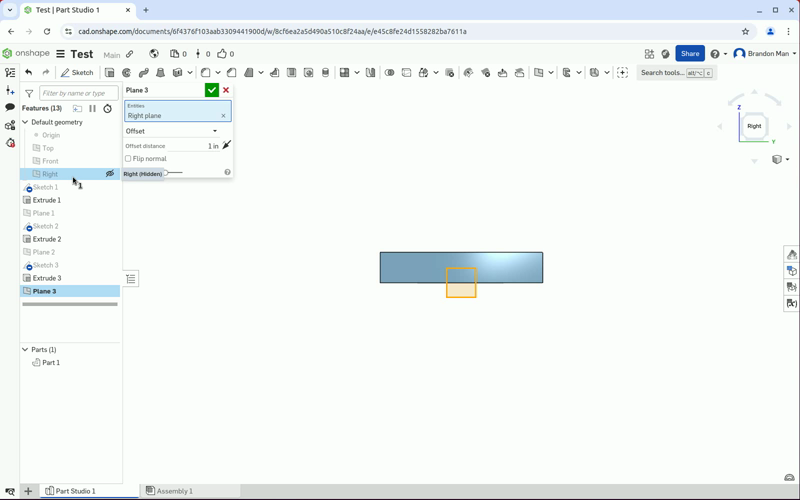
key(tab, 2)
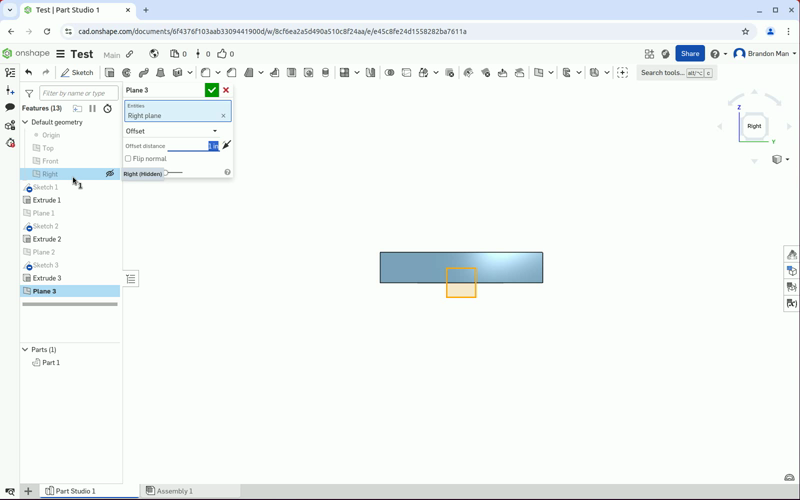
text(13.495)
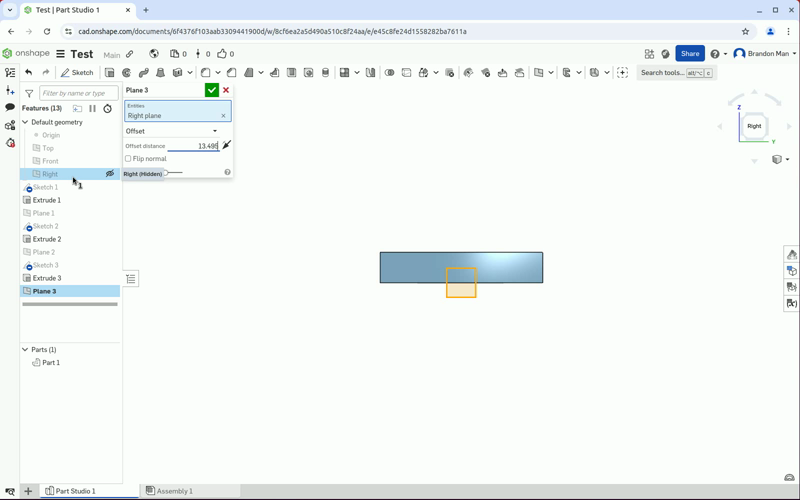
key(enter, 2)
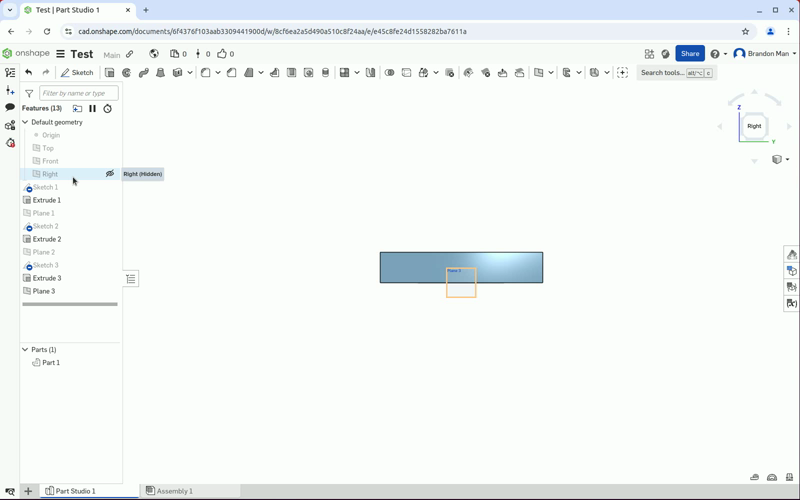
key(shift+s)
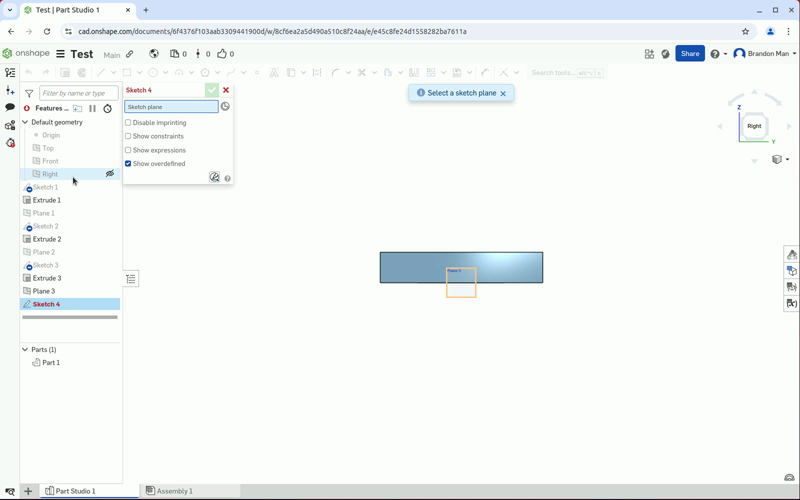
mouse_move(73, 293)
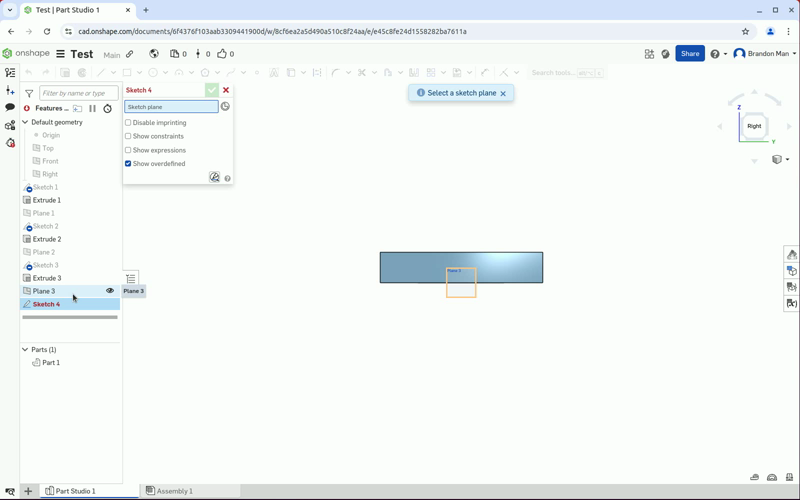
click(73, 293)
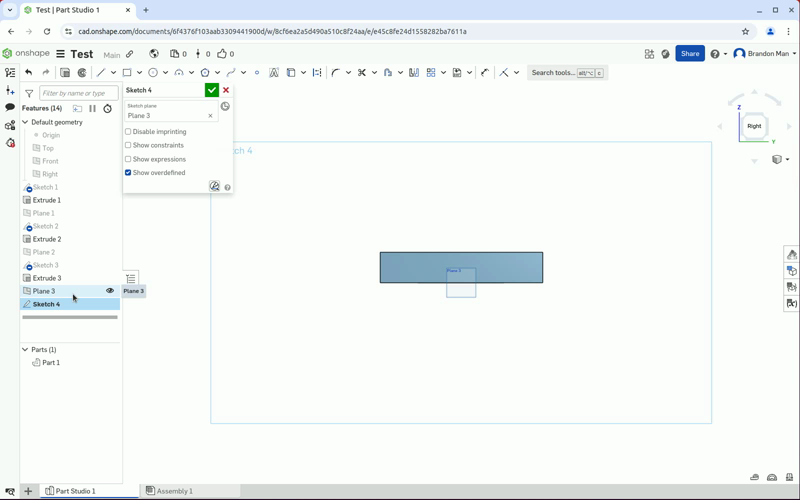
mouse_move(73, 352)
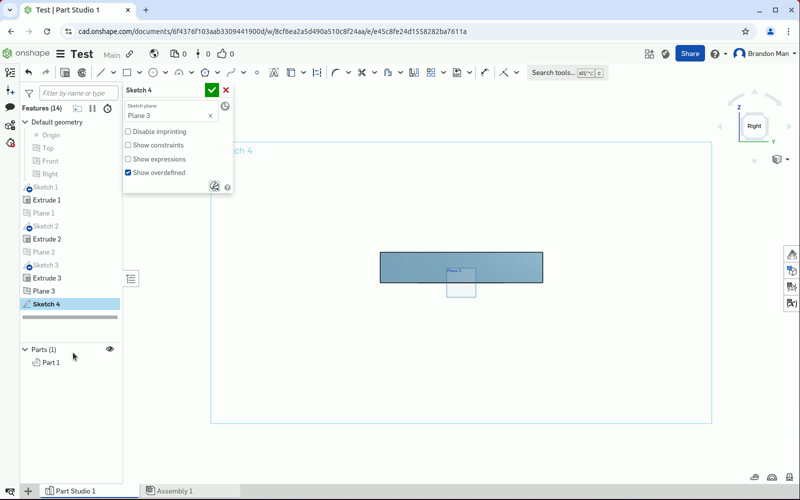
key(y)
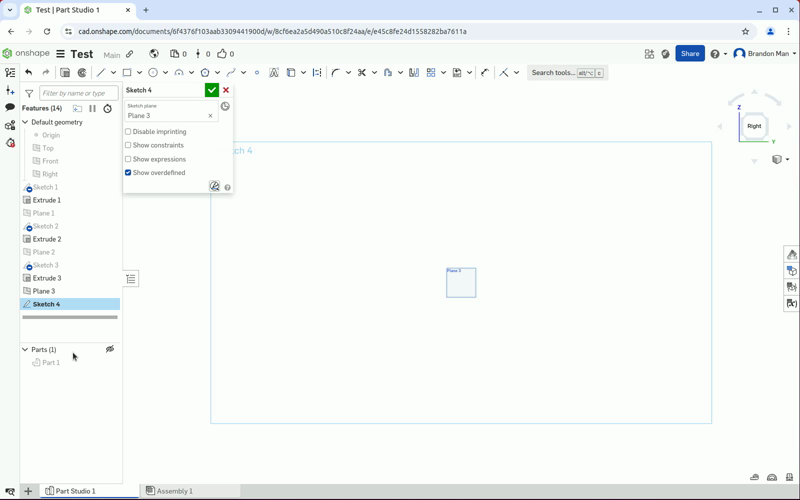
key(l)
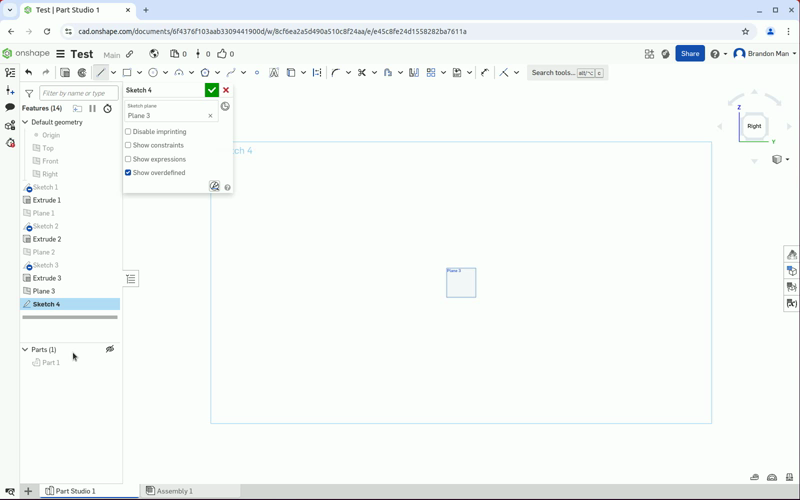
key_down(shift)
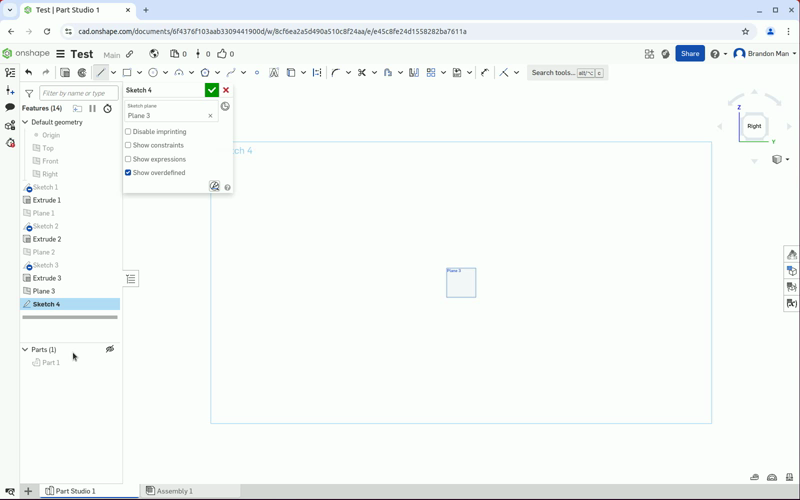
mouse_move(391, 282)
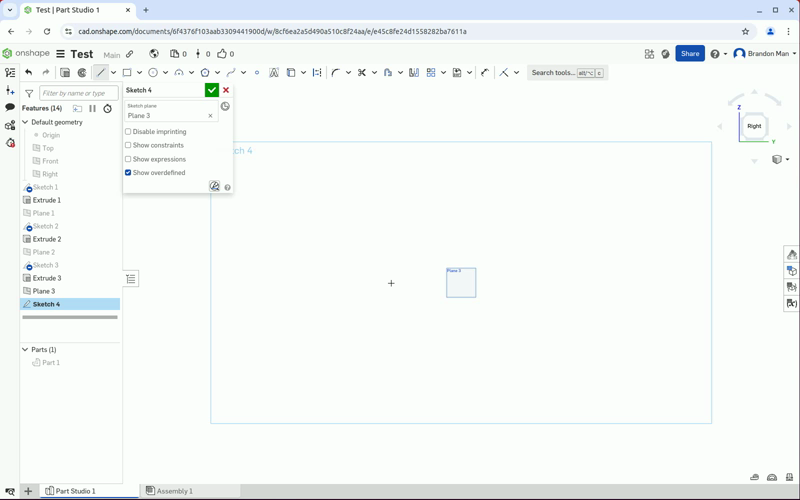
click(391, 282)
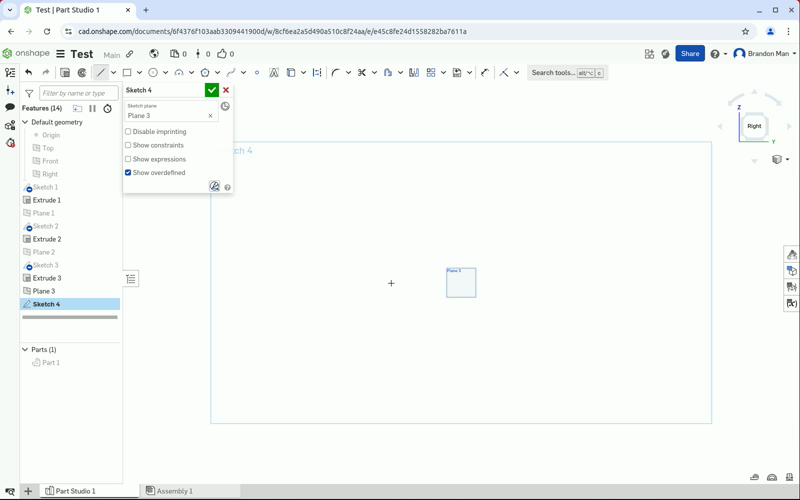
key_up(shift)
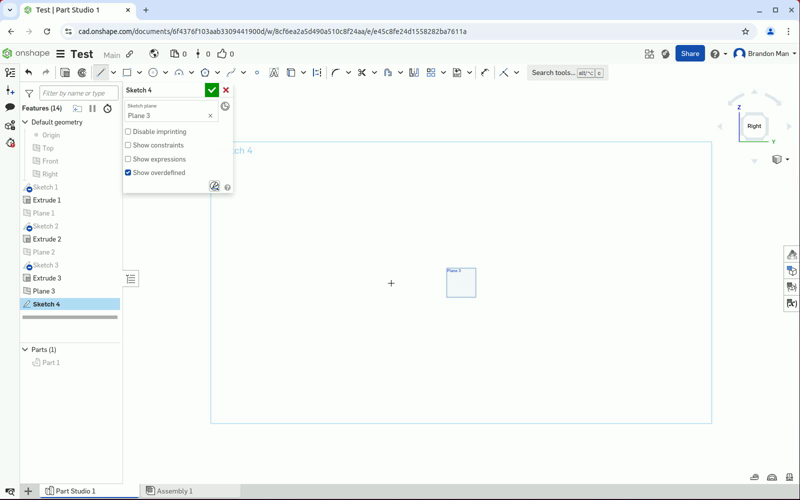
key_down(shift)
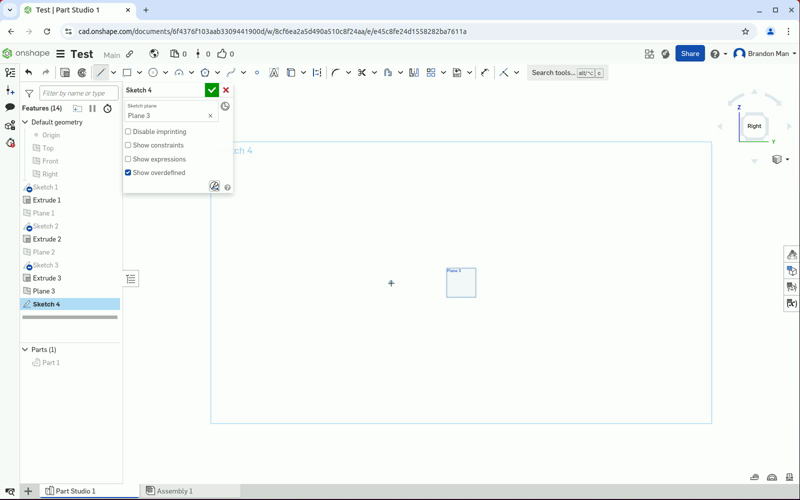
mouse_move(421, 282)
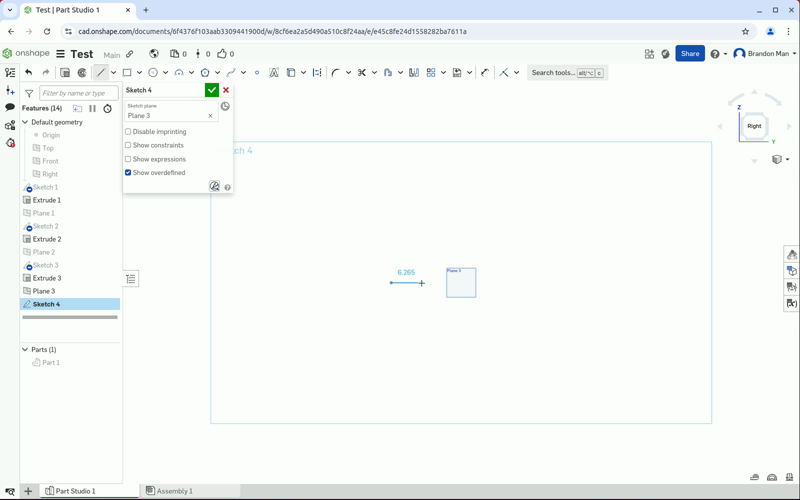
mouse_move(426, 282)
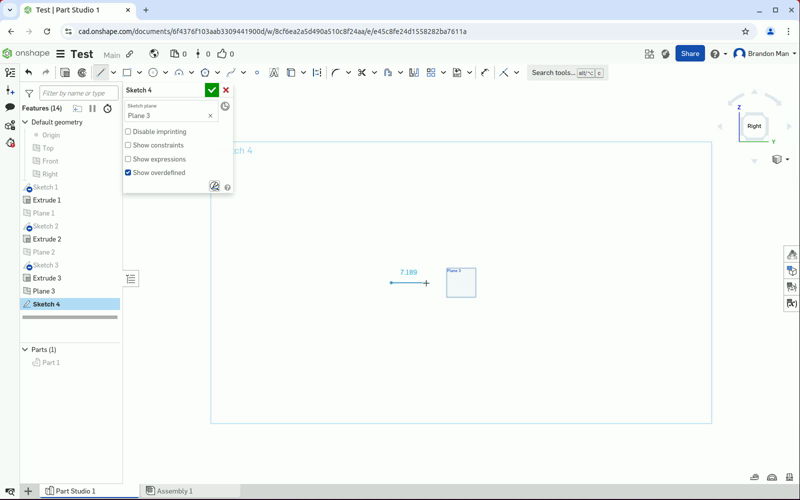
click(426, 282)
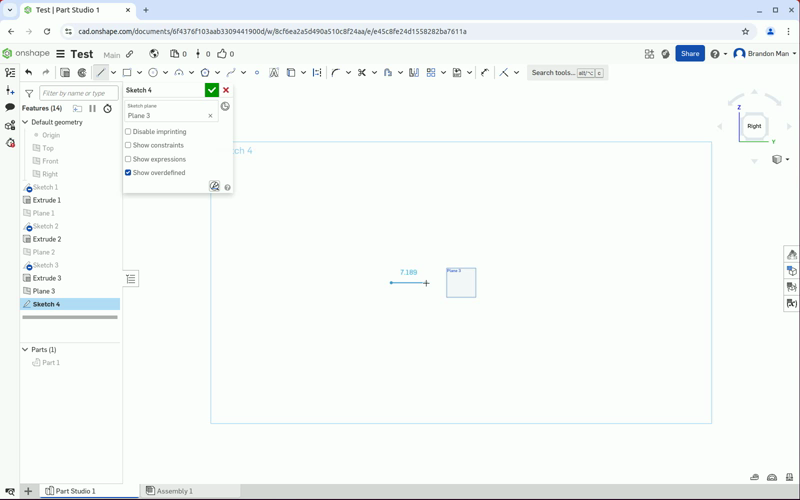
key_up(shift)
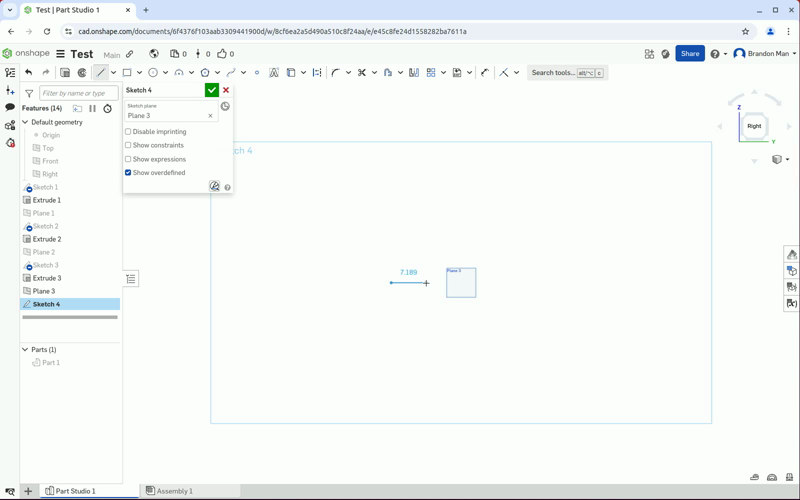
key_down(shift)
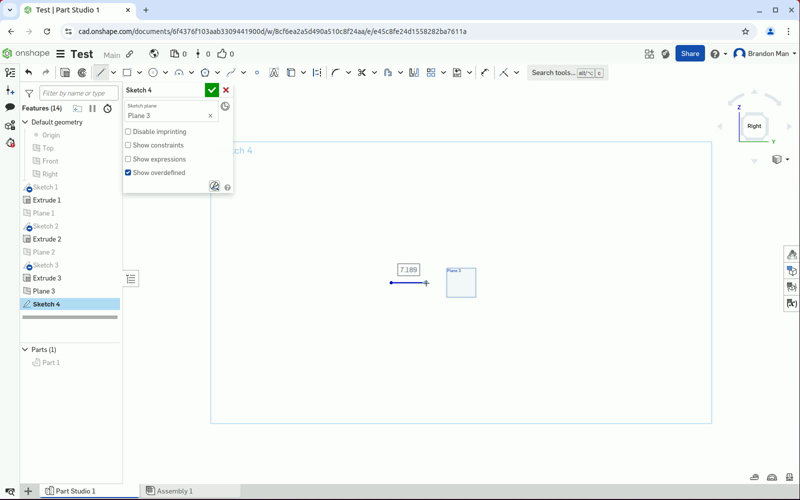
mouse_move(456, 282)
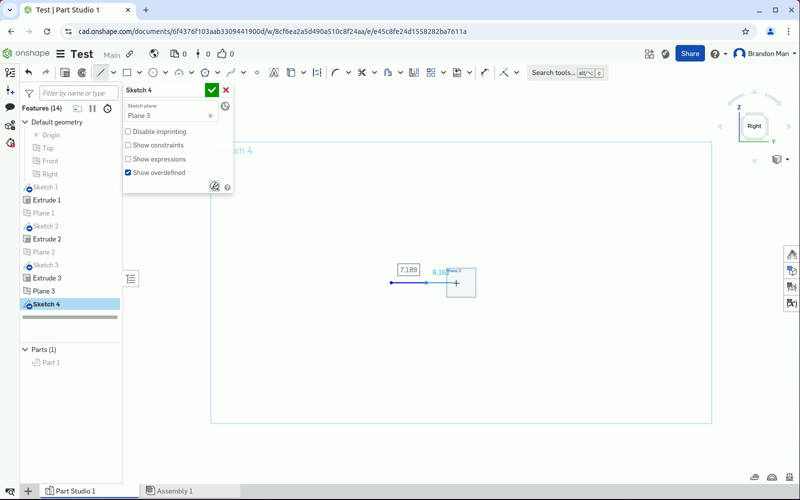
mouse_move(426, 251)
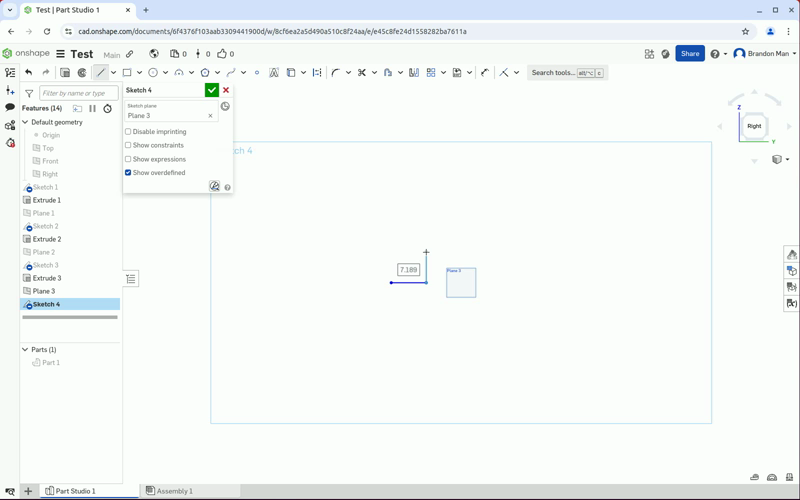
click(426, 251)
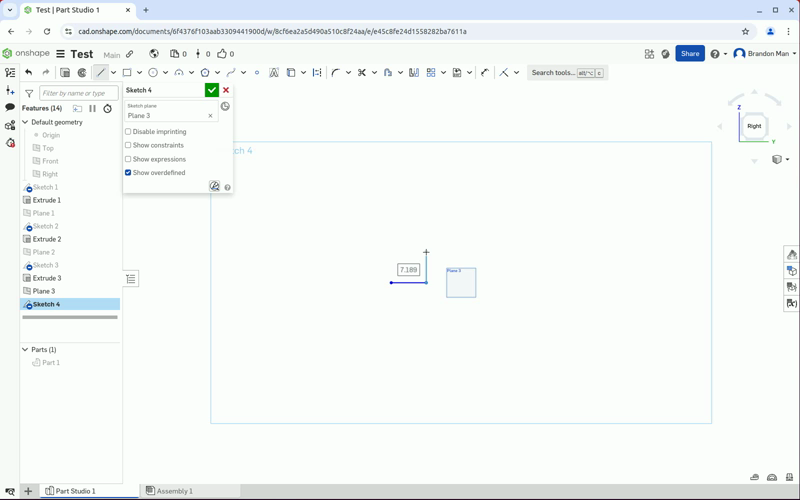
key_up(shift)
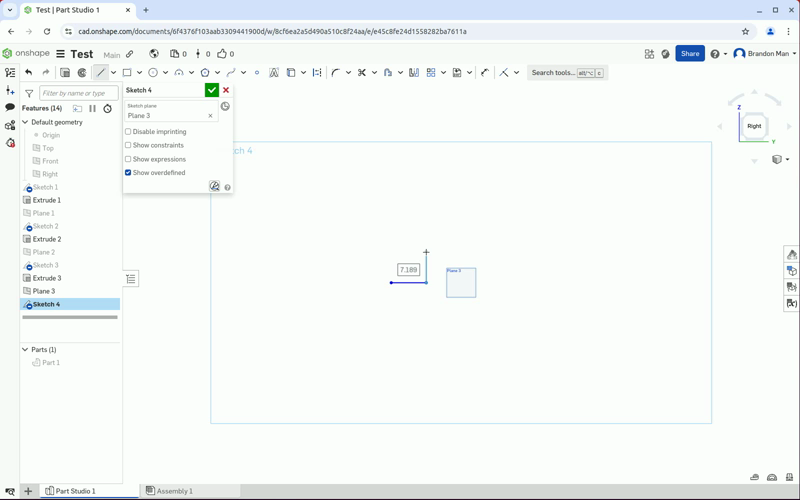
key_down(shift)
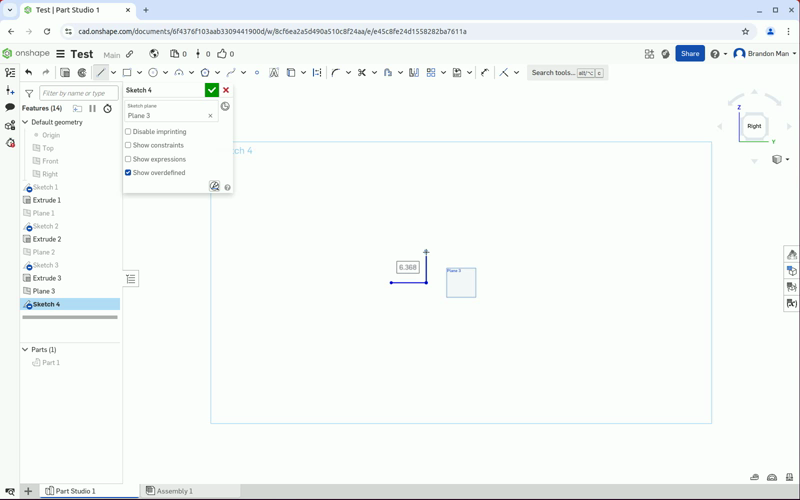
mouse_move(456, 251)
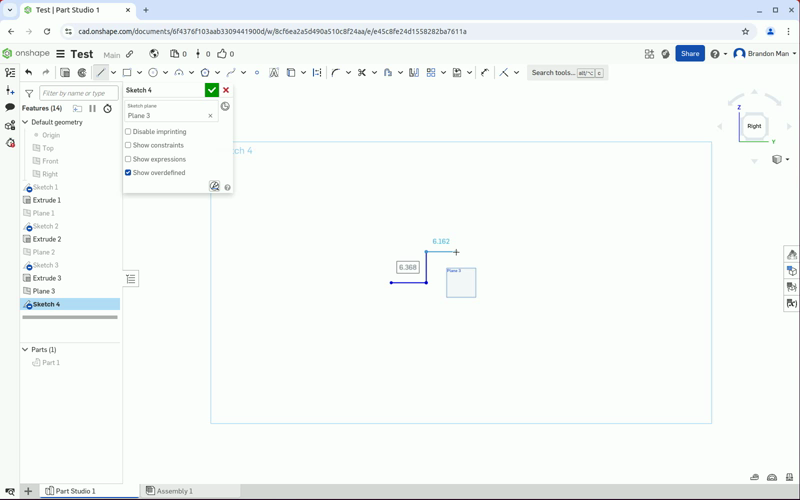
mouse_move(391, 251)
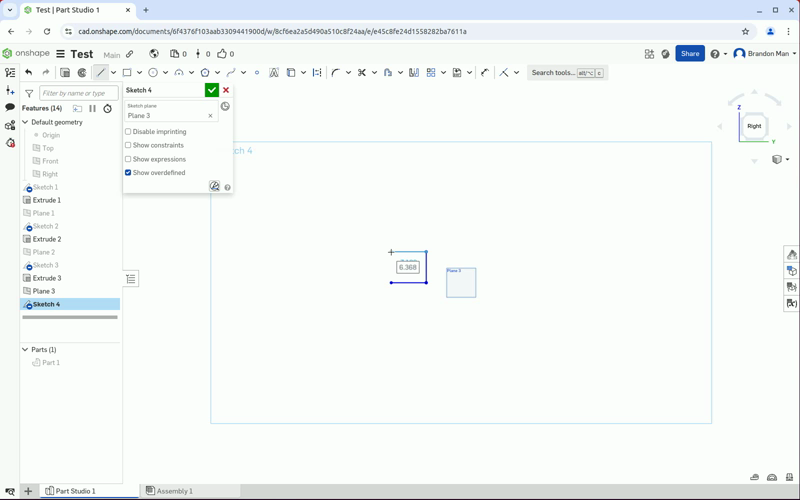
click(391, 251)
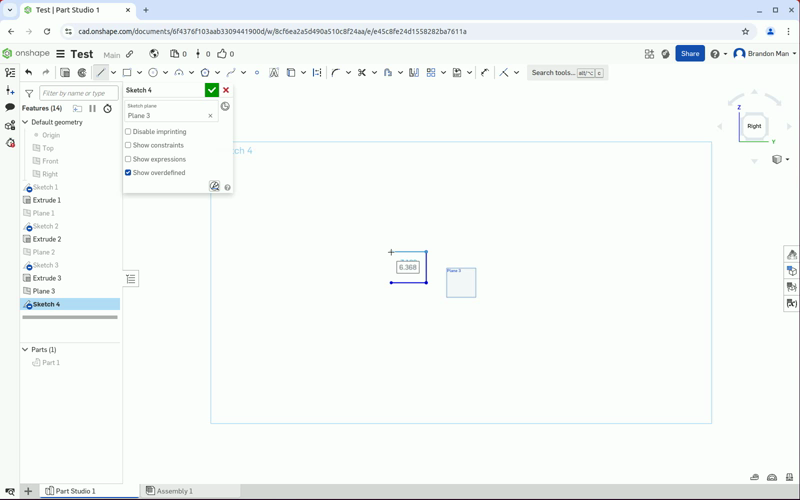
key_up(shift)
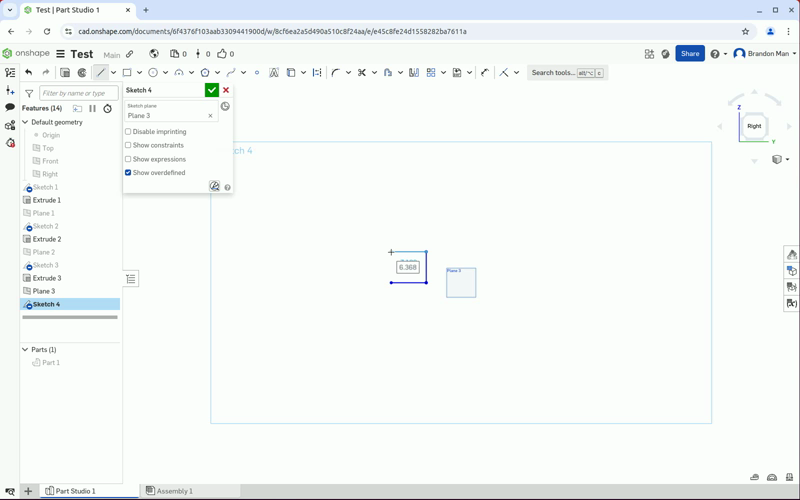
mouse_move(421, 251)
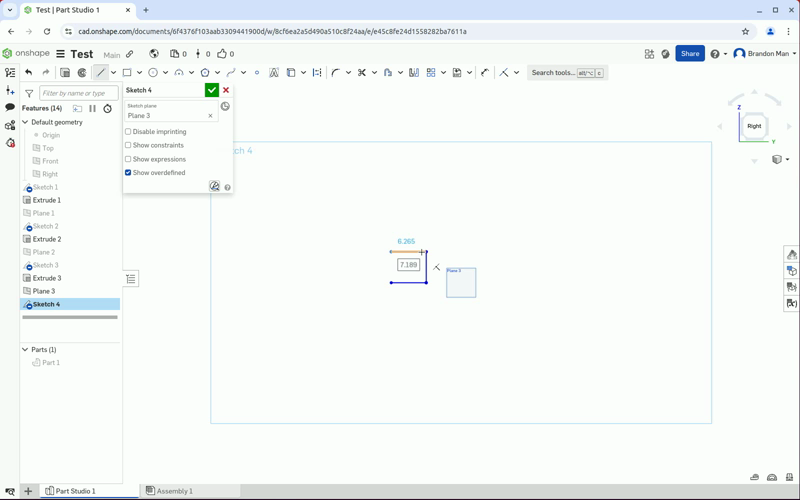
key_down(shift)
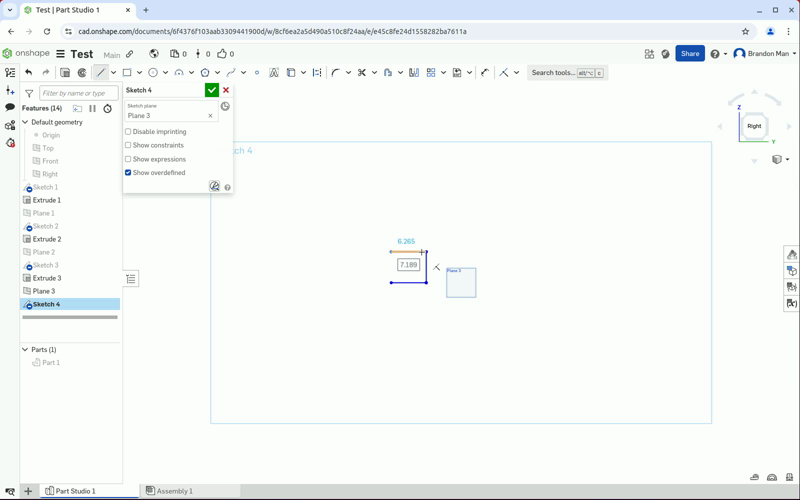
mouse_move(391, 282)
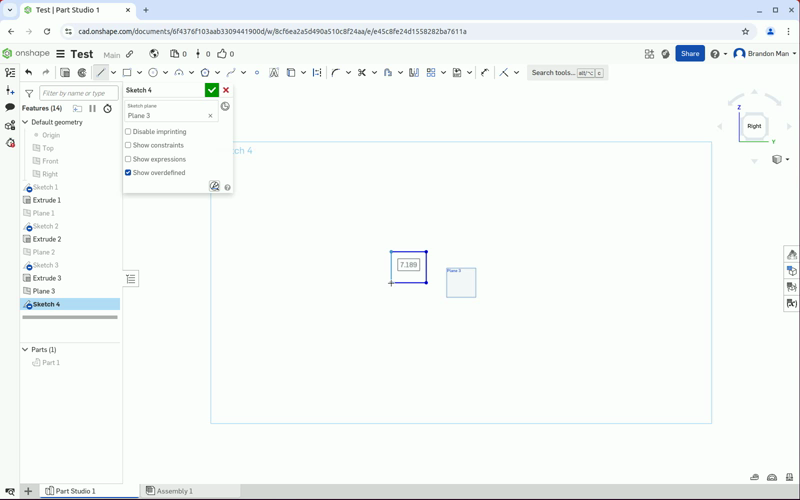
key_up(shift)
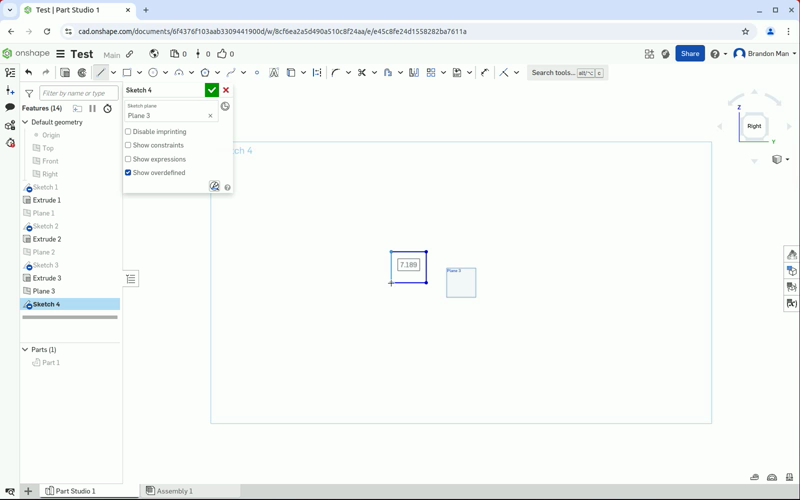
click(391, 282)
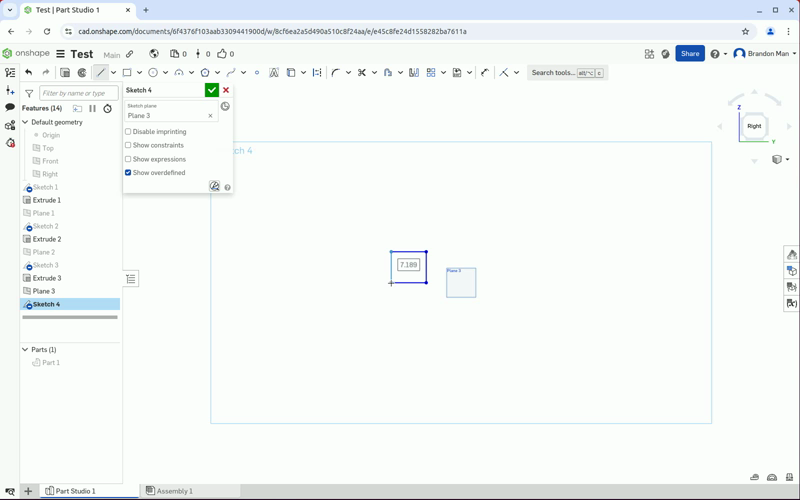
key(esc)
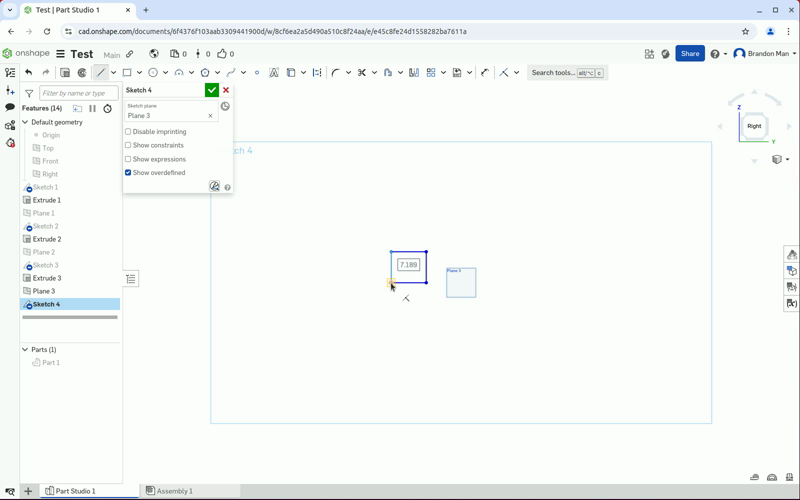
mouse_move(409, 275)
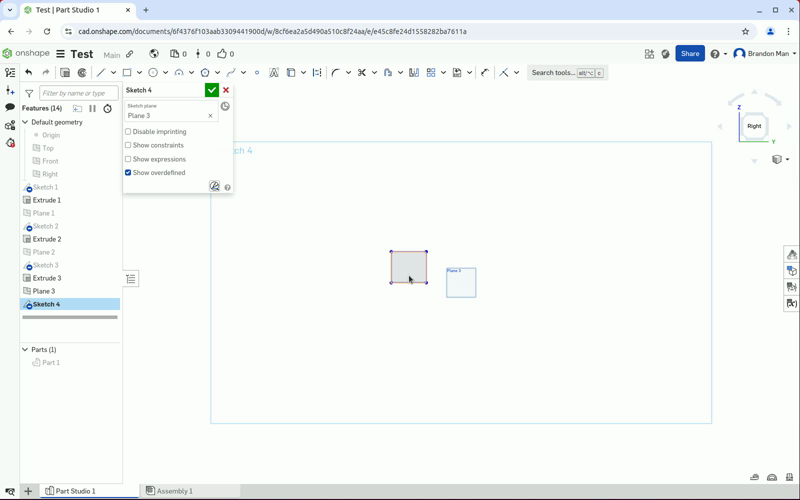
scroll(6)
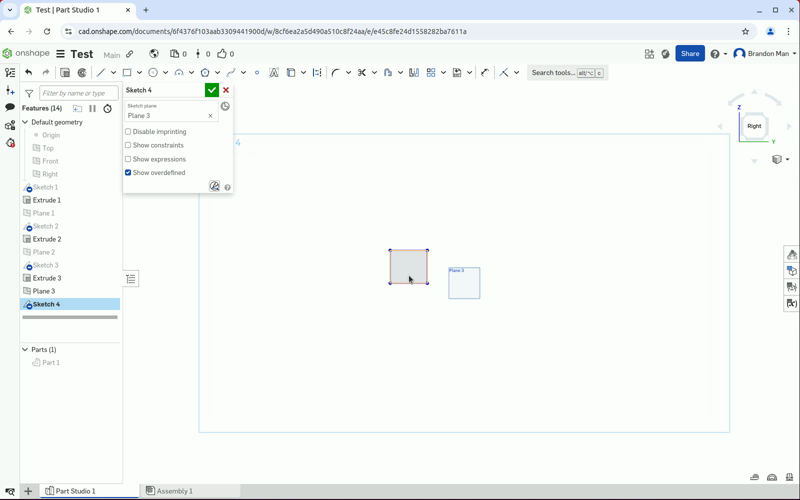
scroll(6)
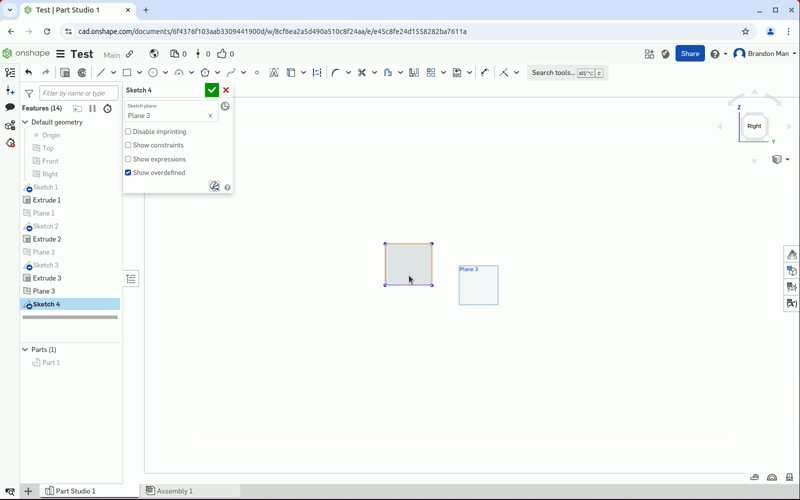
scroll(6)
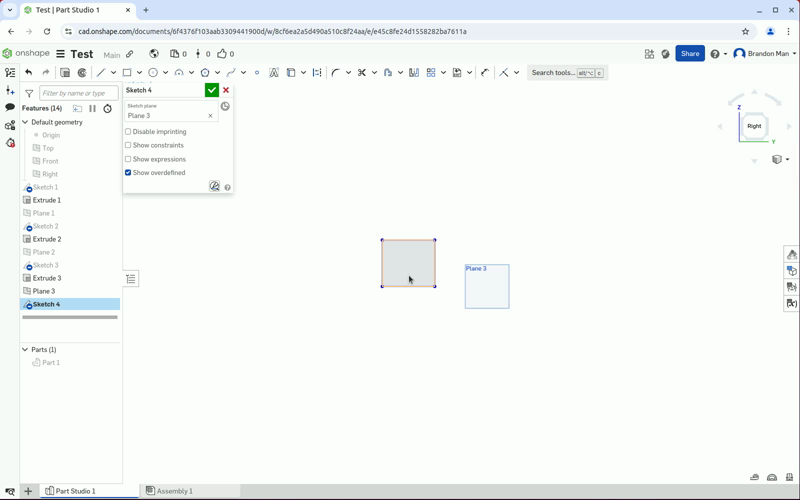
scroll(6)
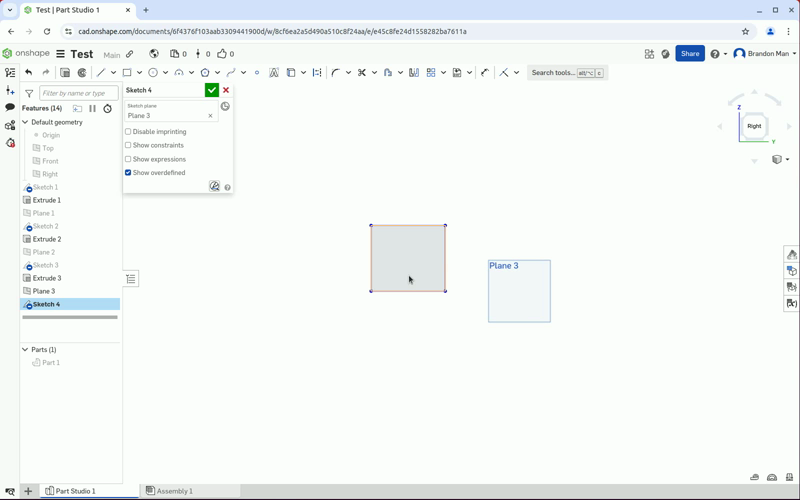
scroll(6)
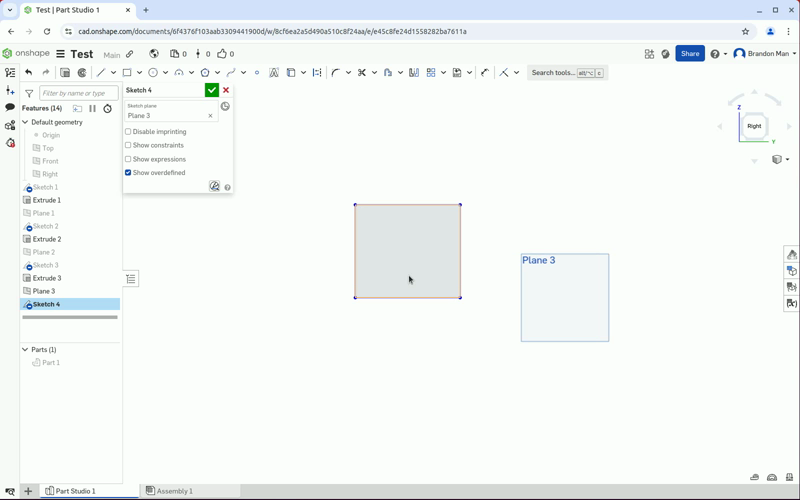
scroll(6)
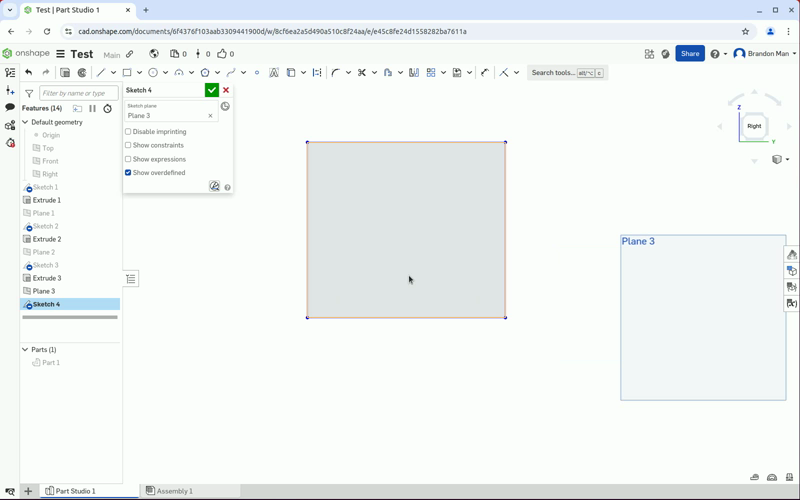
scroll(6)
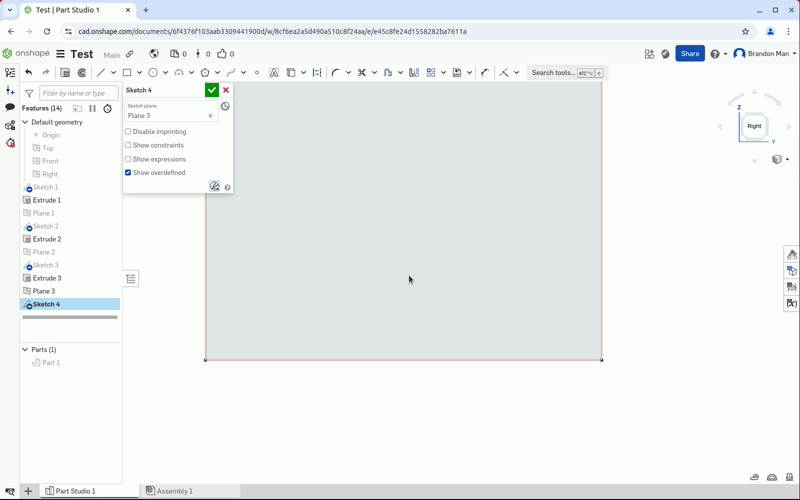
click(409, 275)
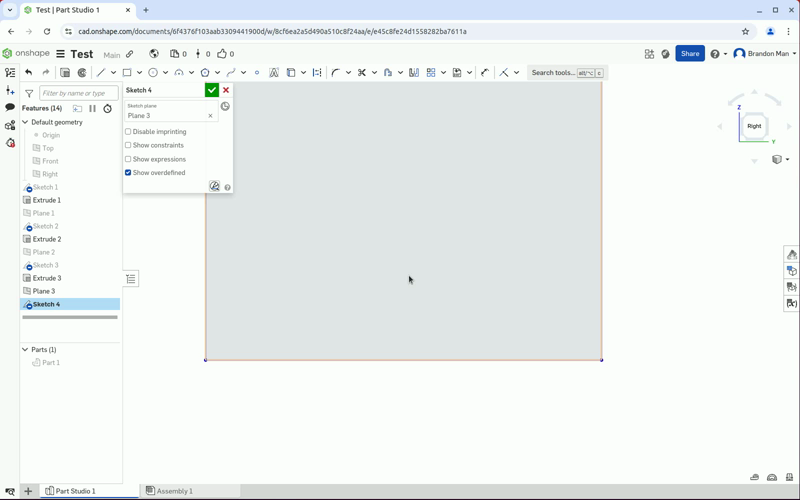
scroll(-6)
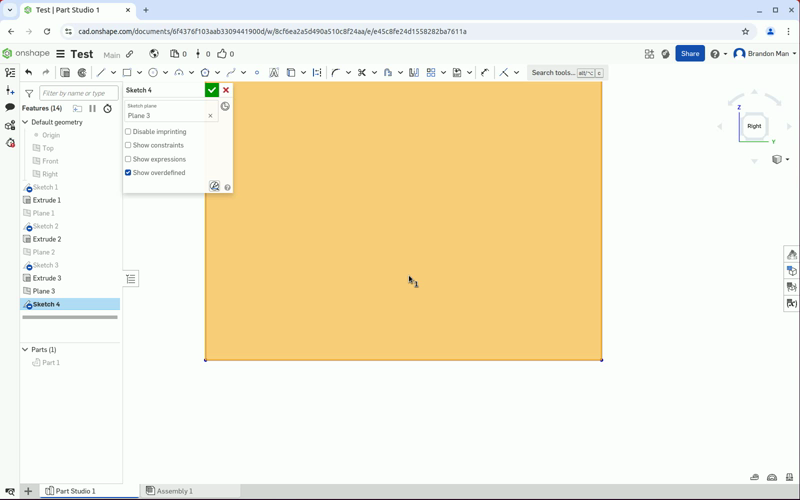
scroll(-6)
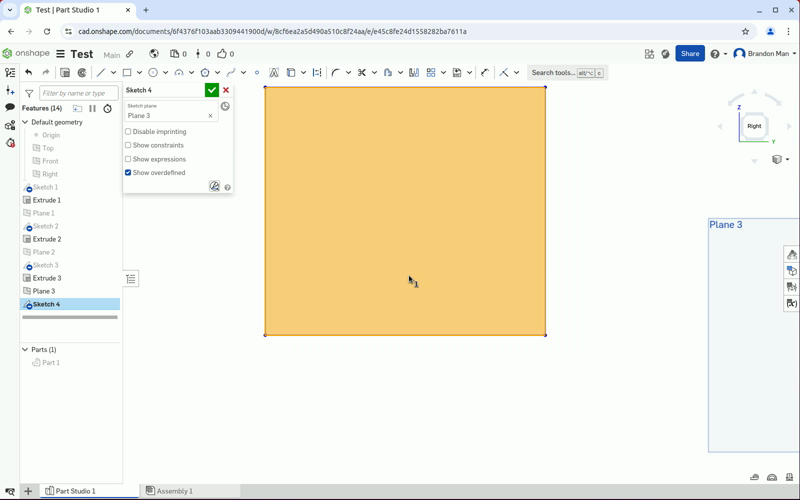
scroll(-6)
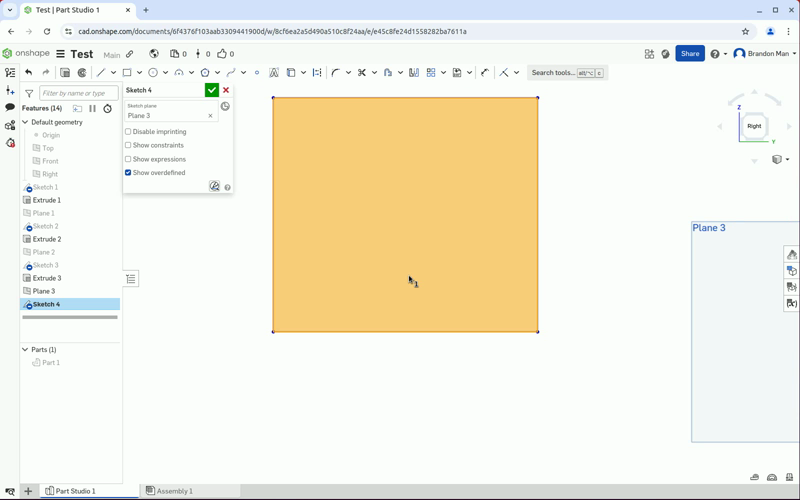
scroll(-6)
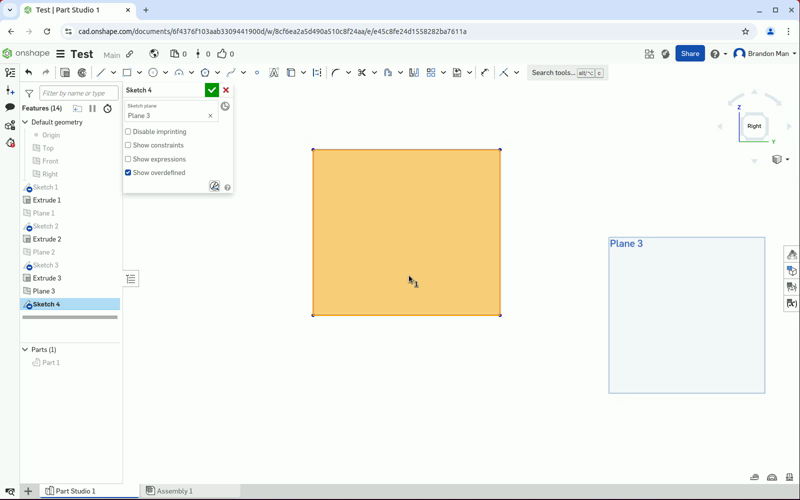
scroll(-6)
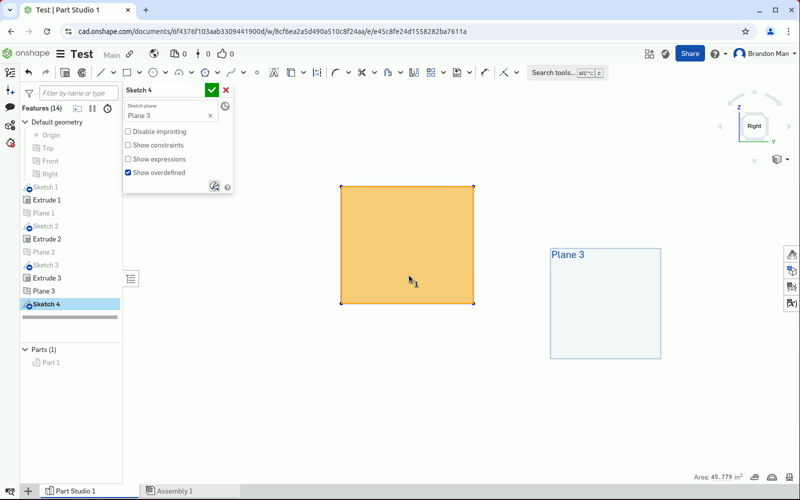
scroll(-6)
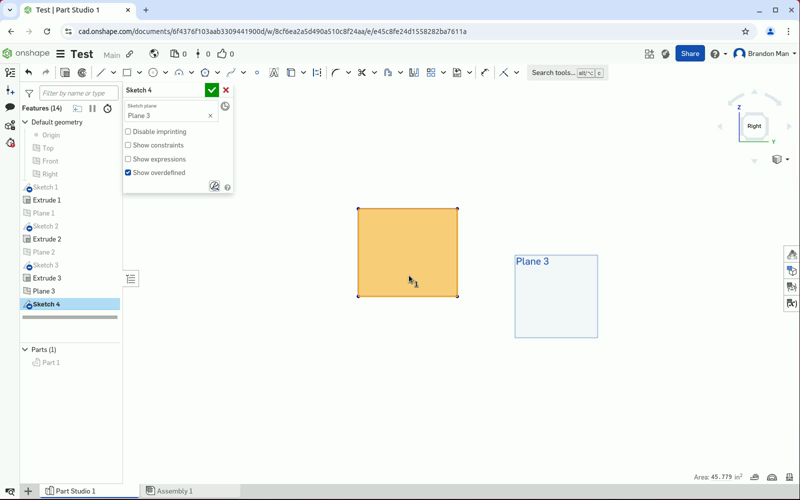
scroll(-6)
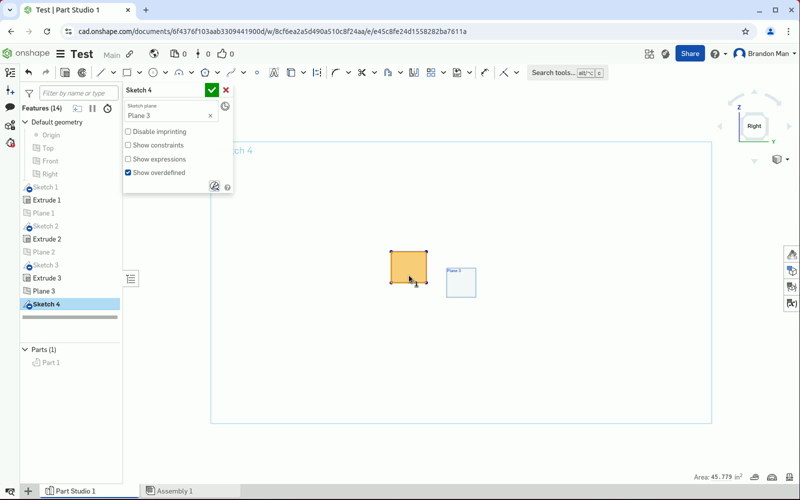
mouse_move(73, 352)
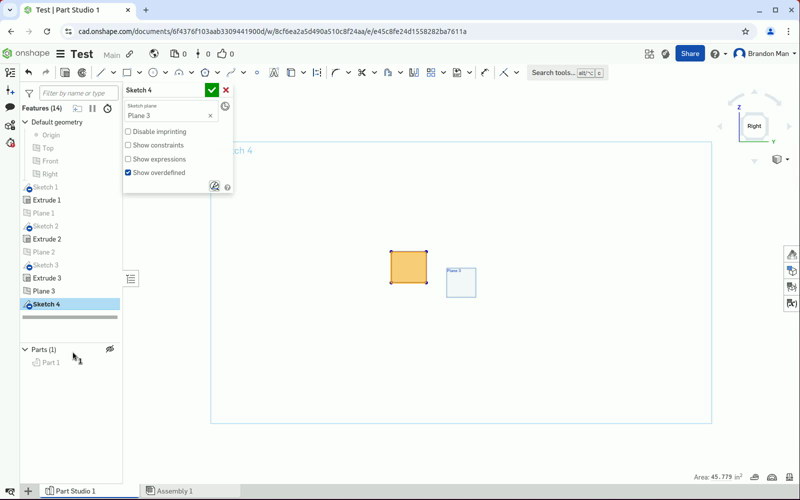
key(shift+y)
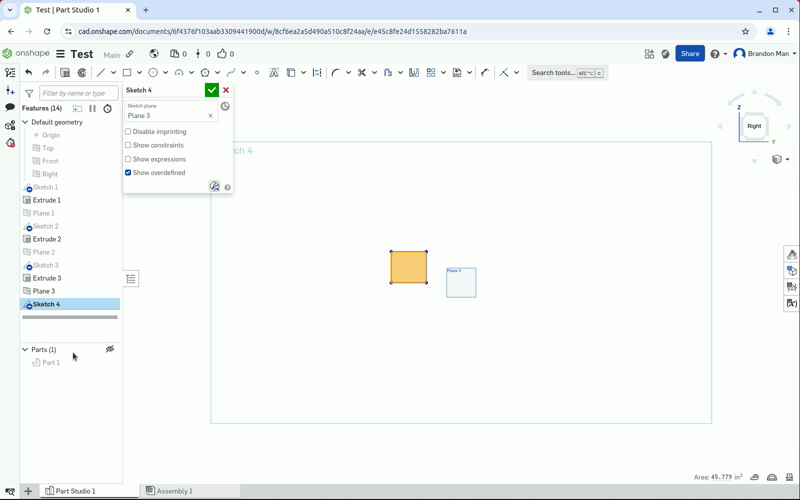
key(shift+e)
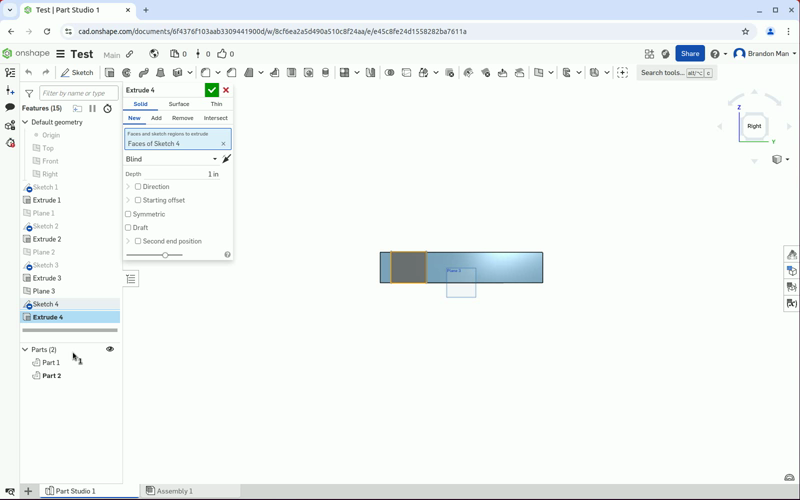
mouse_move(143, 106)
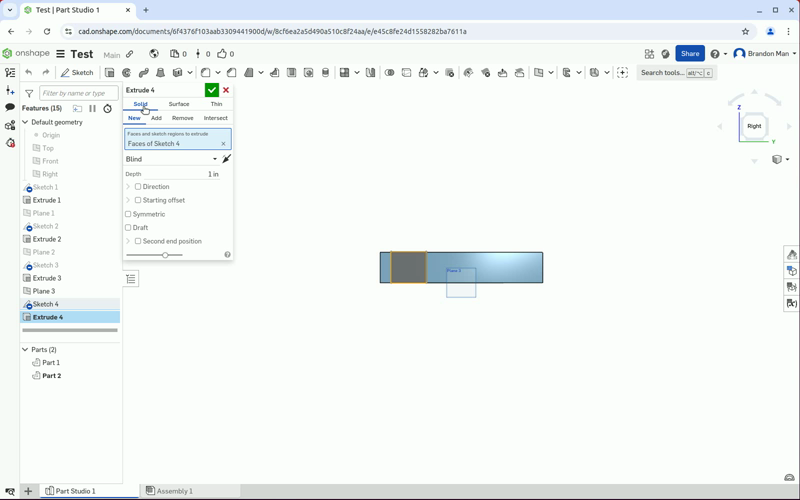
click(143, 106)
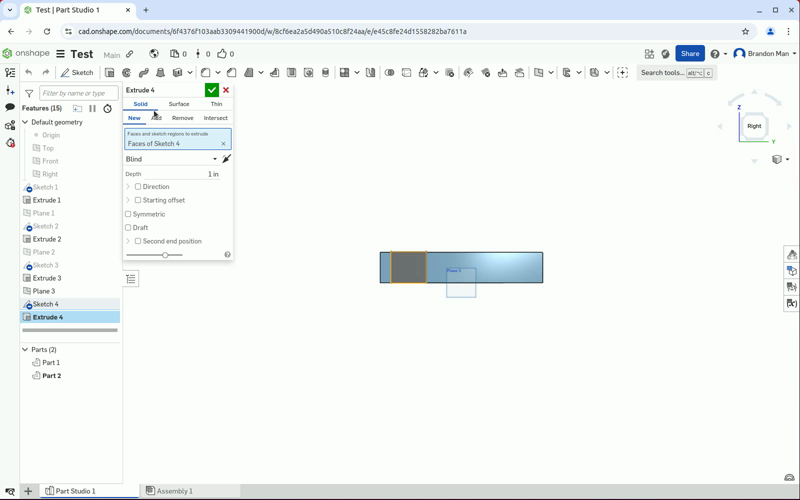
mouse_move(186, 120)
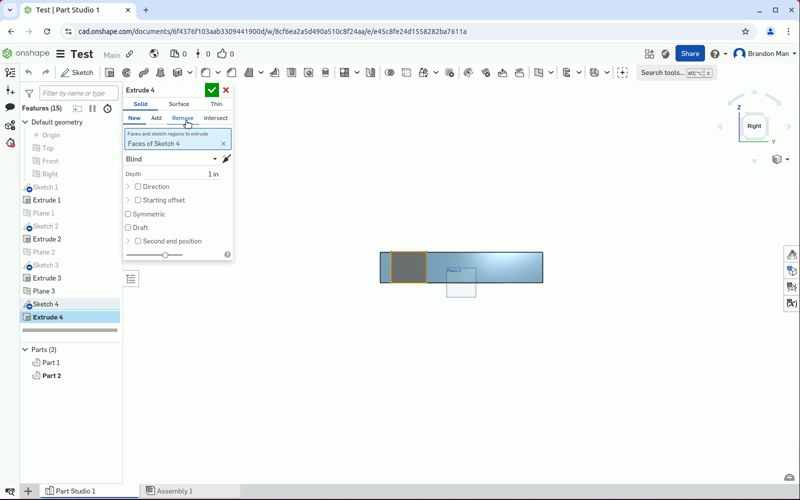
click(186, 120)
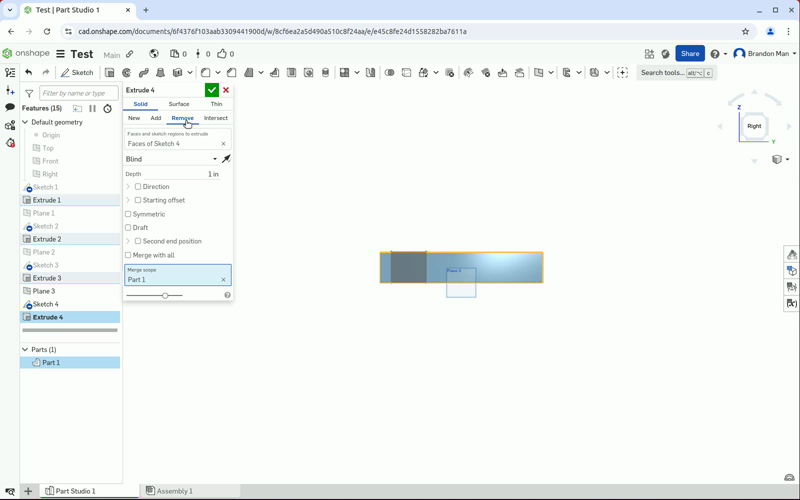
key(tab, 4)
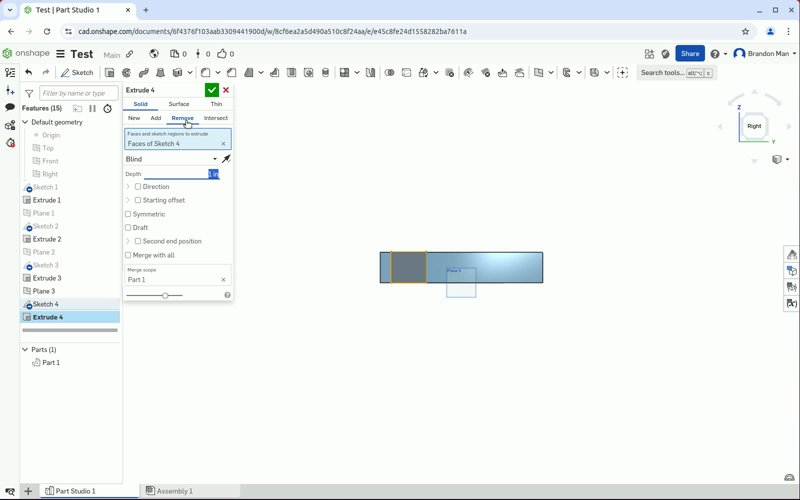
text(0.481)
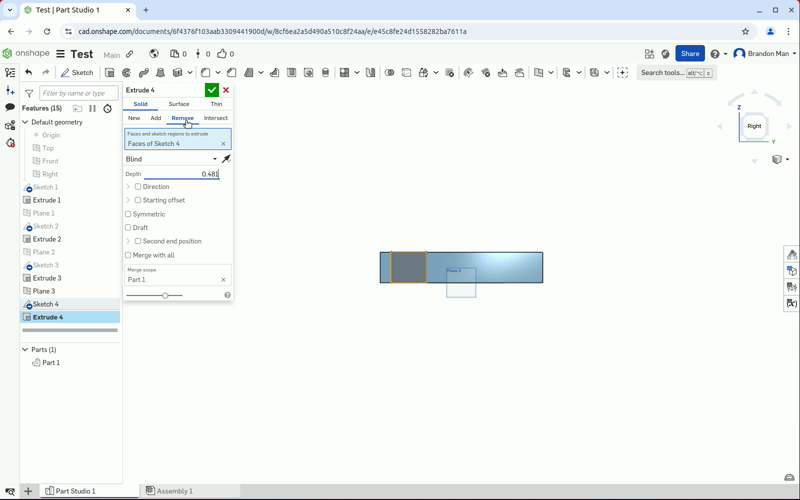
key(tab, 6)
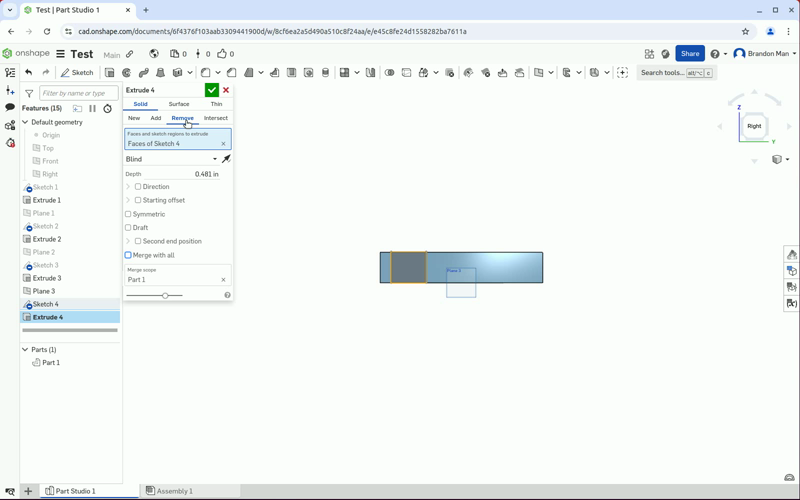
key(space)
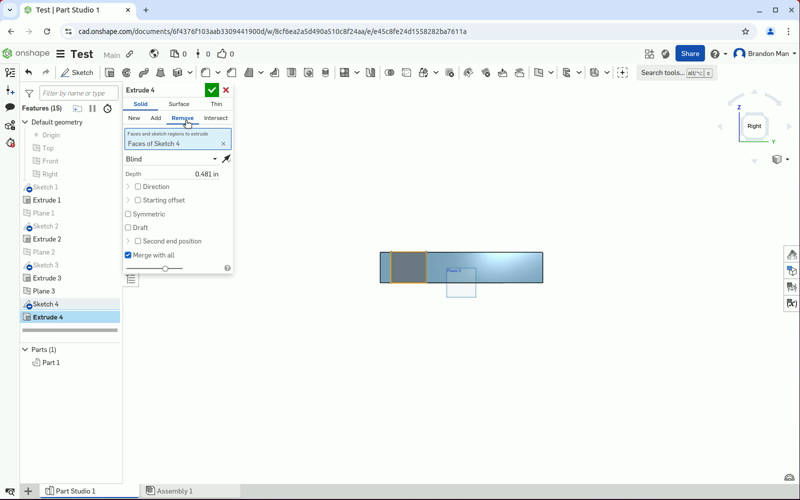
key(enter)
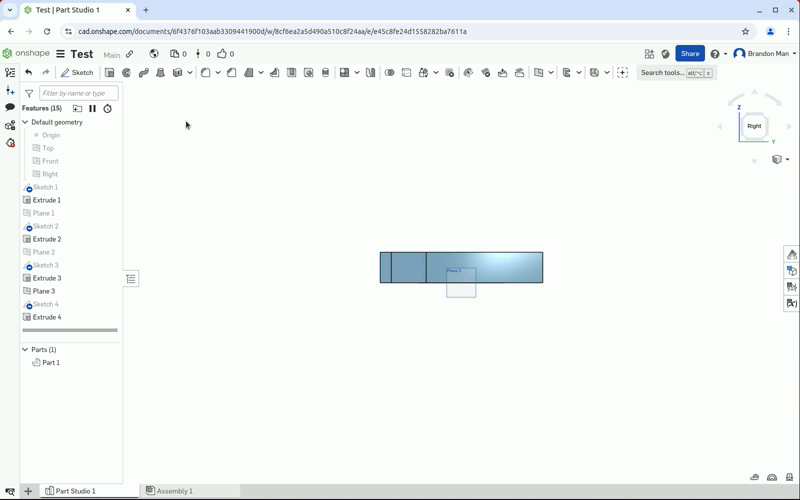
key(shift+h)
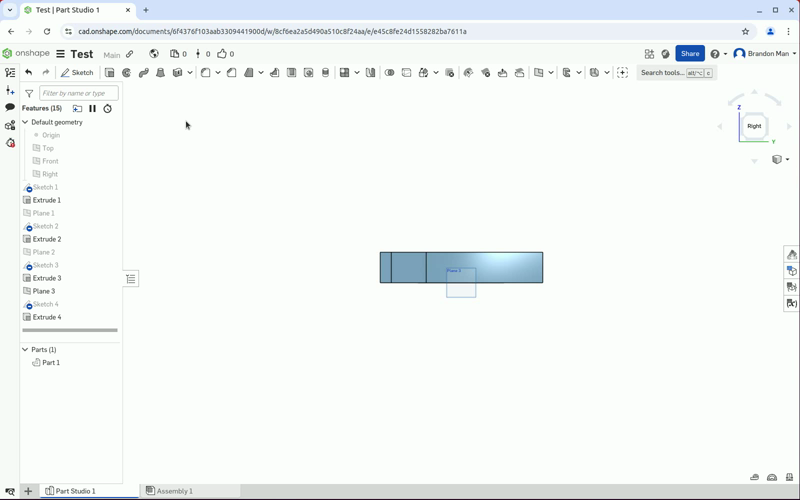
key(shift+h)
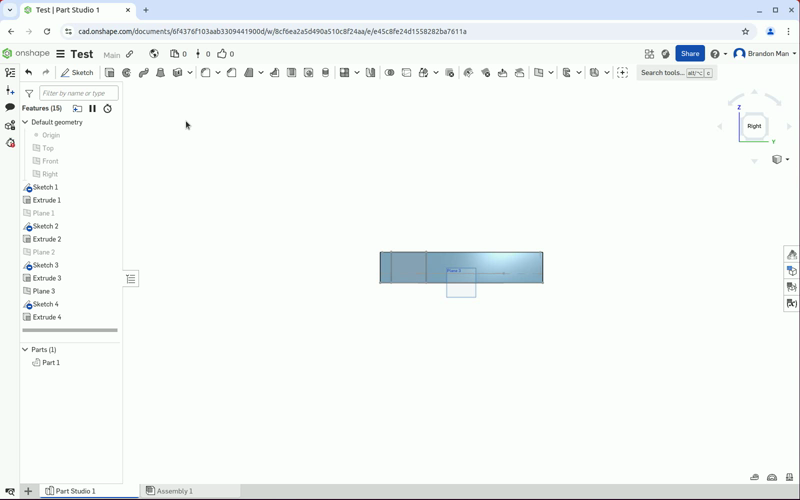
key(shift+7)
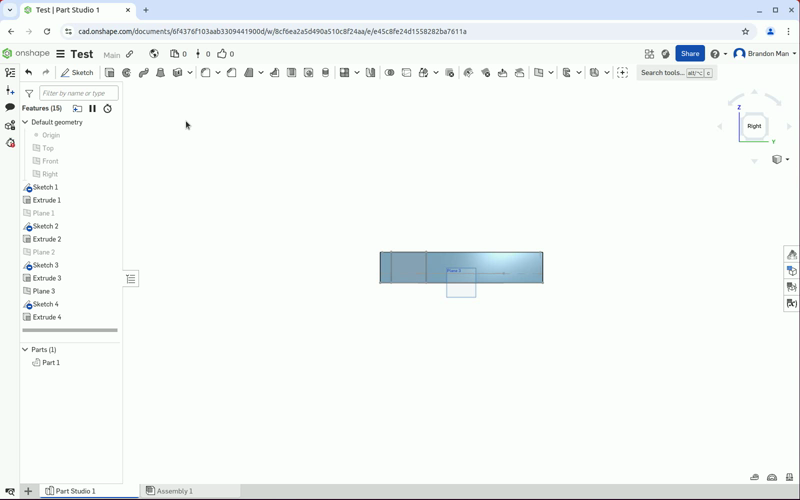
key(right, 2)
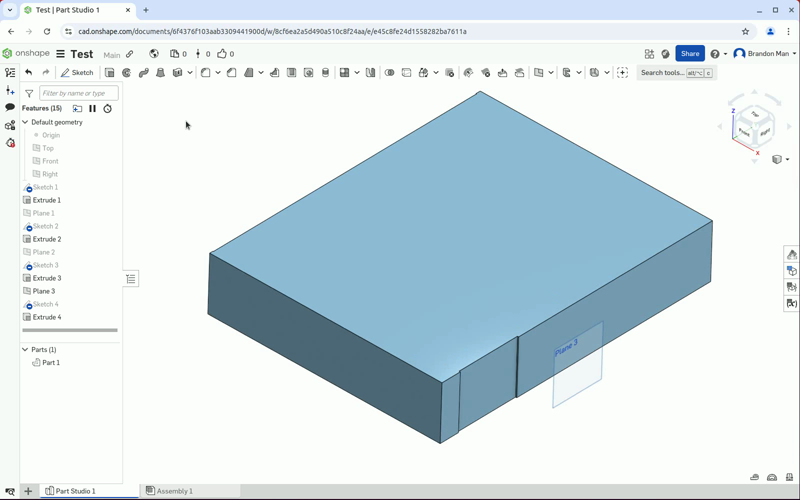
key(down, 2)
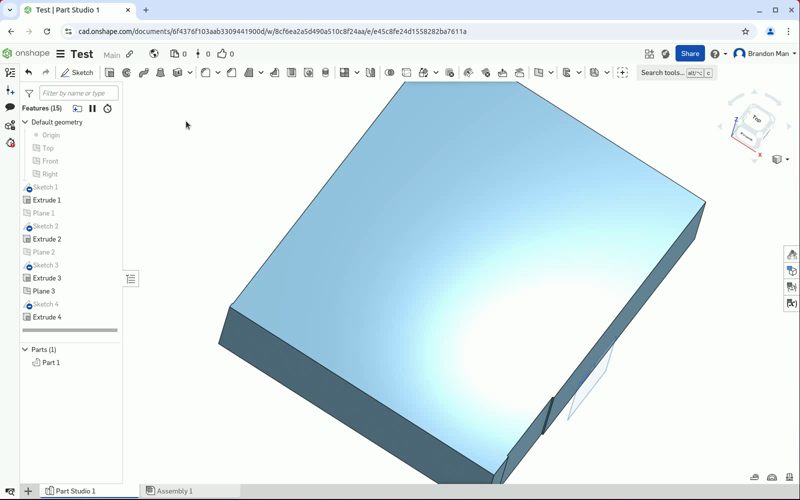
key(up, 2)
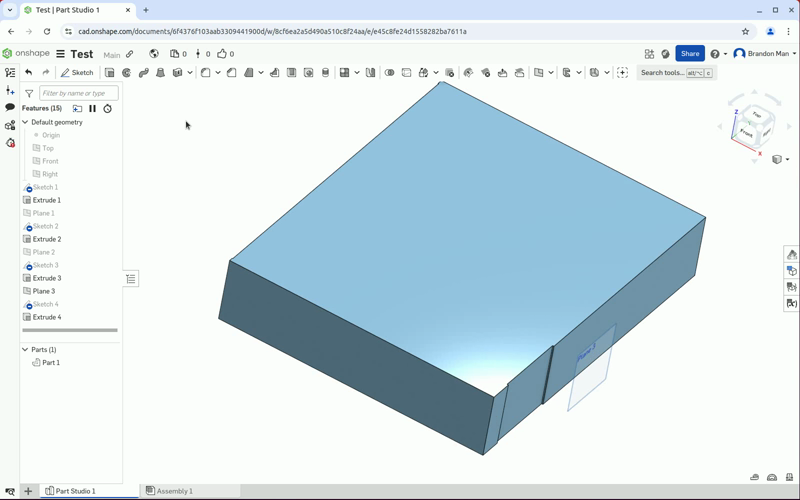
key(left, 2)
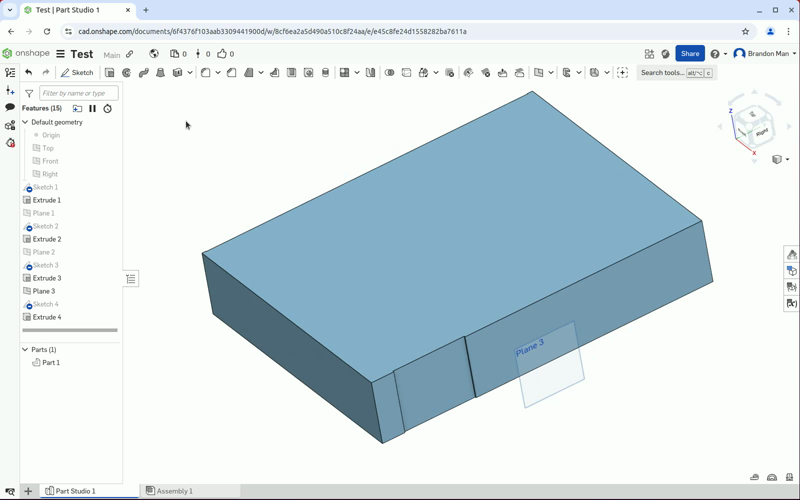
mouse_move(73, 189)
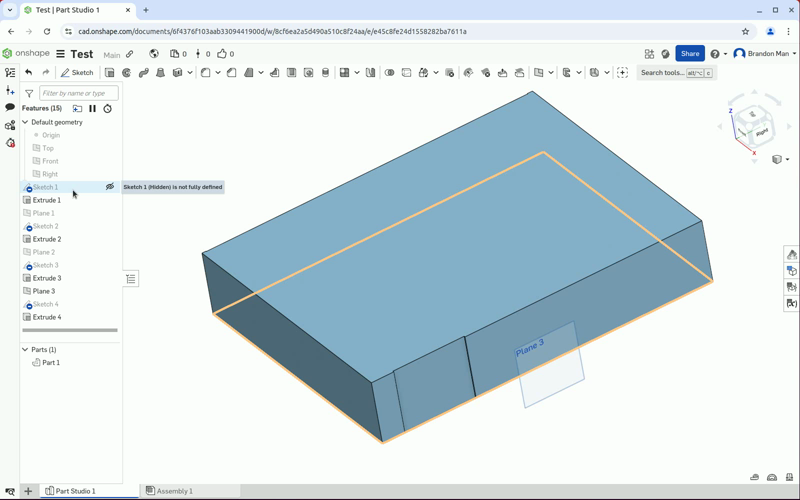
click(73, 189)